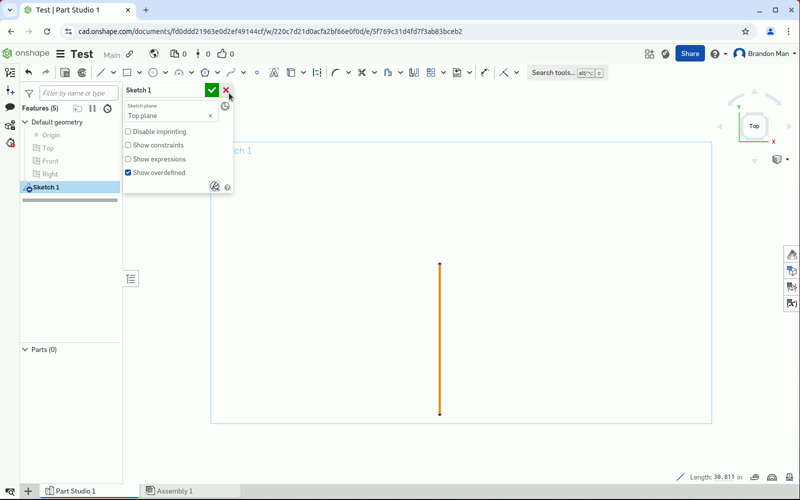
key(shift+h)
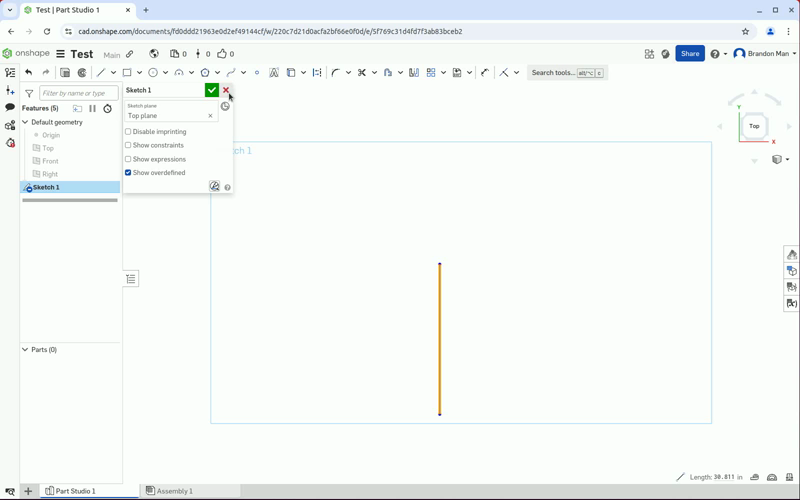
key(shift+s)
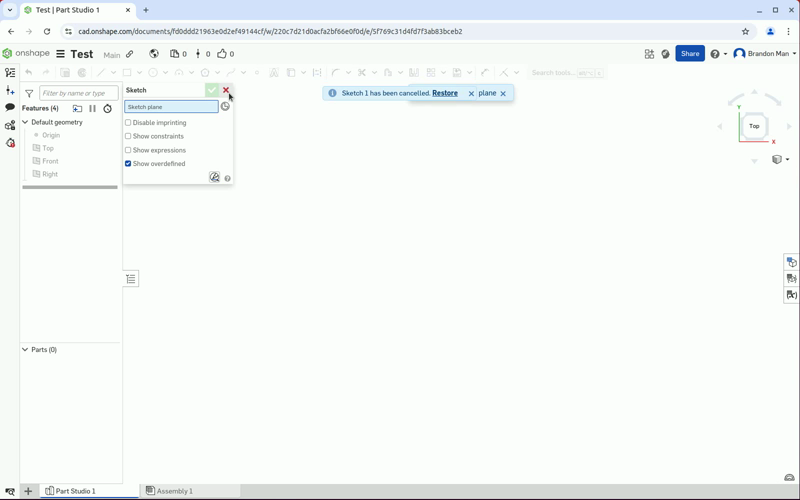
mouse_move(73, 150)
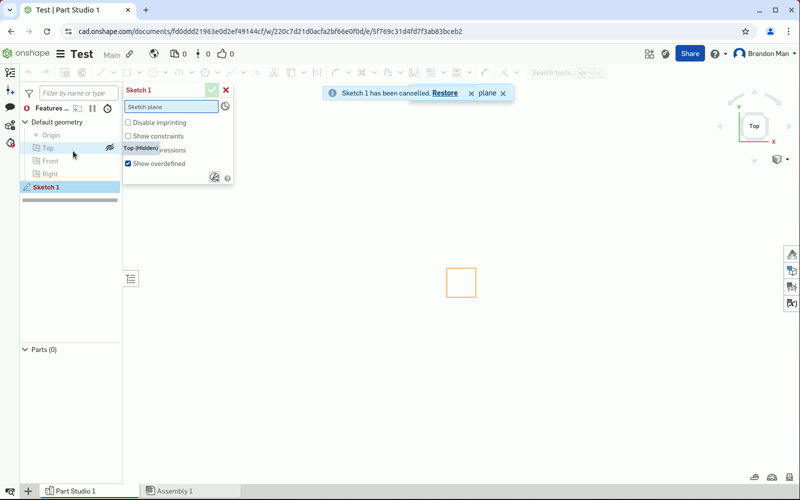
click(73, 150)
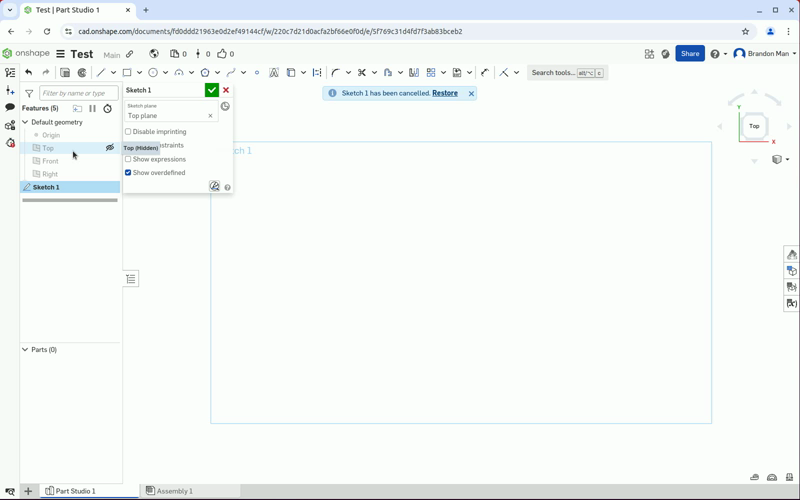
mouse_move(73, 352)
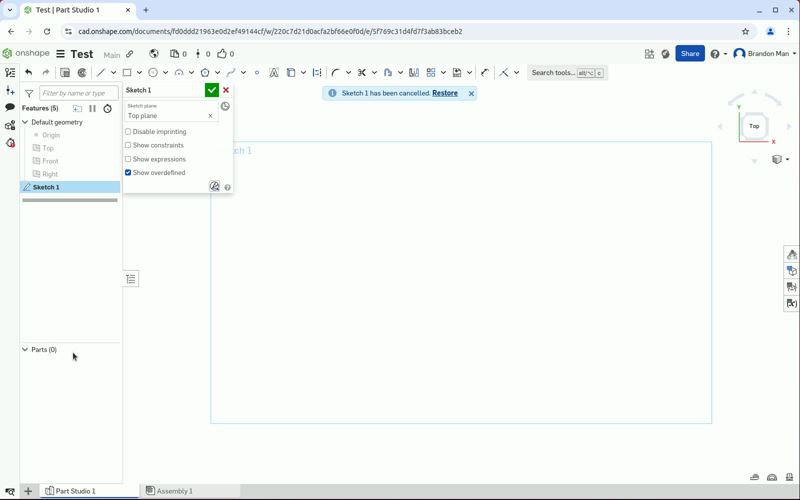
key(y)
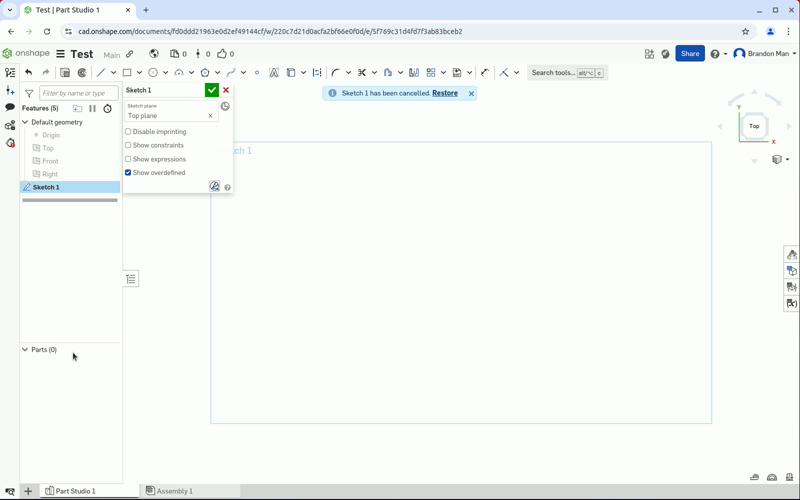
key(c)
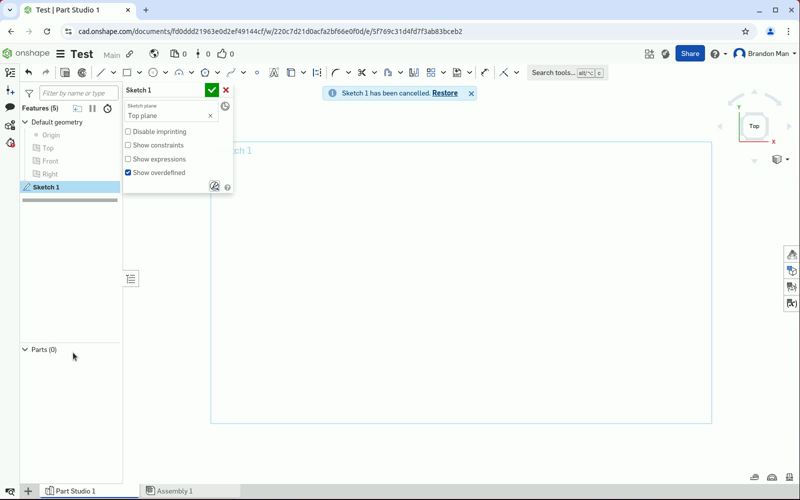
key_down(shift)
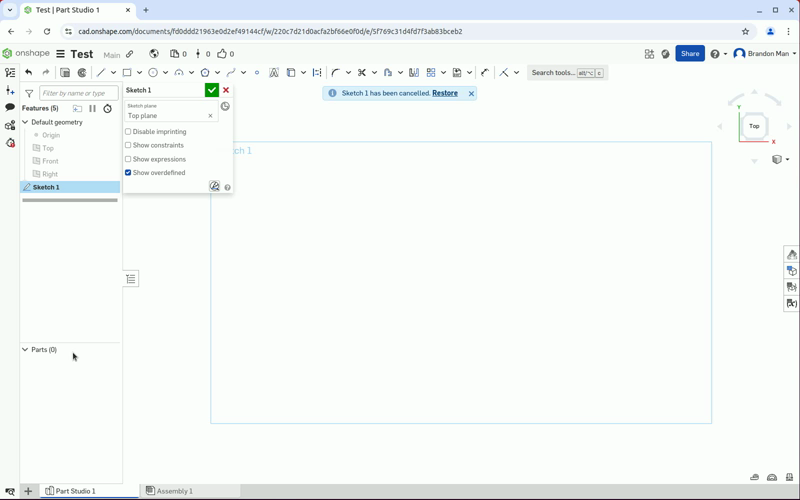
mouse_move(461, 282)
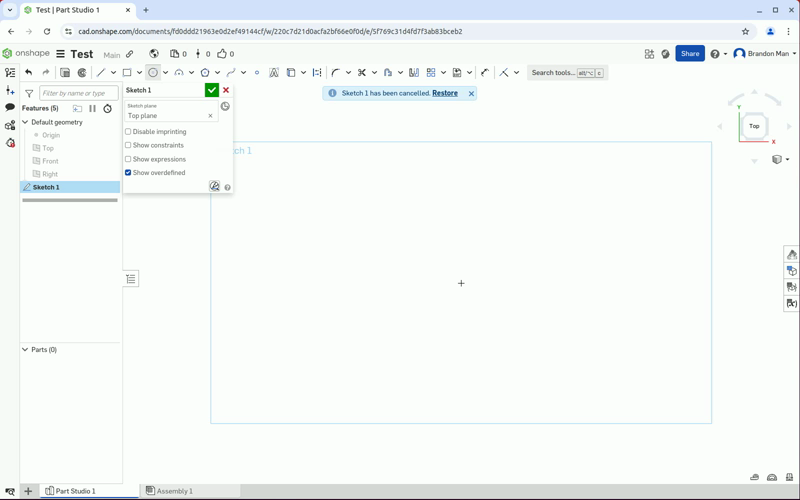
click(461, 282)
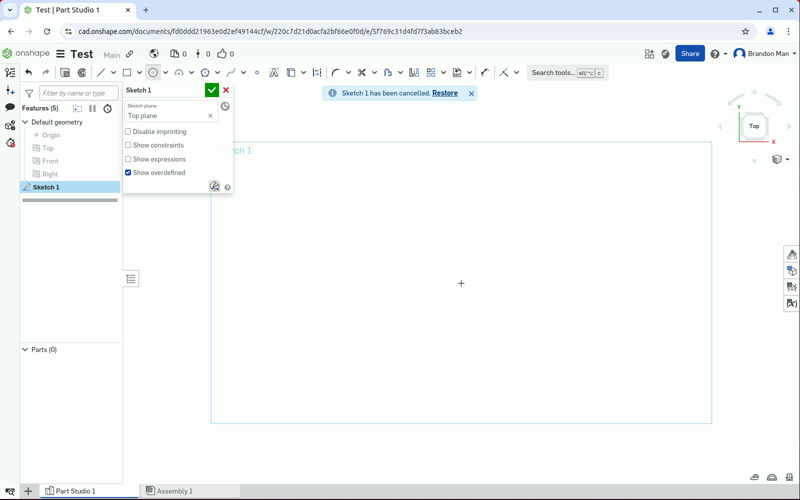
key_up(shift)
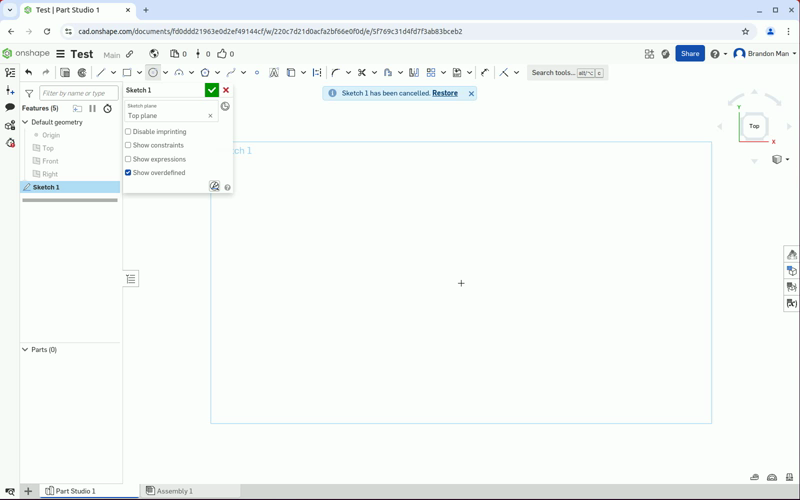
mouse_move(566, 282)
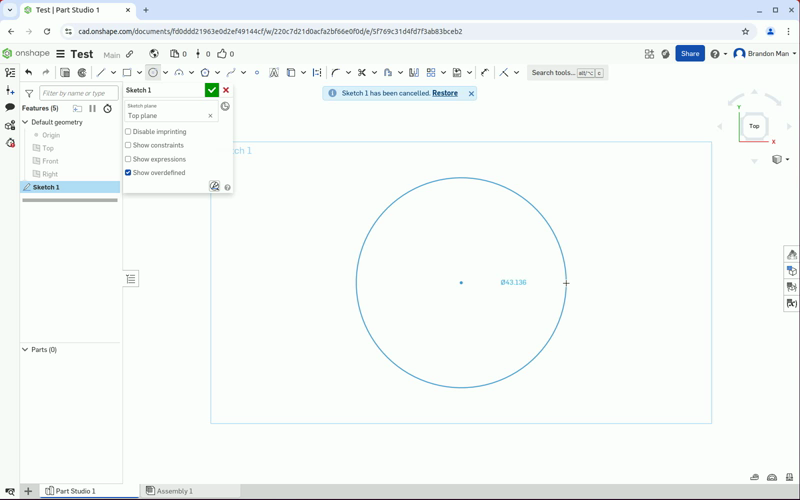
click(566, 282)
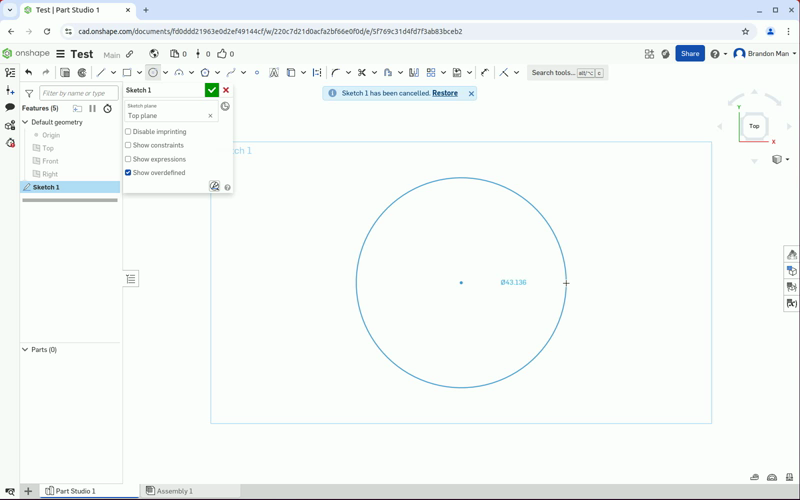
key(esc)
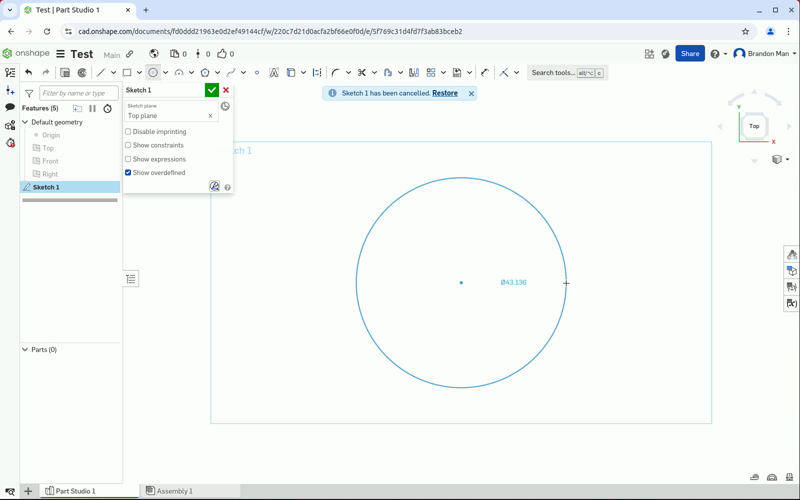
key(c)
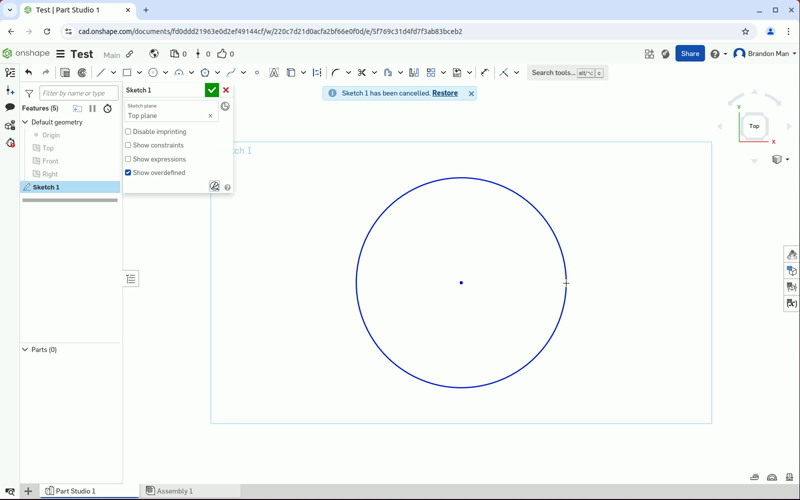
key_down(shift)
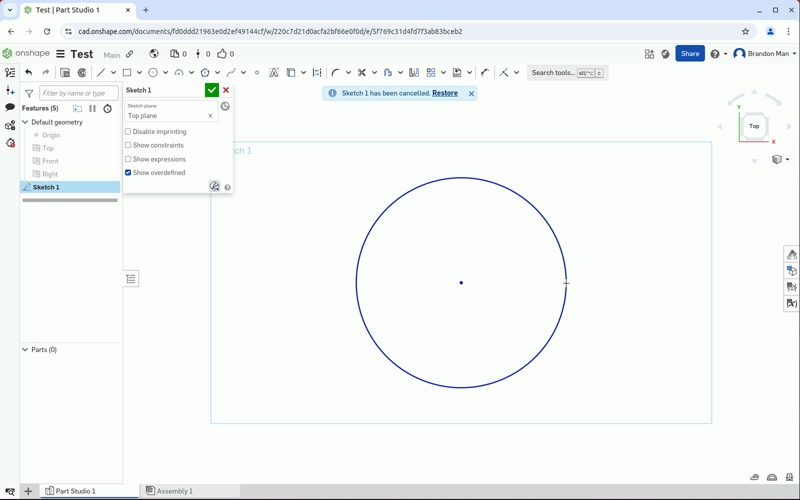
mouse_move(461, 282)
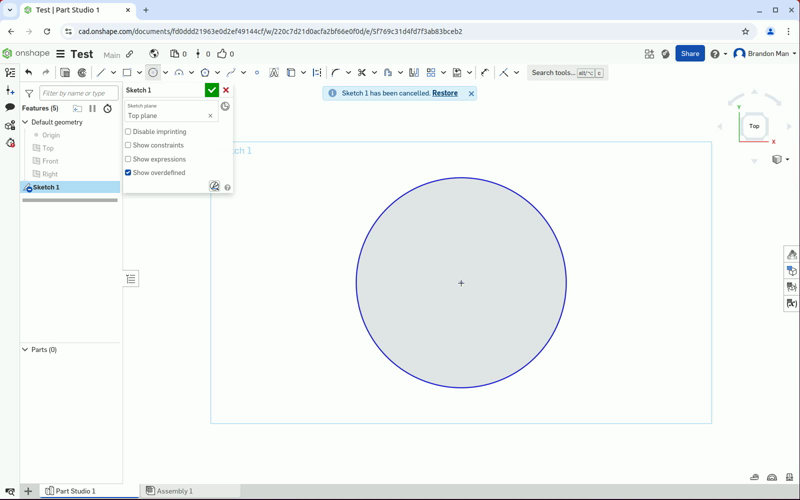
click(461, 282)
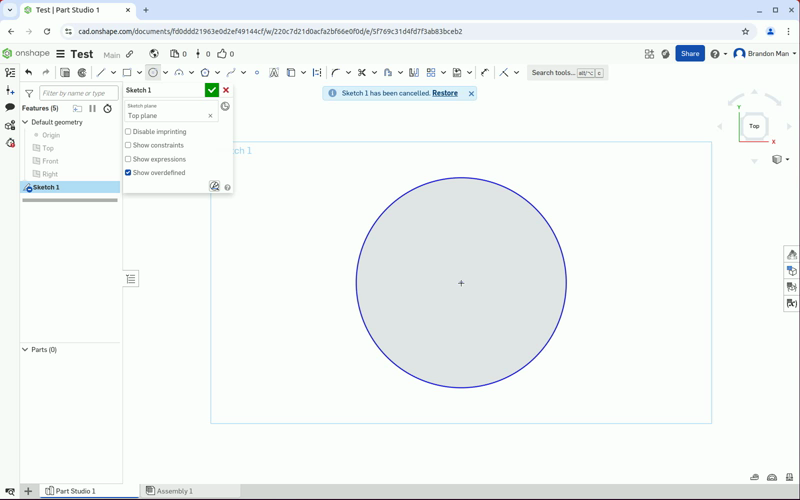
key_up(shift)
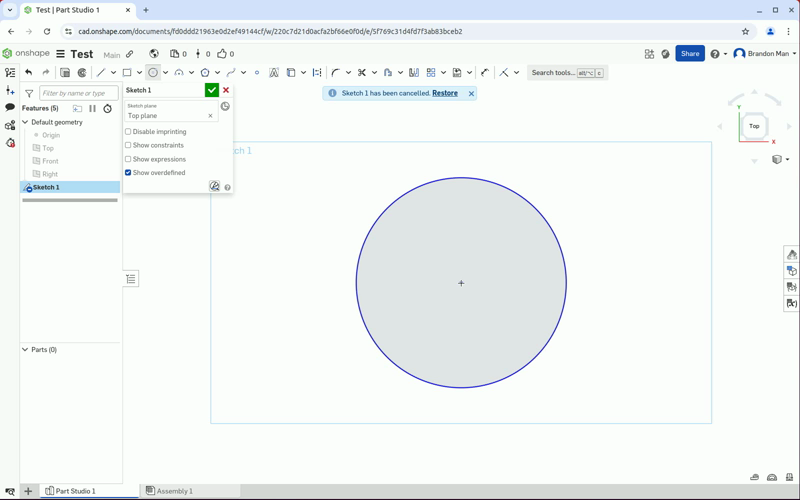
mouse_move(564, 282)
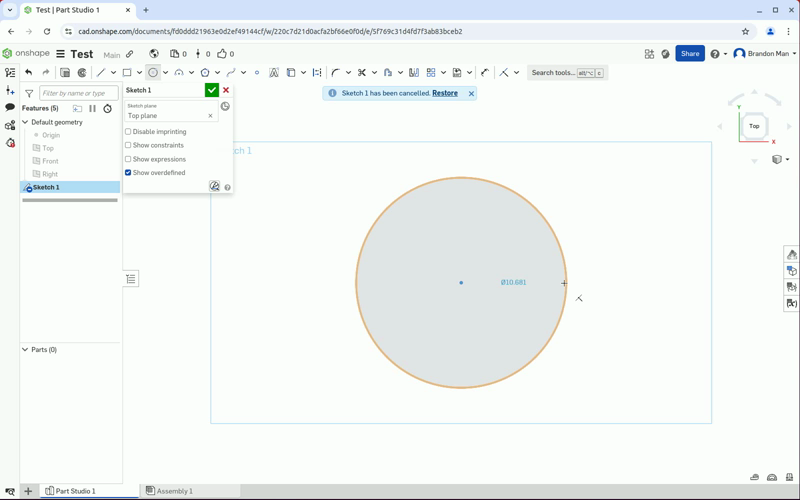
scroll(6)
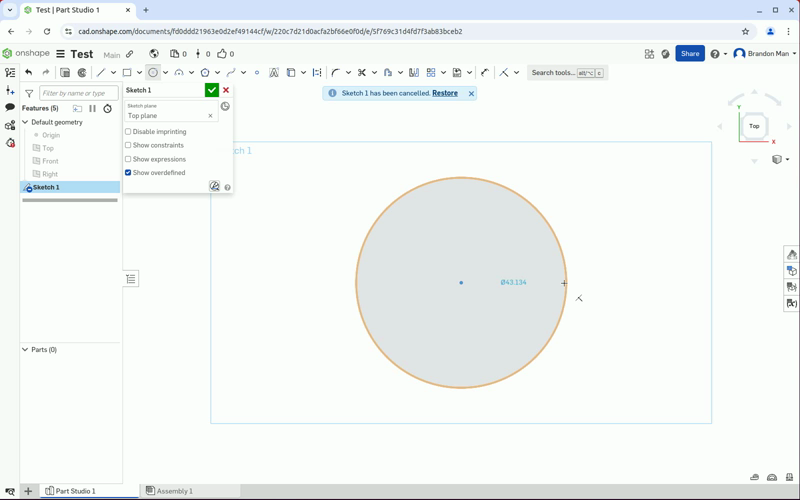
scroll(6)
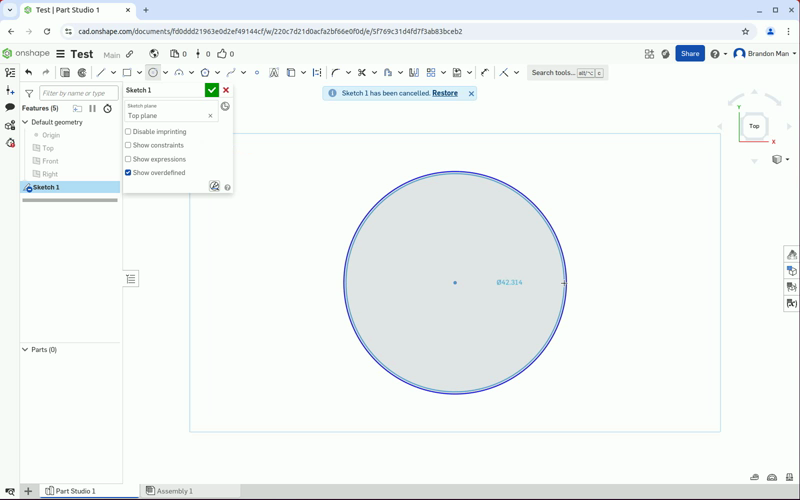
scroll(6)
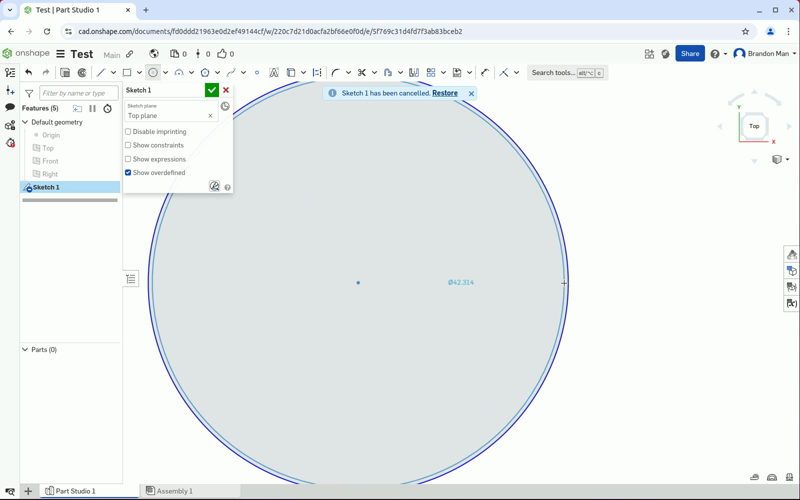
scroll(6)
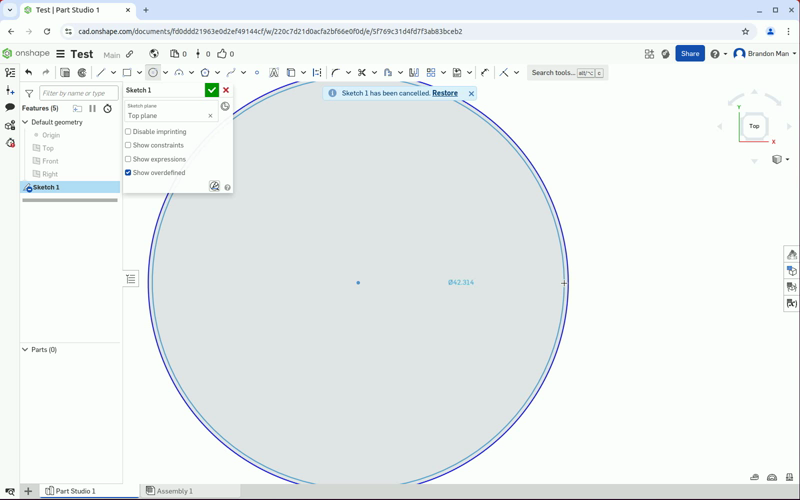
scroll(6)
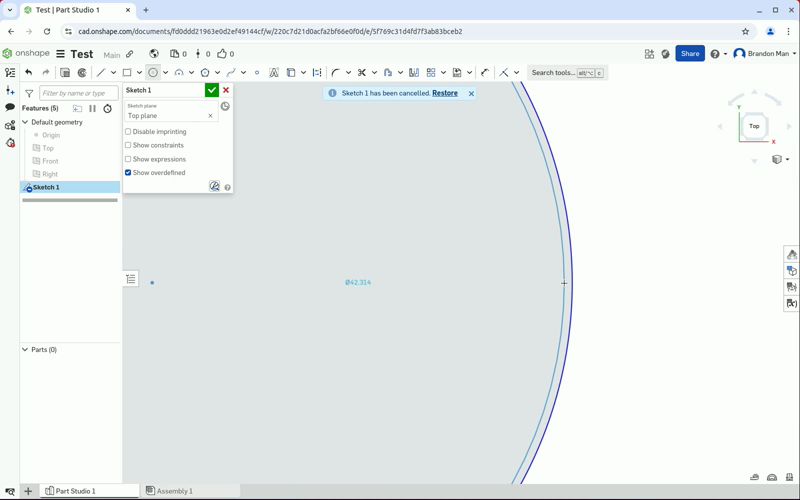
scroll(6)
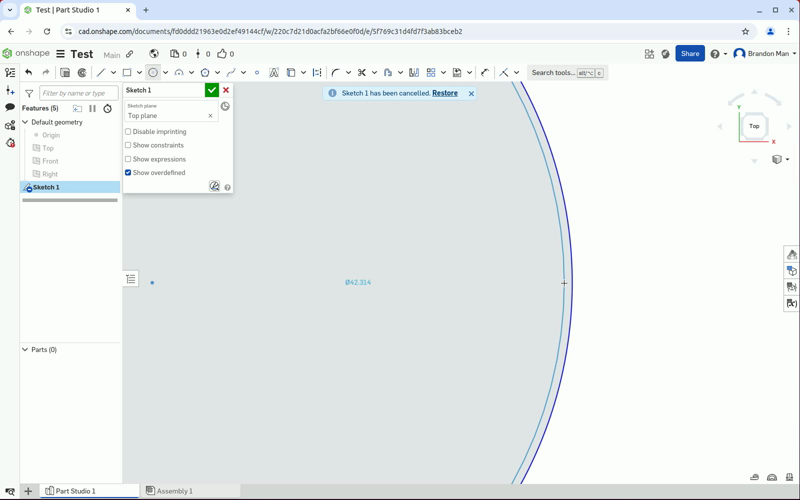
scroll(6)
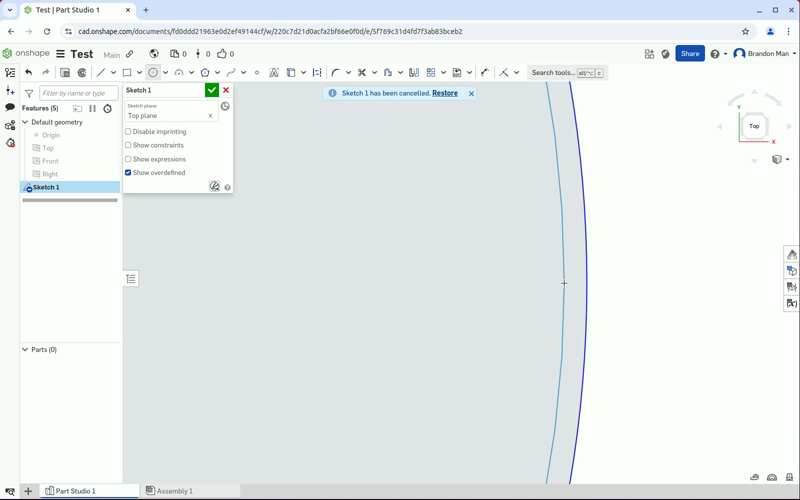
click(564, 282)
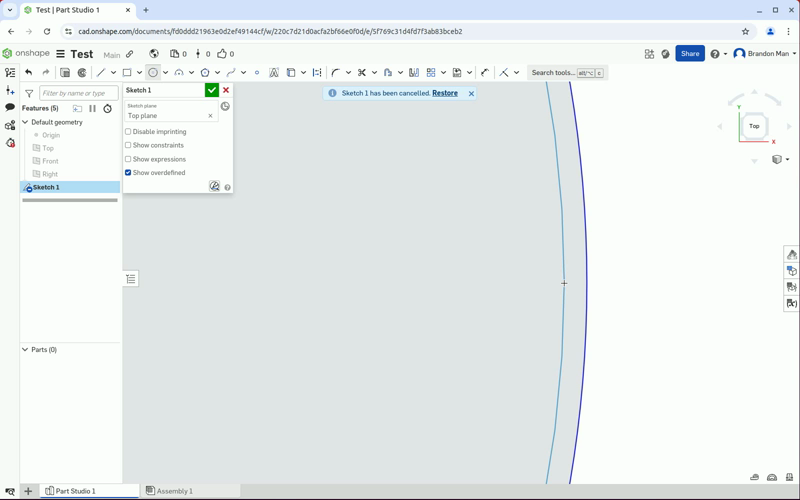
scroll(-6)
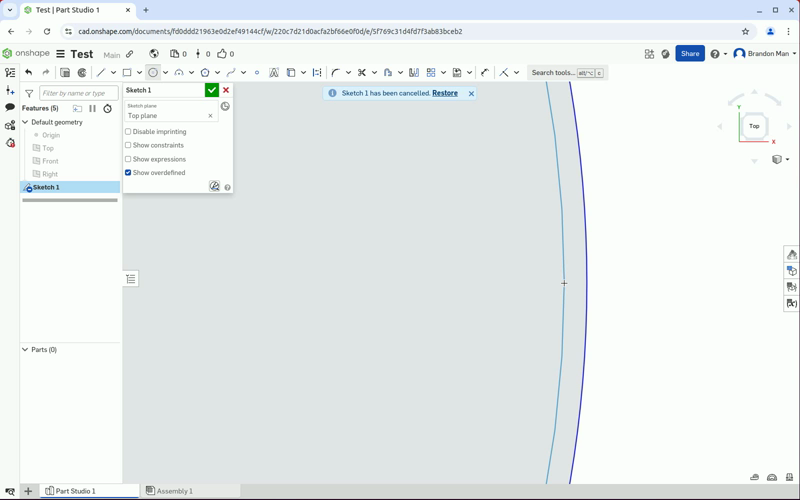
scroll(-6)
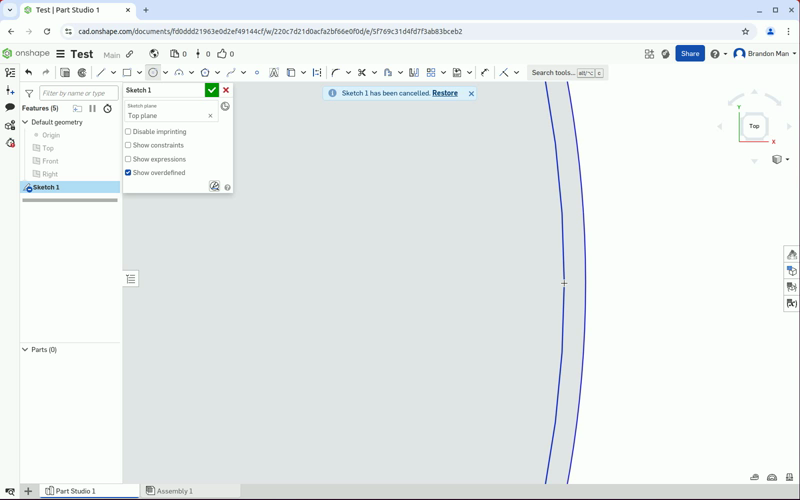
scroll(-6)
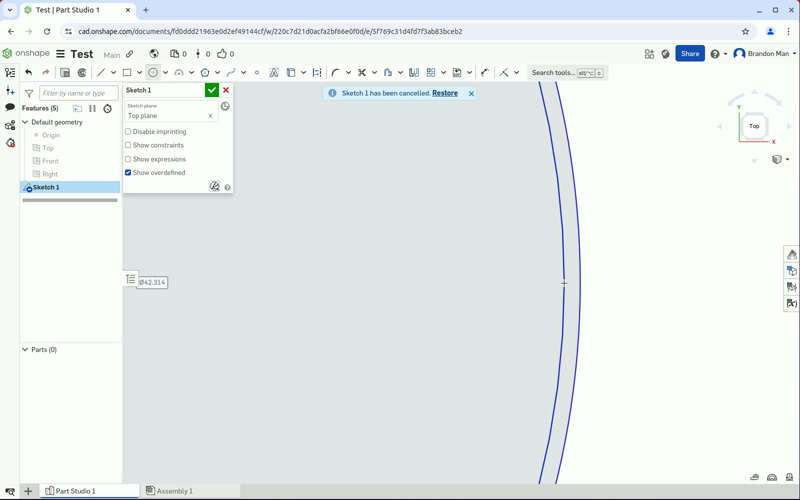
scroll(-6)
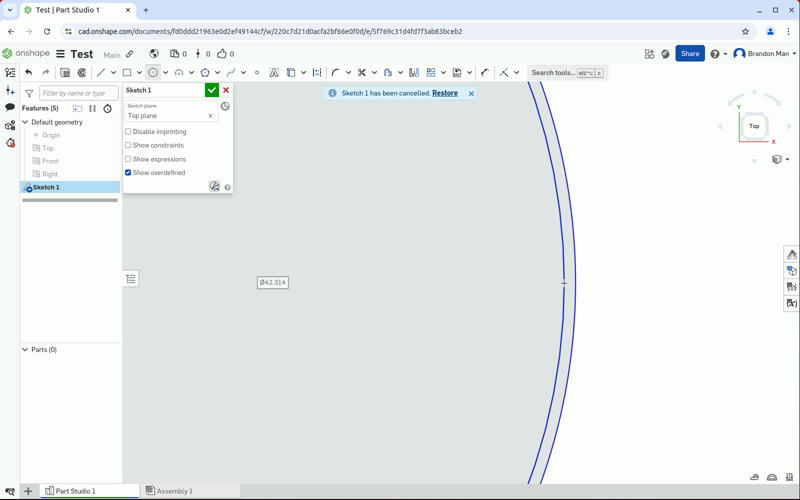
scroll(-6)
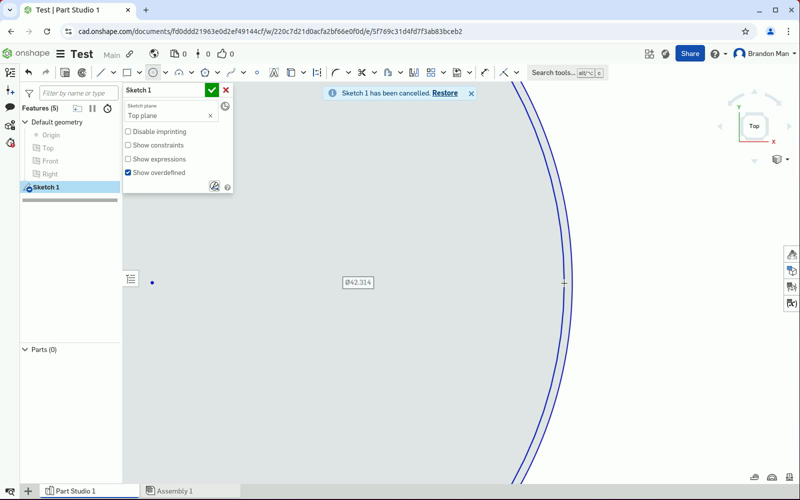
scroll(-6)
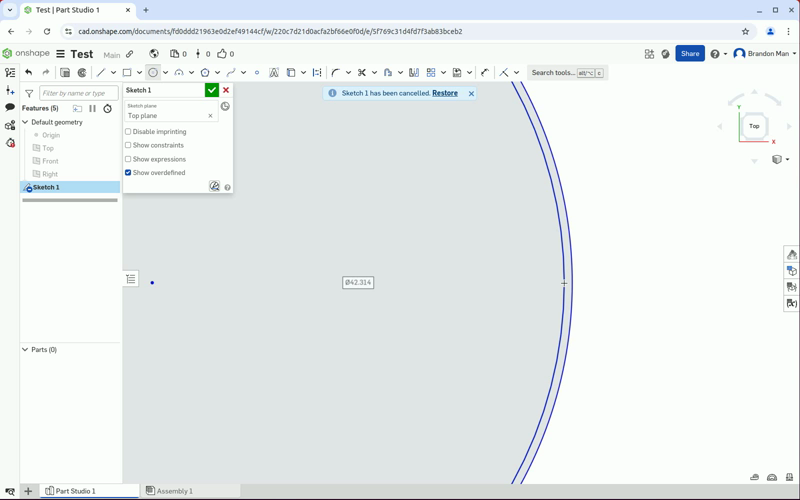
scroll(-6)
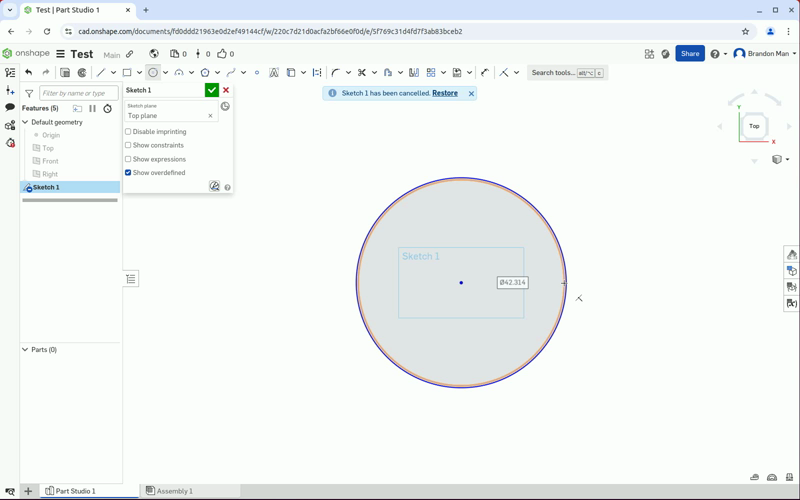
key(esc)
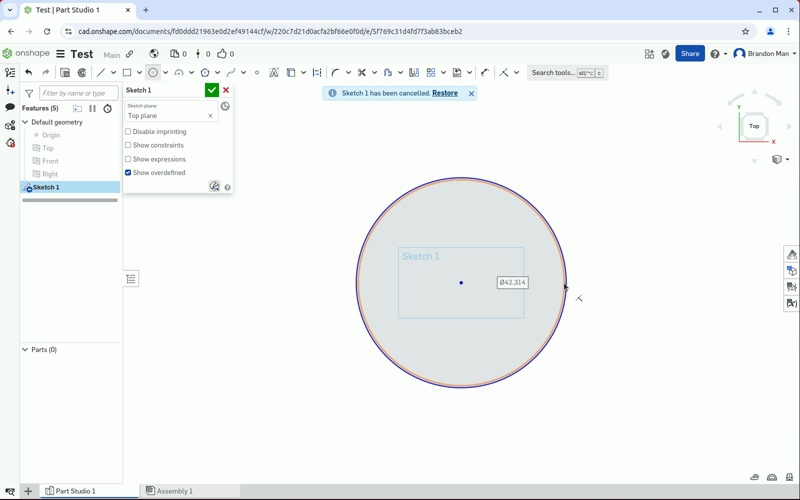
mouse_move(422, 379)
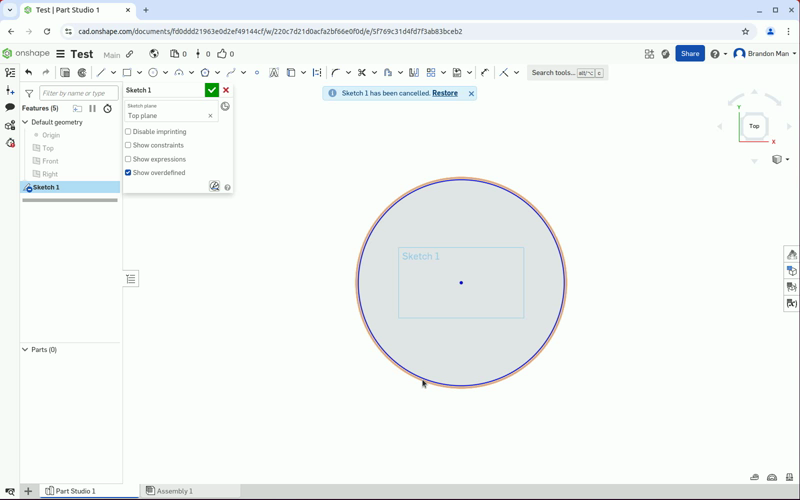
scroll(6)
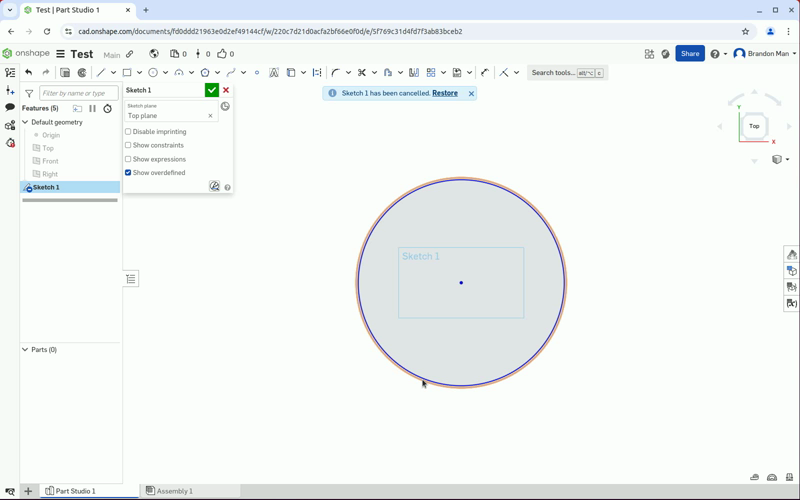
scroll(6)
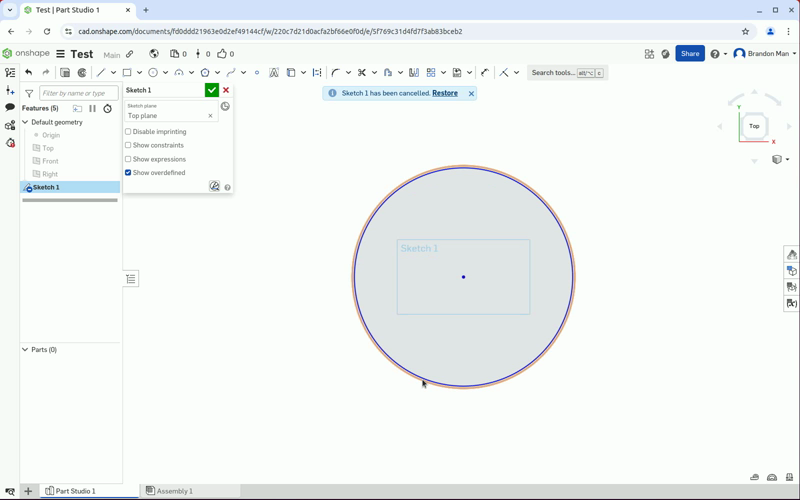
scroll(6)
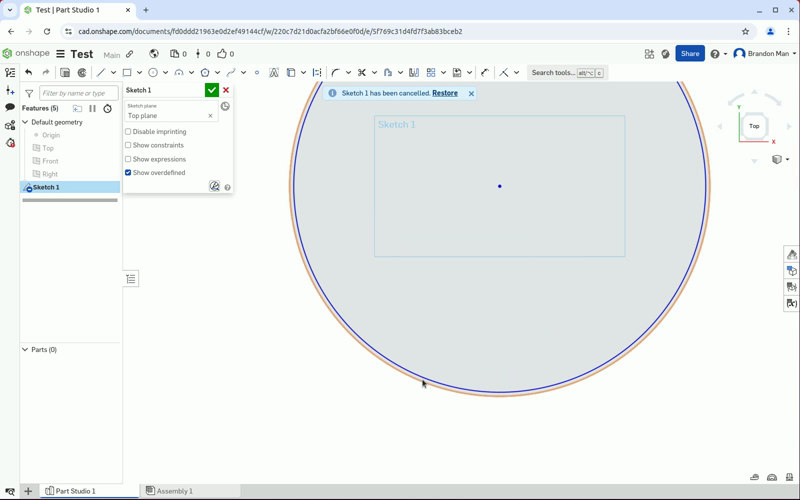
scroll(6)
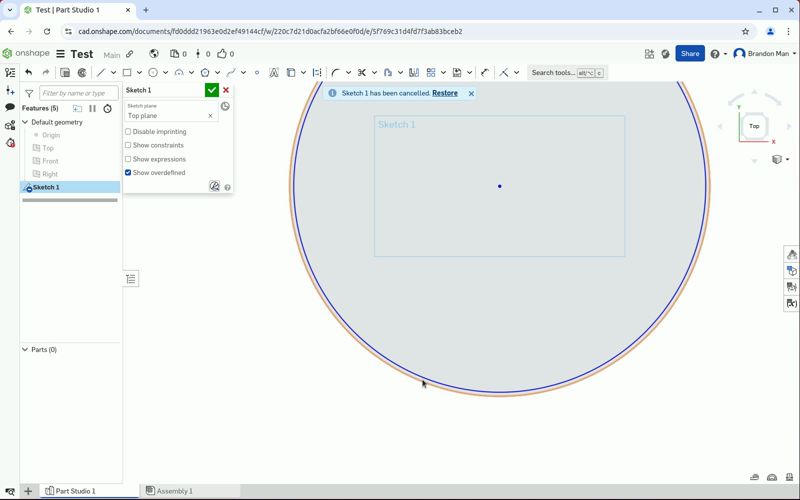
scroll(6)
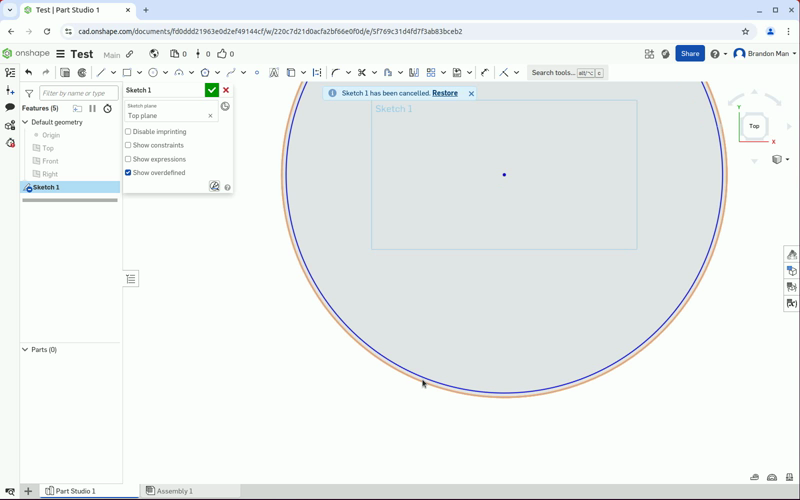
scroll(6)
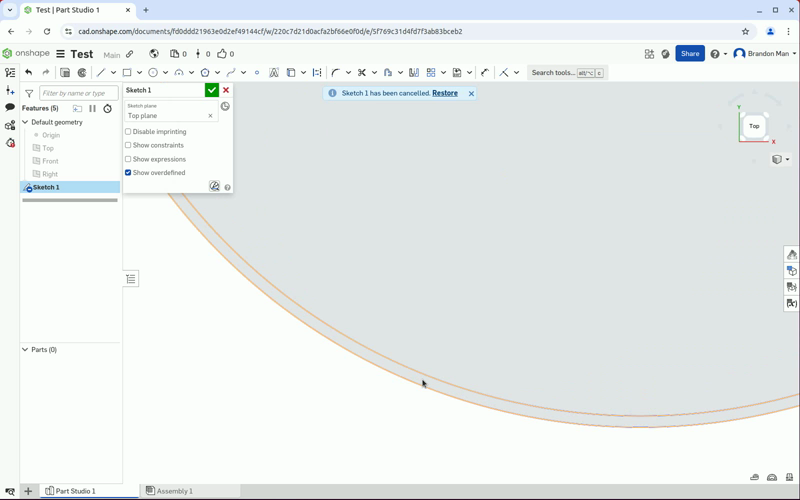
scroll(6)
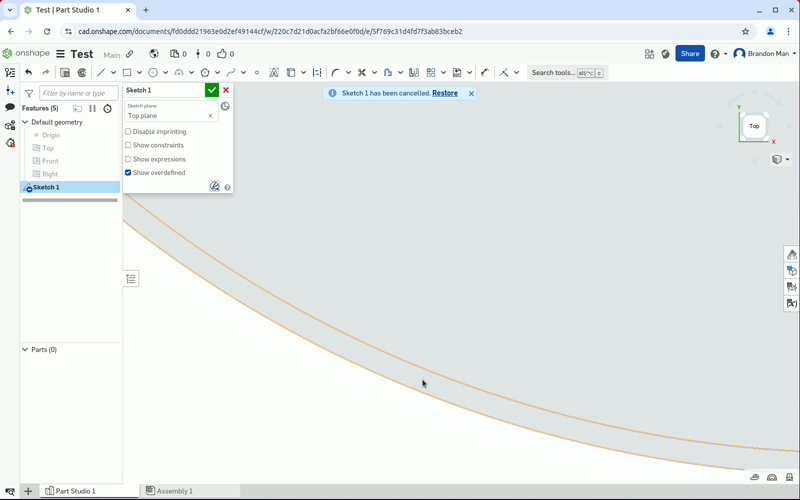
click(422, 379)
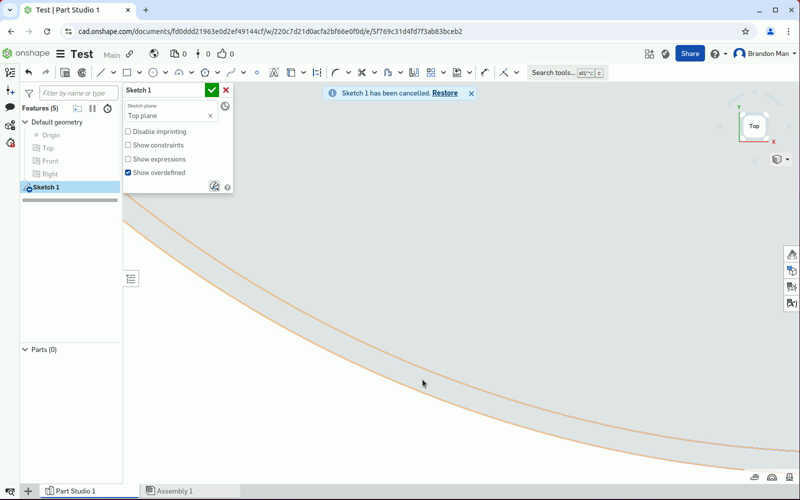
scroll(-6)
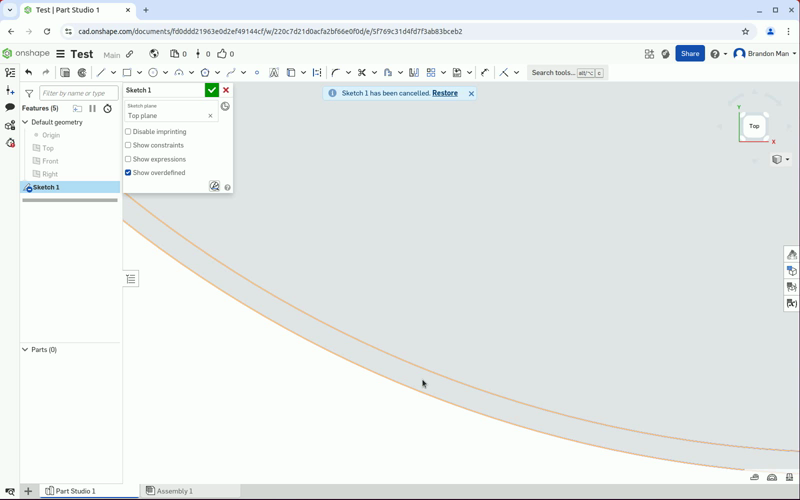
scroll(-6)
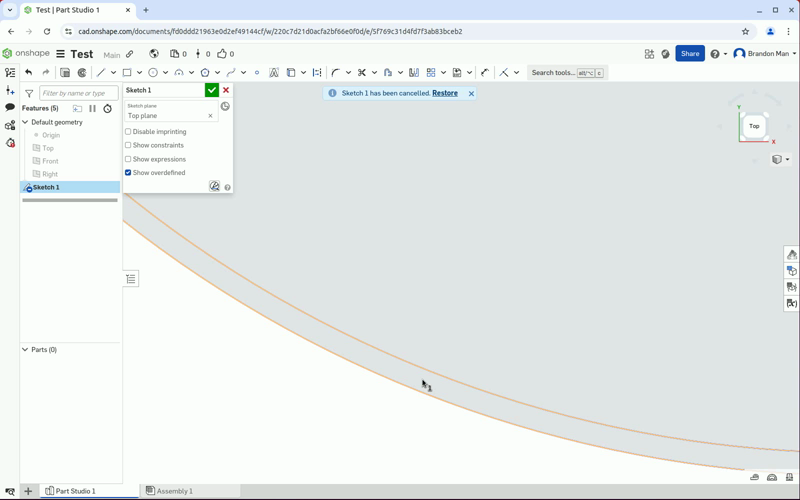
scroll(-6)
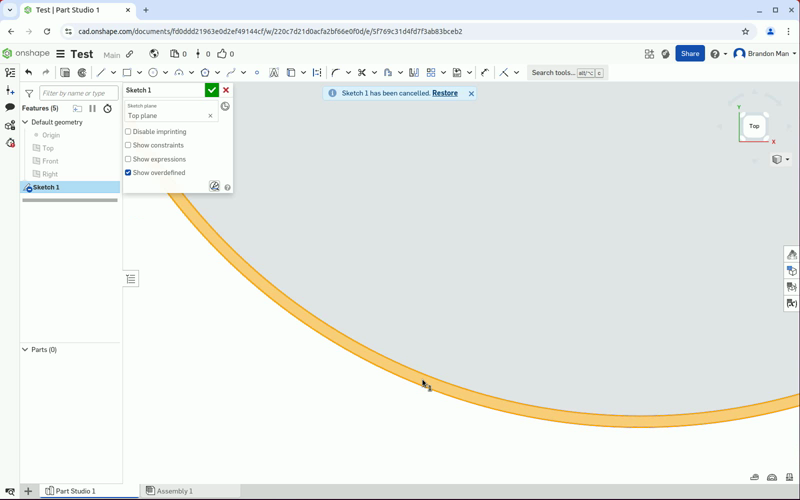
scroll(-6)
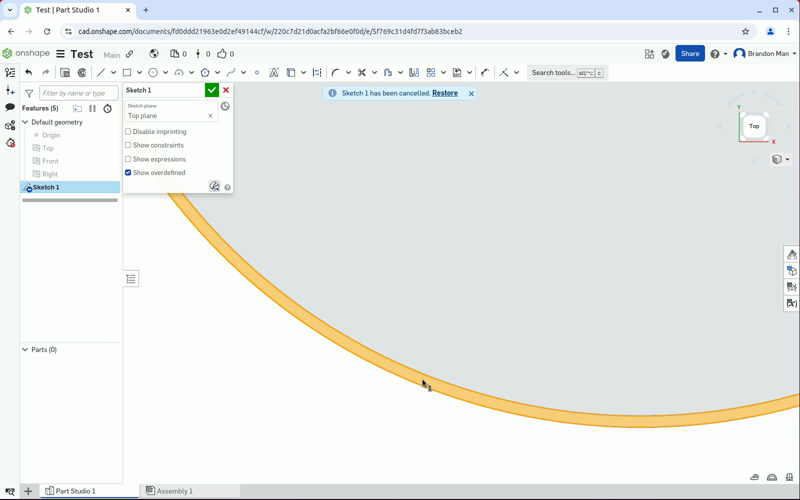
scroll(-6)
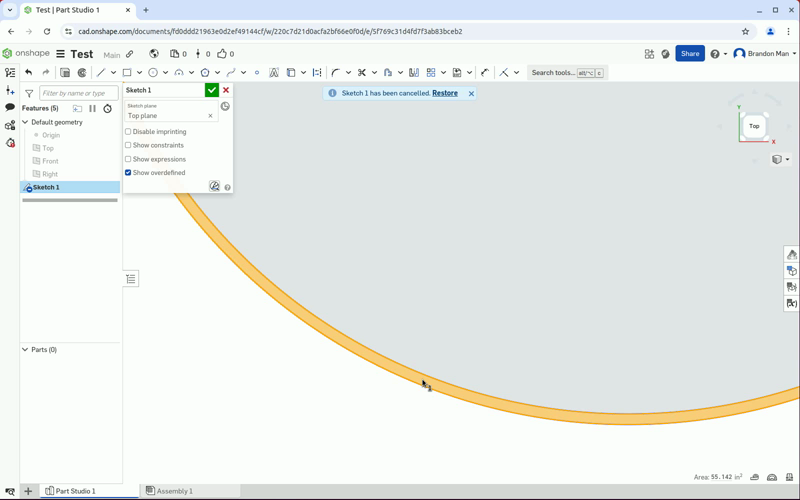
scroll(-6)
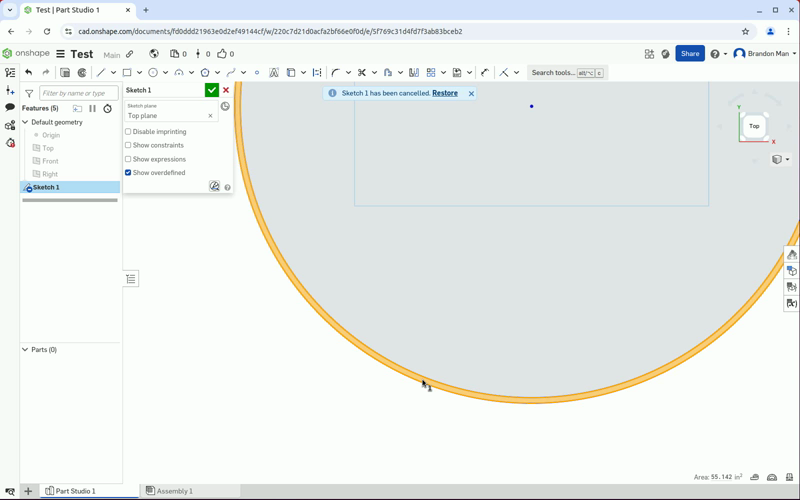
scroll(-6)
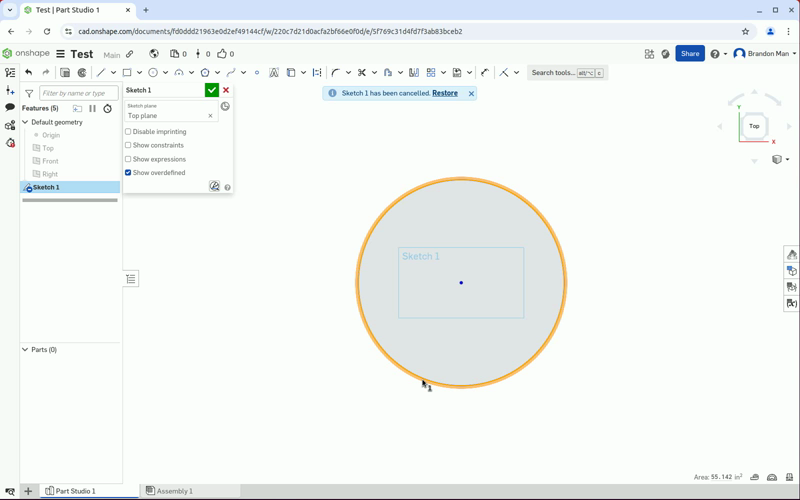
mouse_move(73, 352)
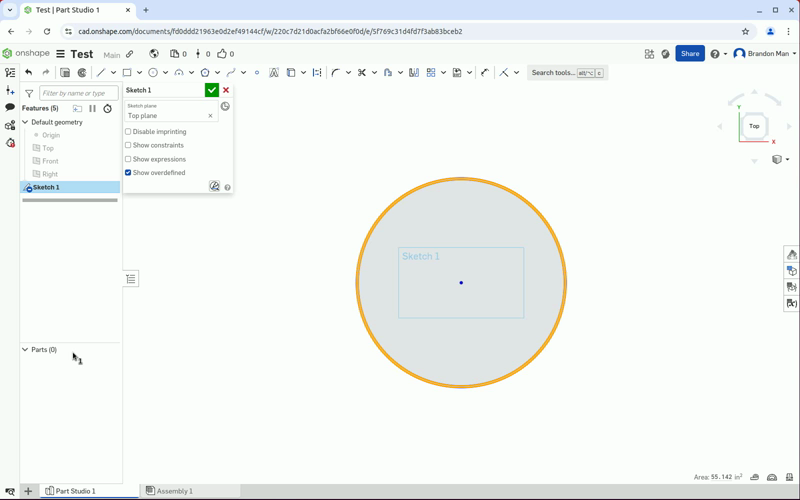
key(shift+y)
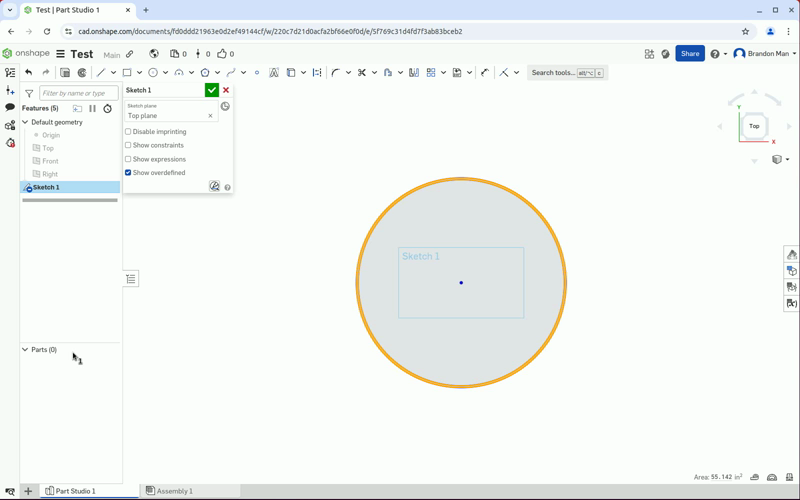
key(shift+e)
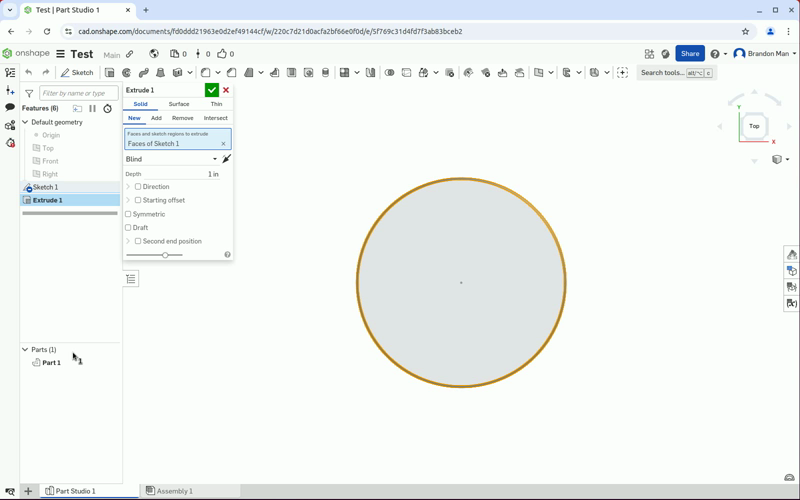
mouse_move(143, 106)
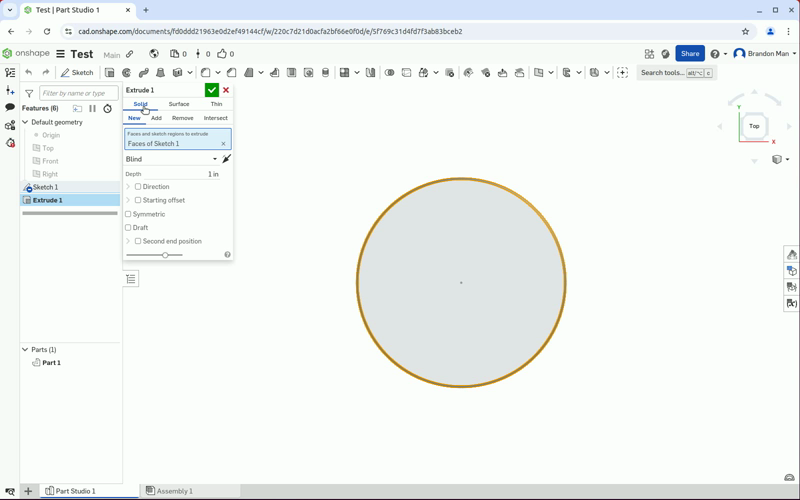
click(143, 106)
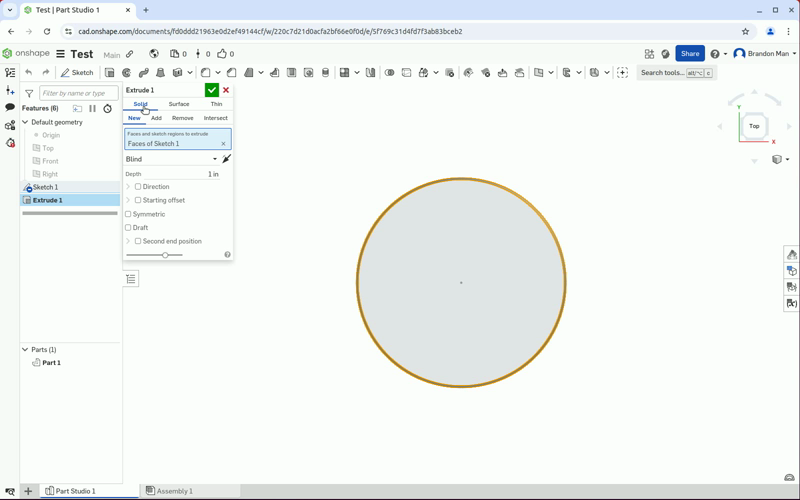
mouse_move(137, 120)
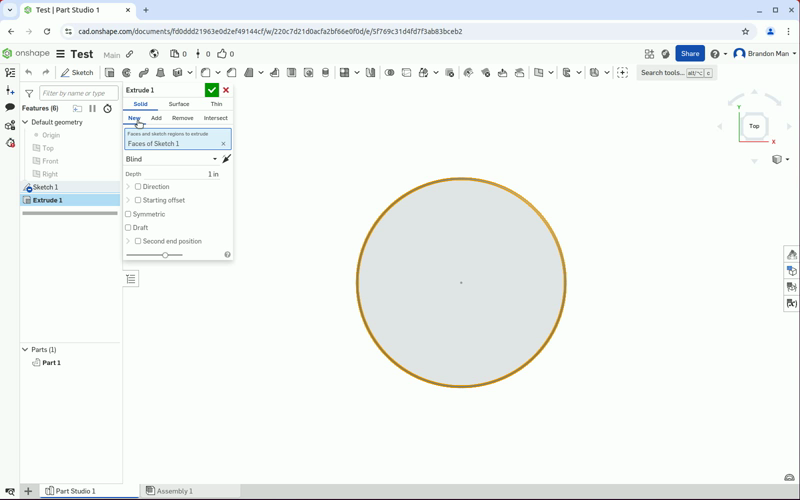
click(137, 120)
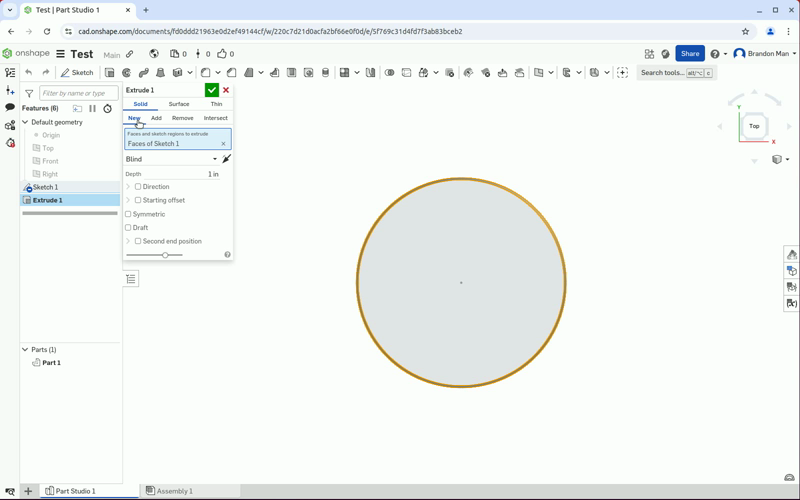
key(tab, 4)
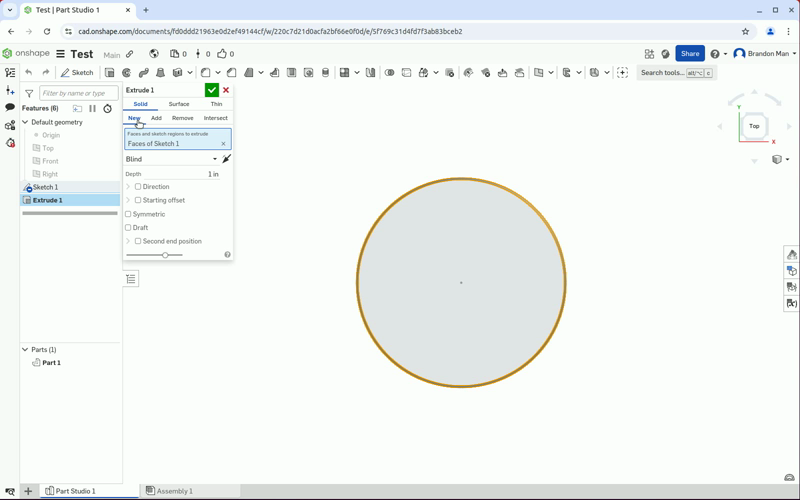
text(0.241)
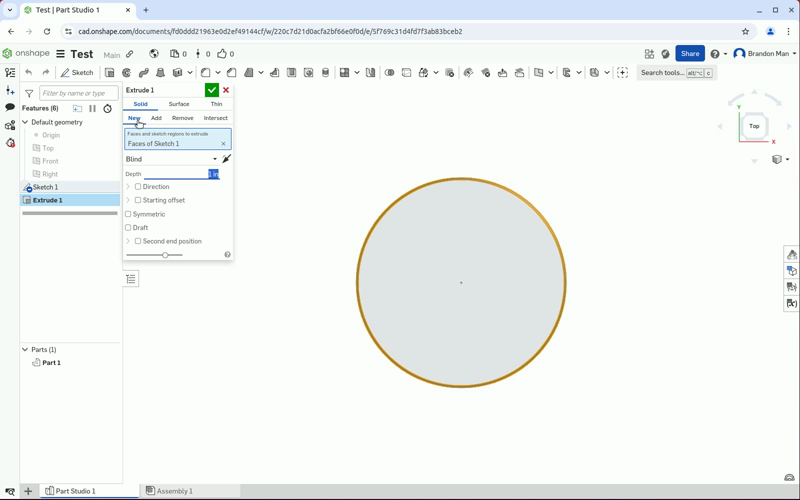
key(enter)
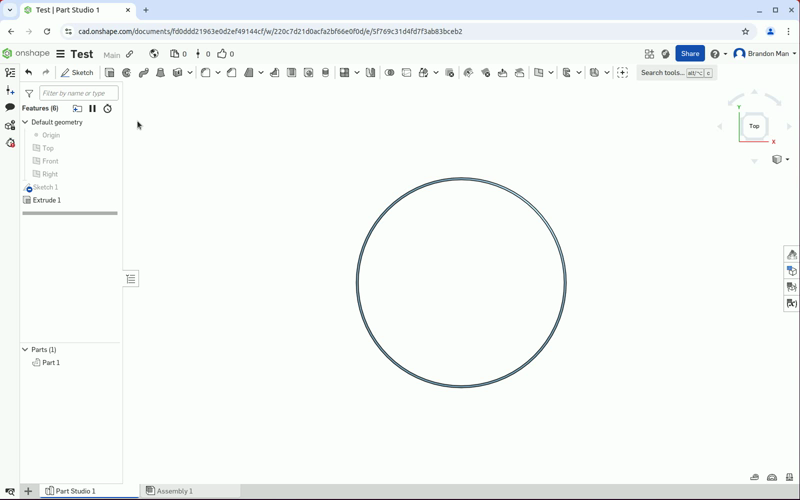
key(shift+h)
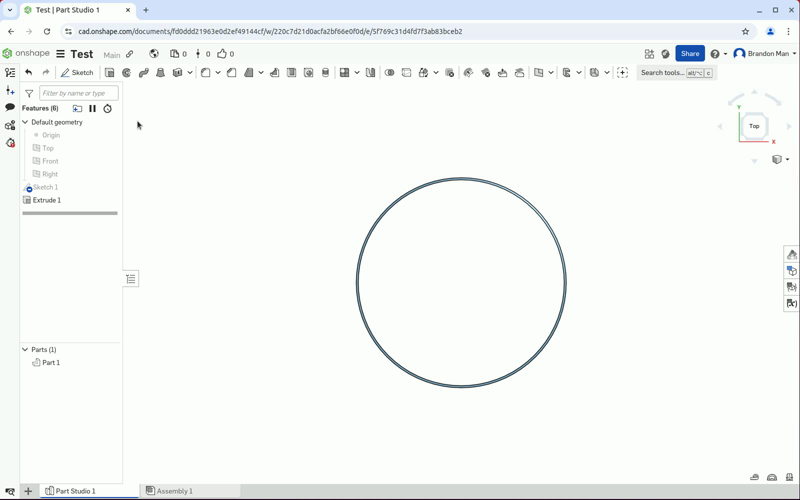
key(shift+h)
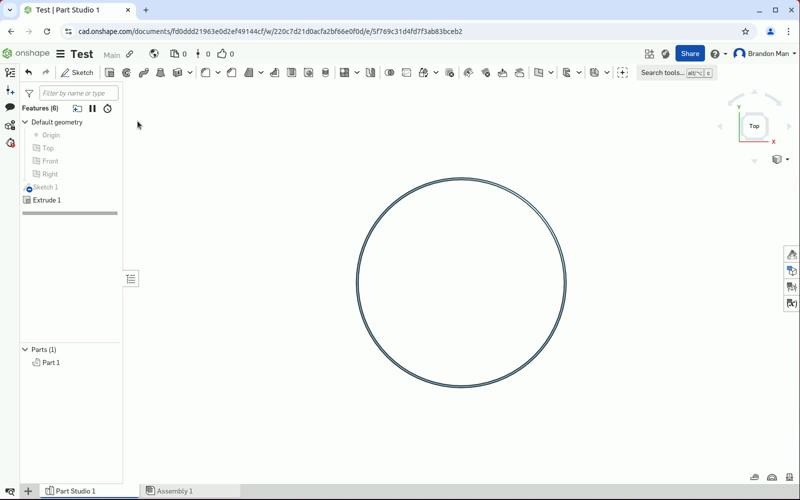
mouse_move(73, 189)
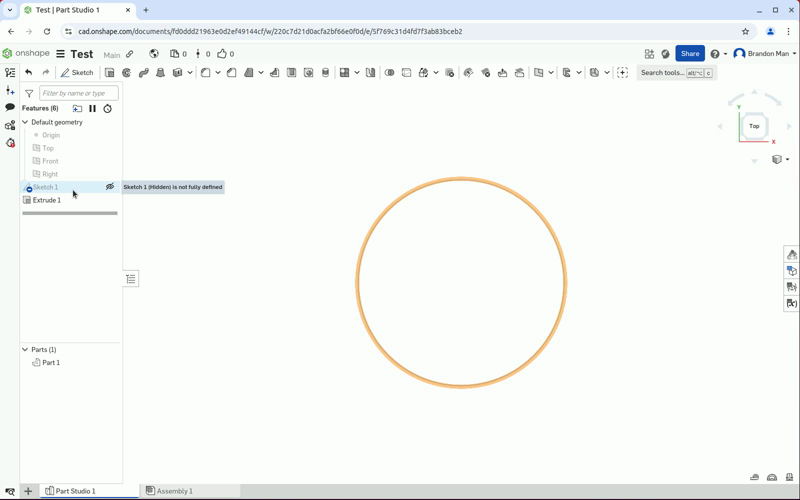
click(73, 189)
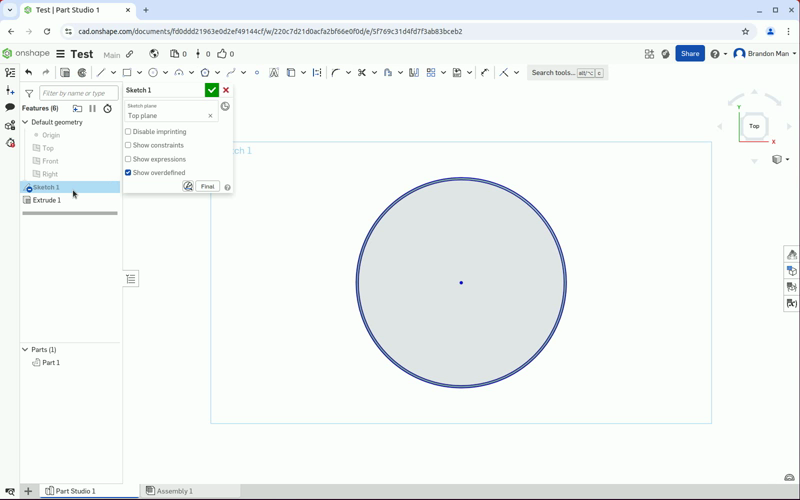
mouse_move(229, 92)
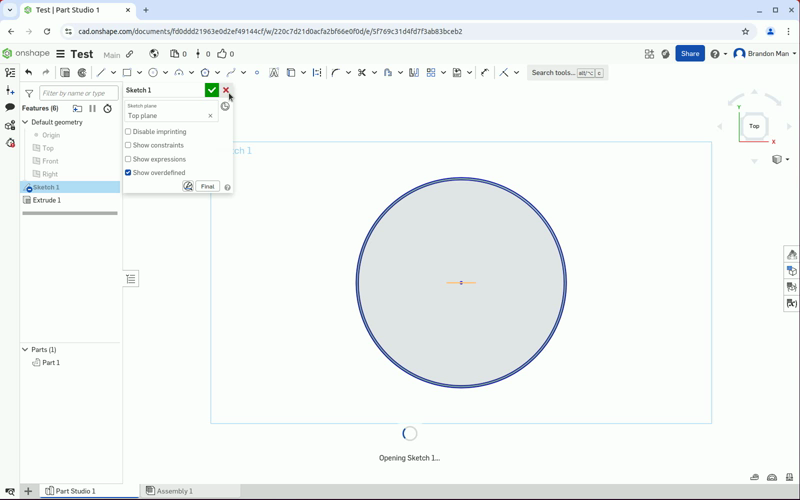
click(229, 92)
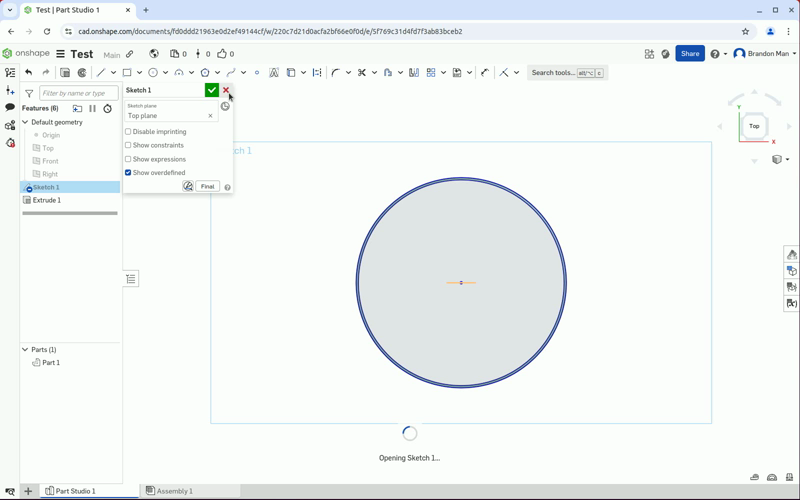
key(shift+s)
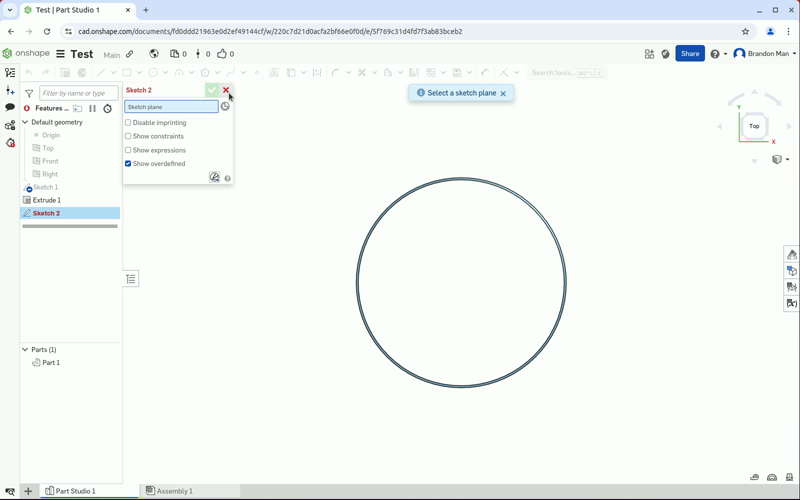
mouse_move(73, 150)
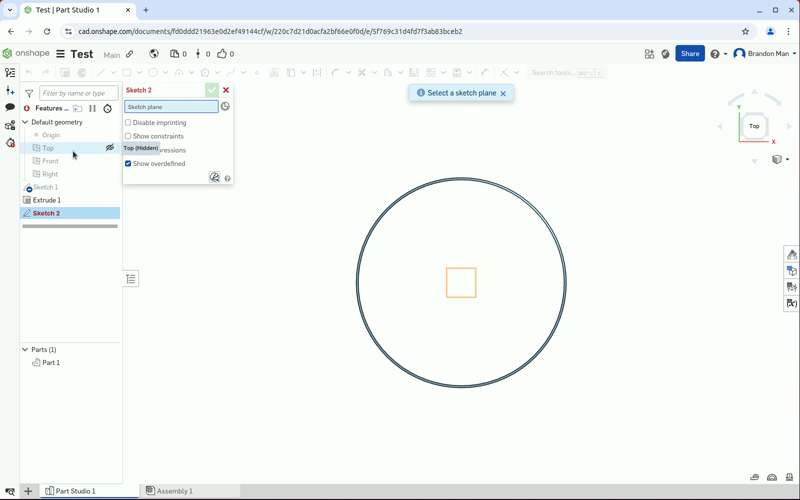
click(73, 150)
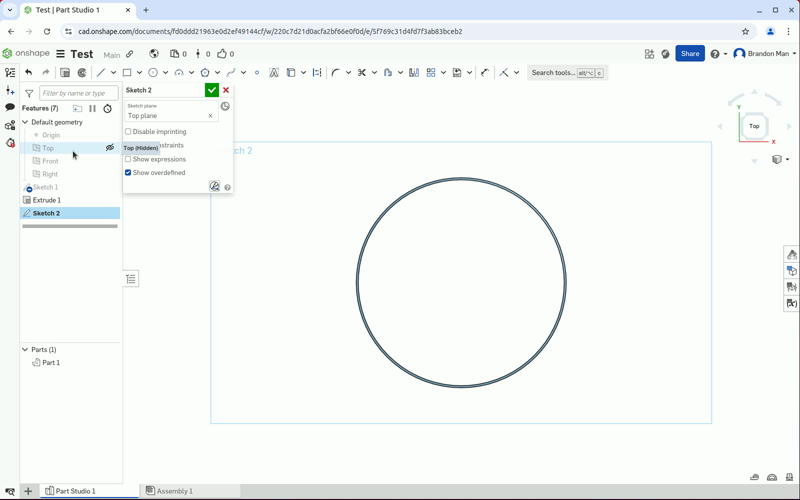
mouse_move(73, 352)
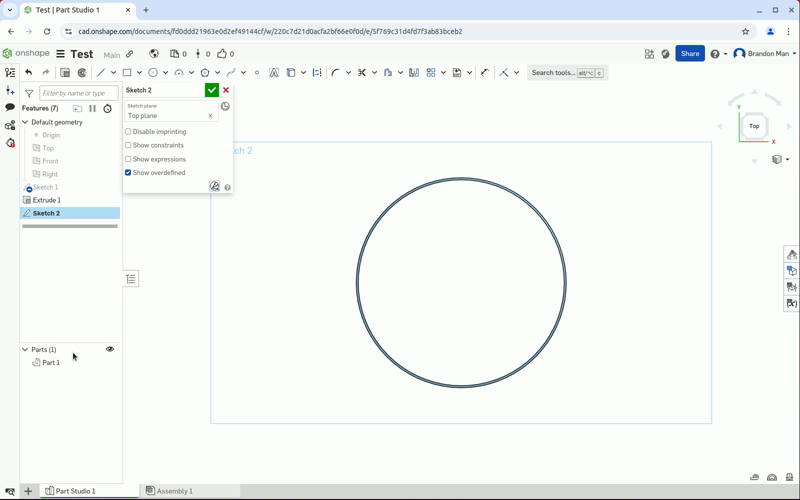
key(y)
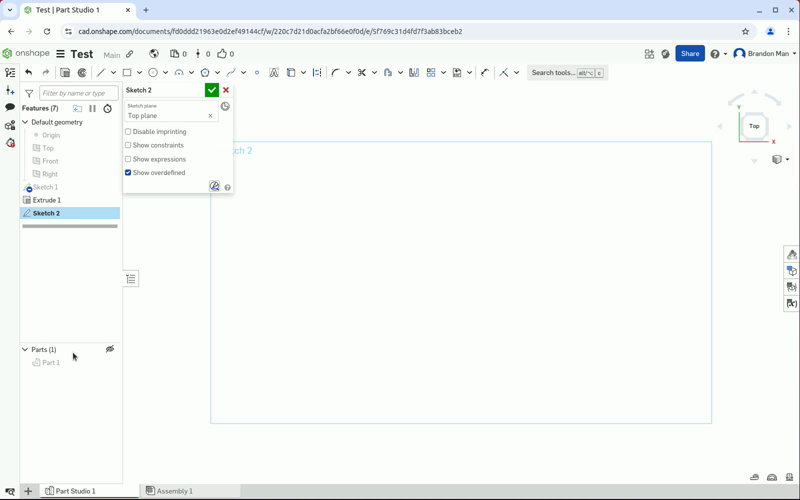
key(c)
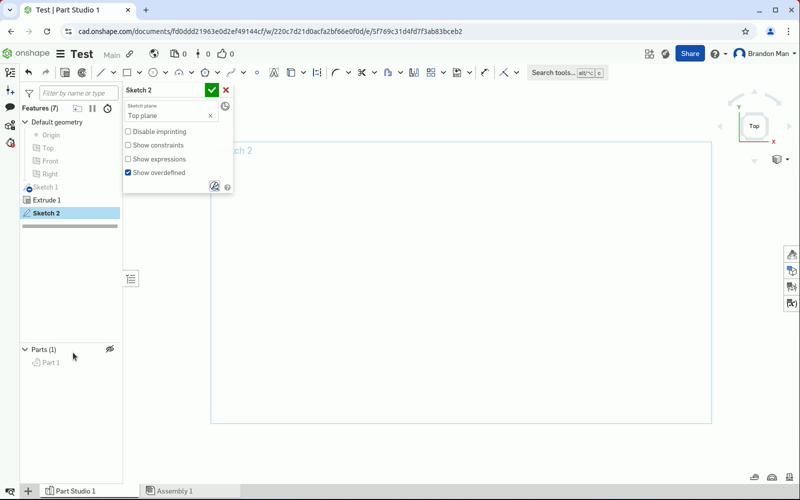
key_down(shift)
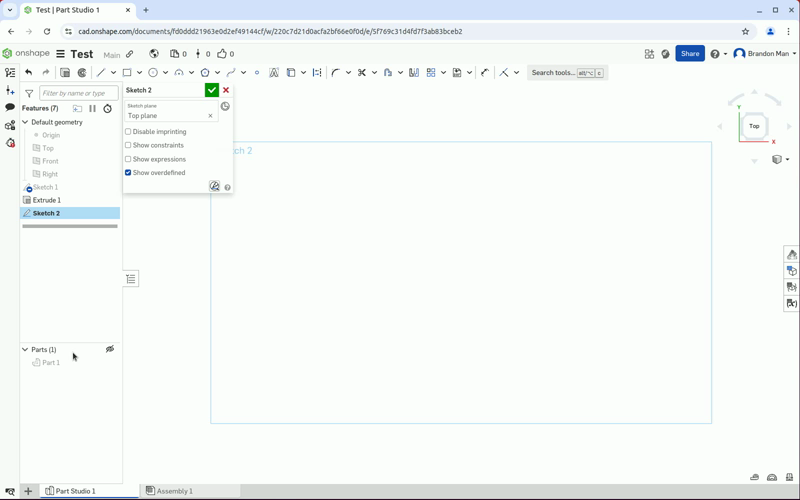
mouse_move(461, 282)
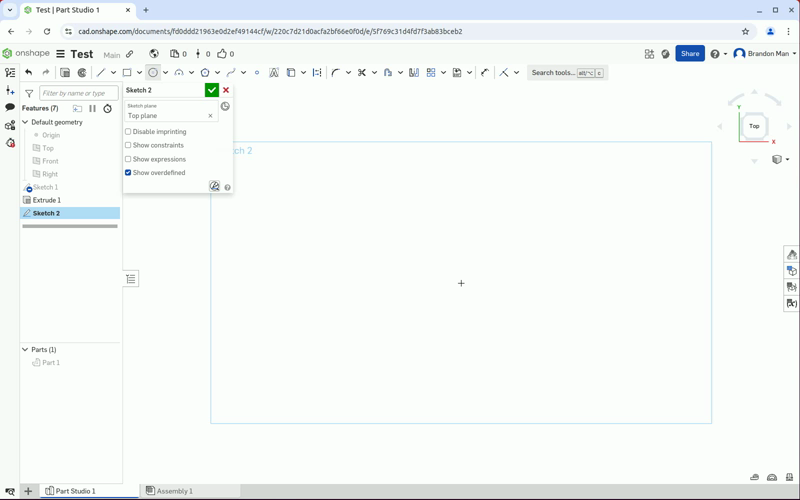
click(461, 282)
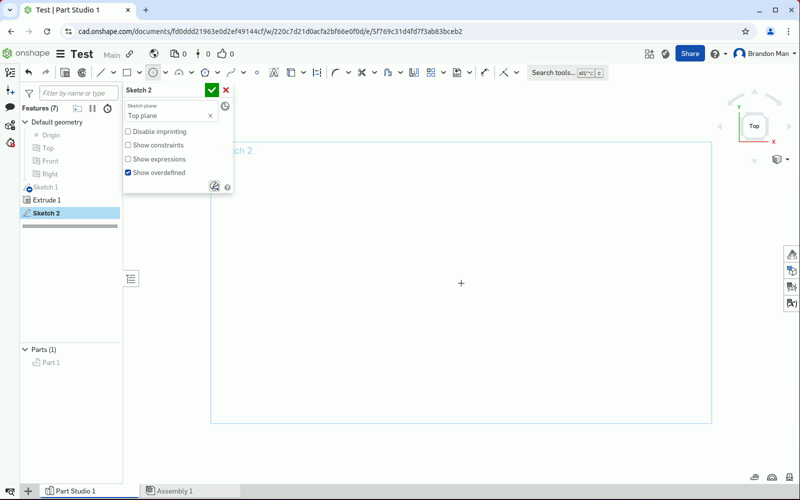
key_up(shift)
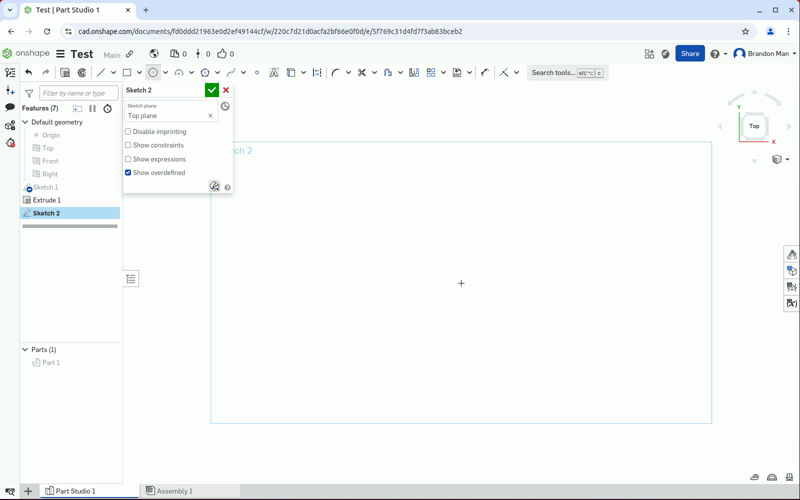
mouse_move(565, 282)
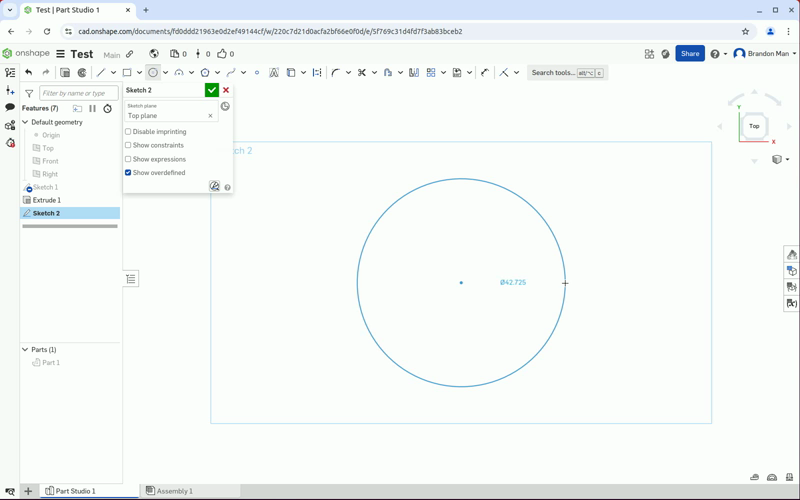
click(565, 282)
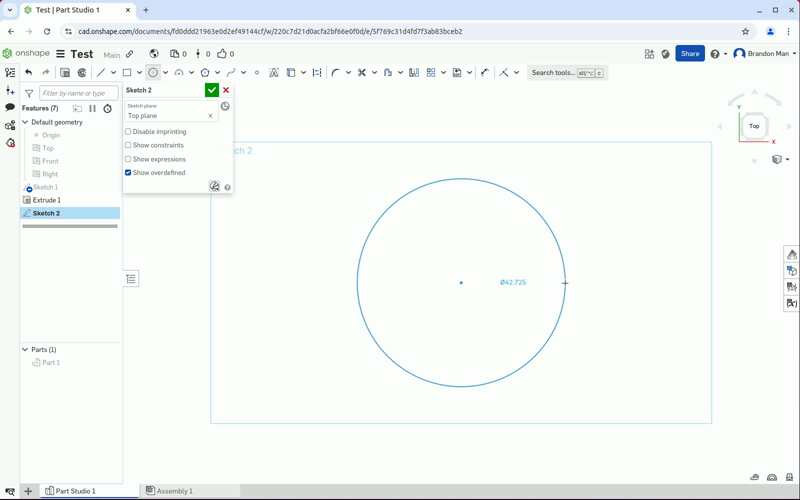
key(esc)
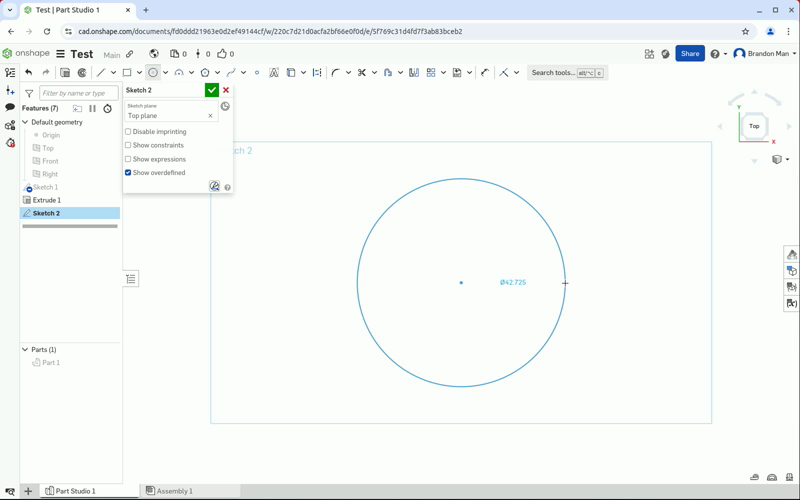
mouse_move(384, 267)
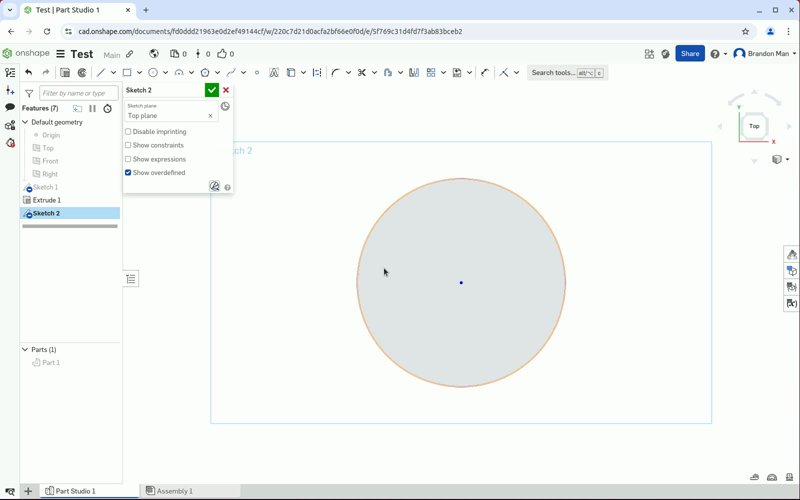
click(384, 267)
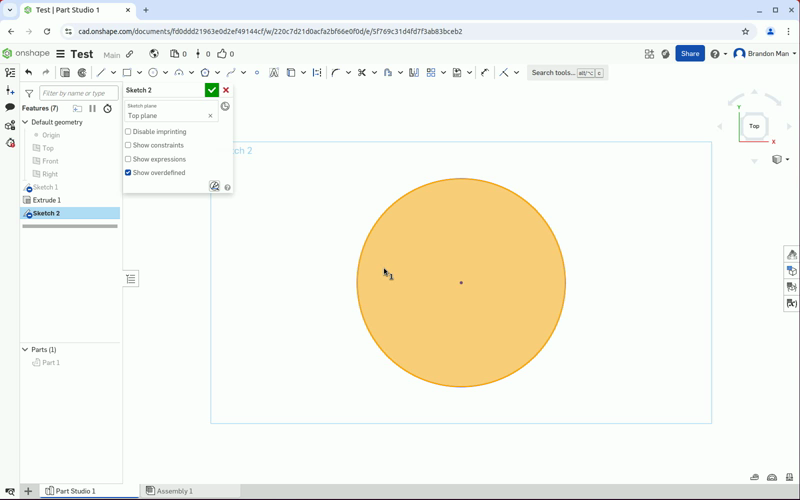
mouse_move(73, 352)
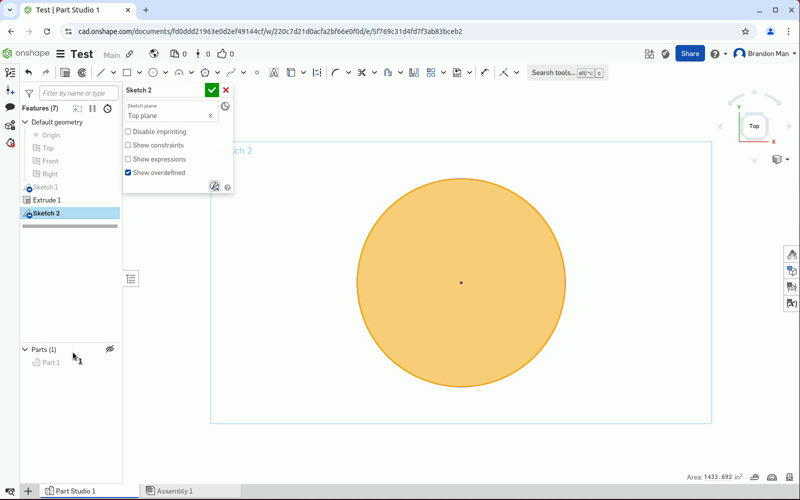
key(shift+y)
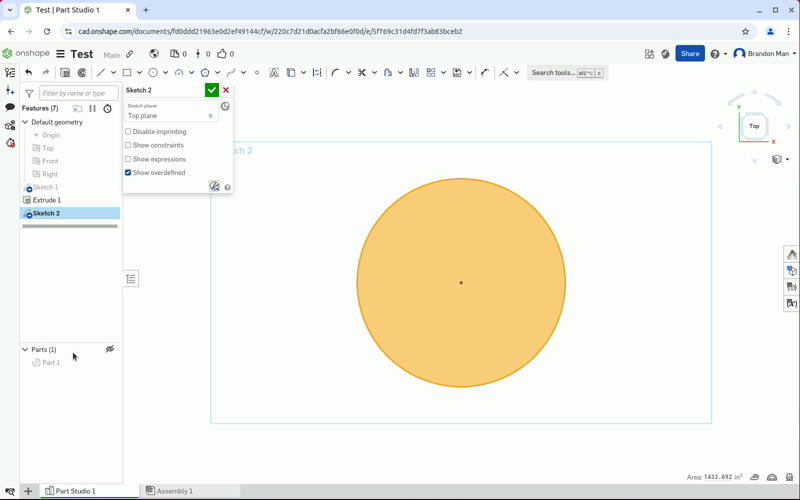
key(shift+e)
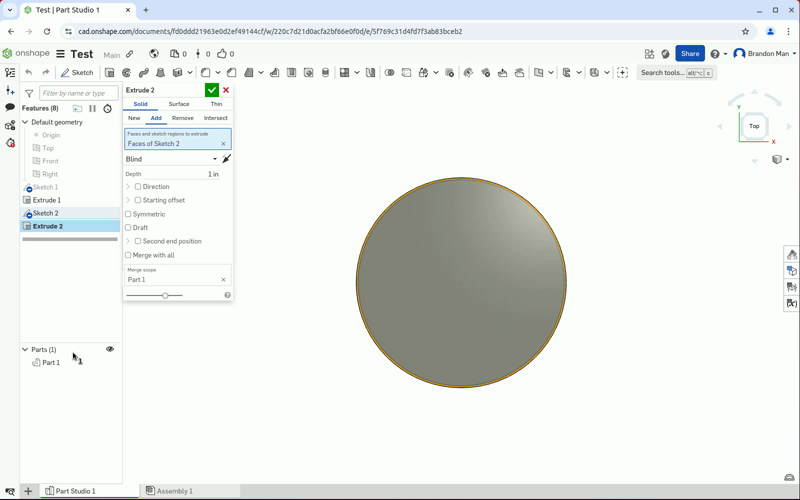
mouse_move(143, 106)
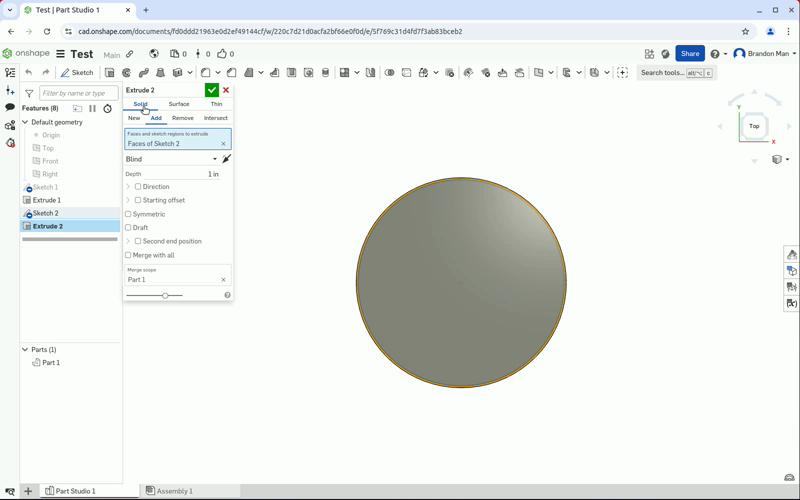
click(143, 106)
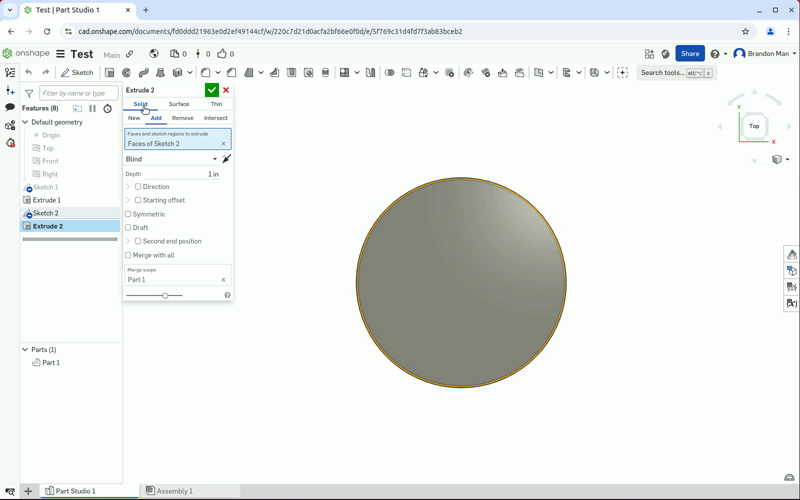
mouse_move(137, 120)
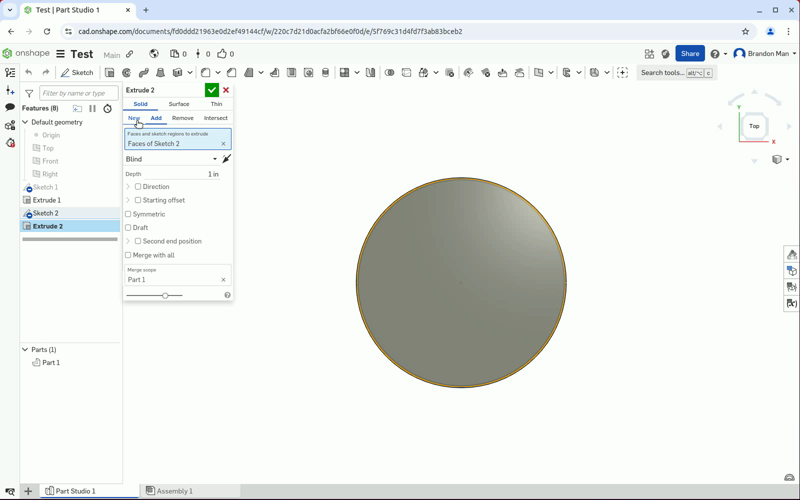
click(137, 120)
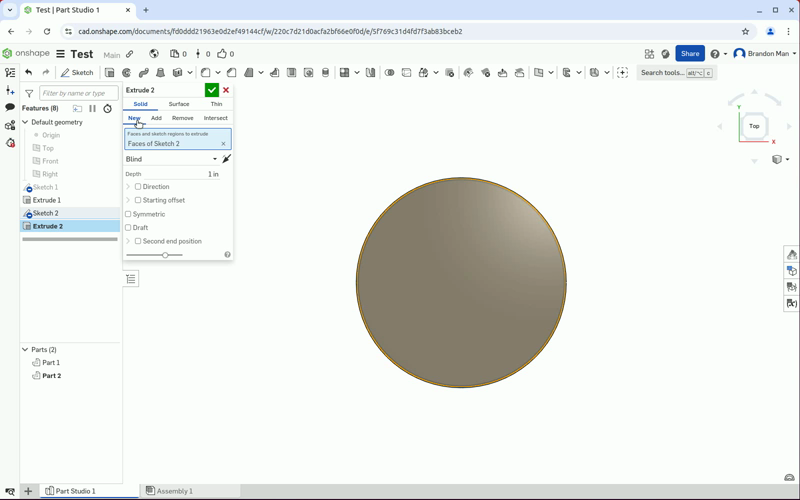
key(tab, 4)
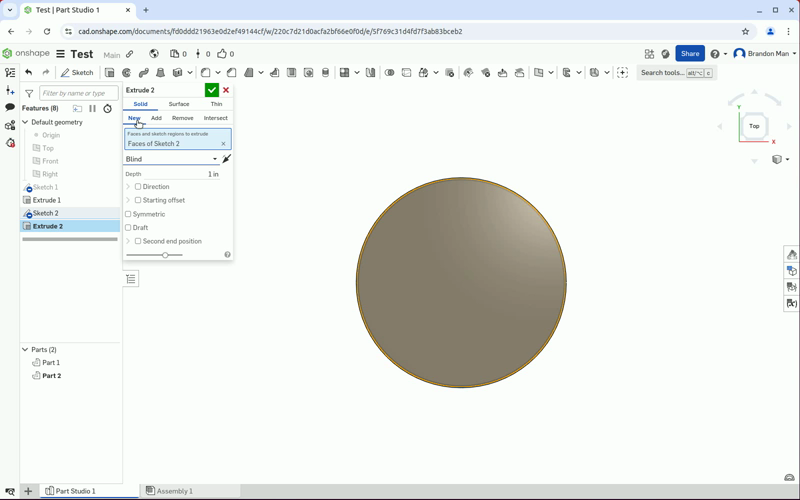
text(-0.241)
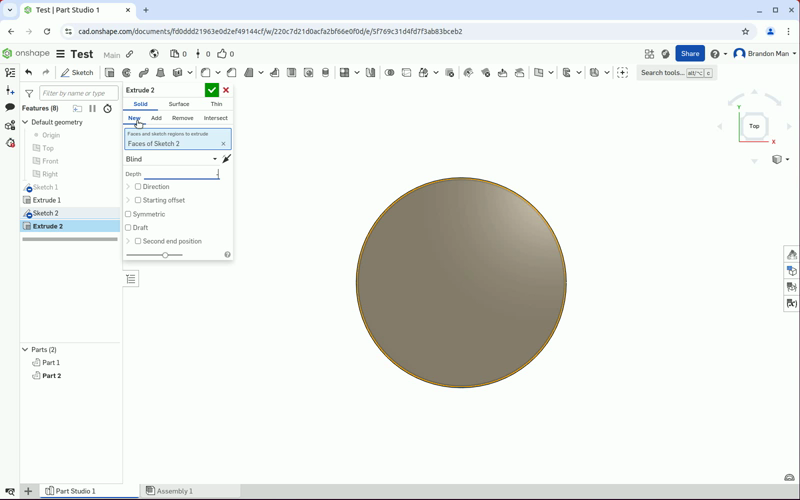
key(enter)
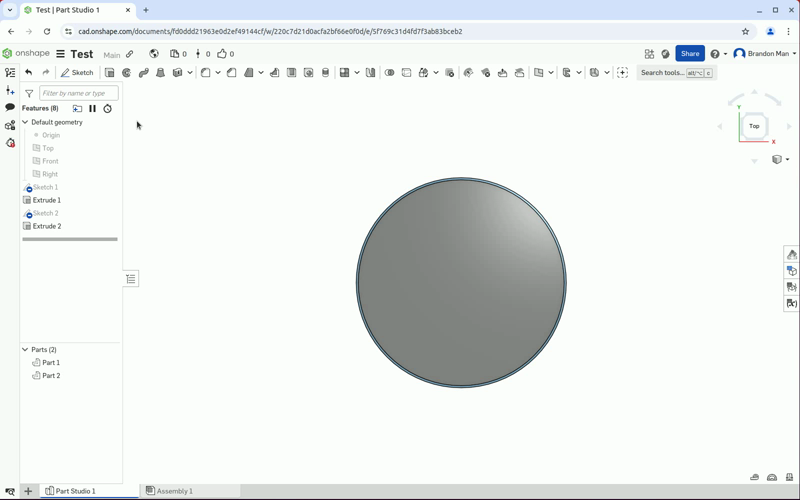
key(shift+h)
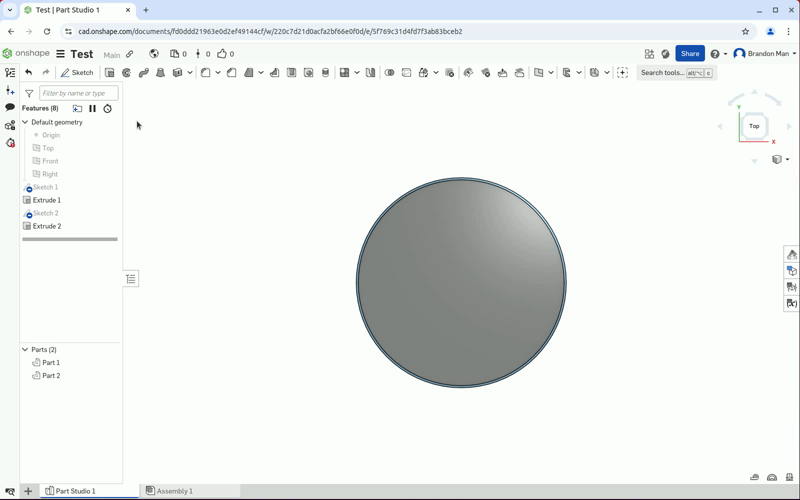
key(shift+h)
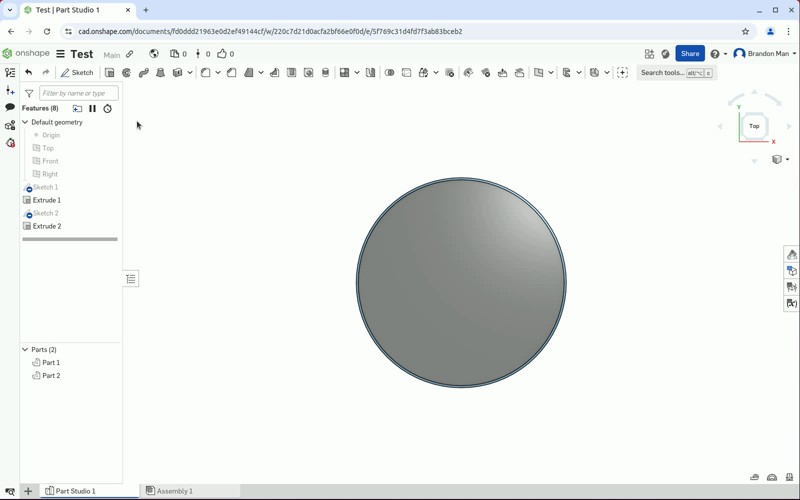
mouse_move(73, 189)
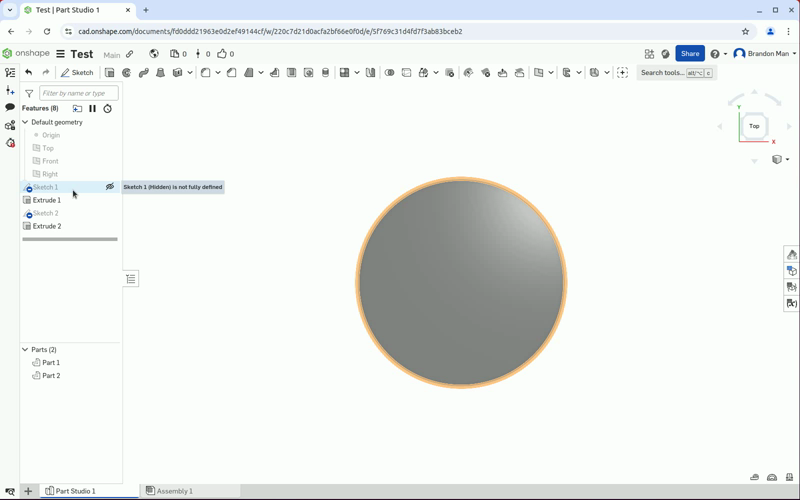
click(73, 189)
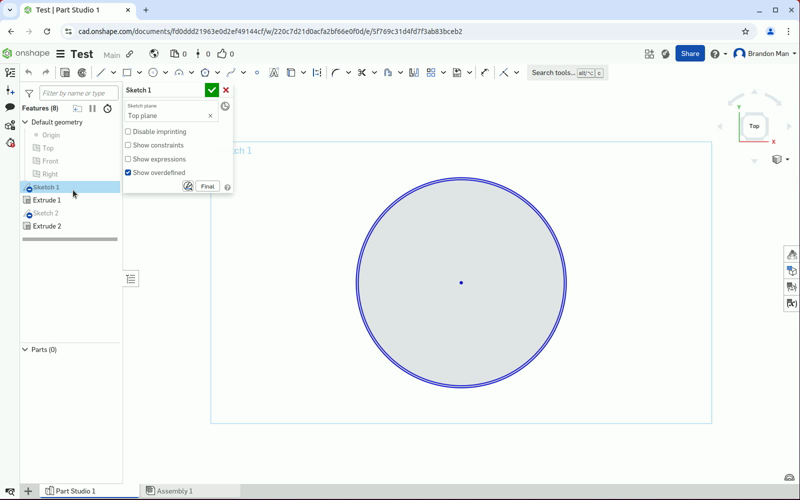
mouse_move(229, 92)
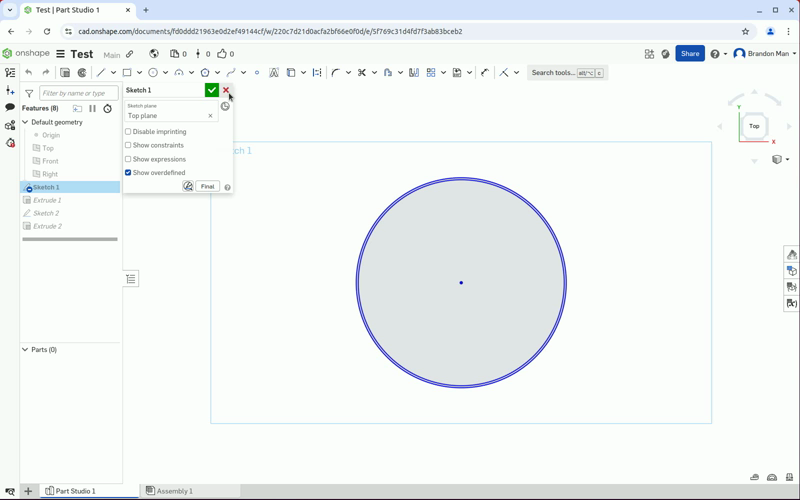
click(229, 92)
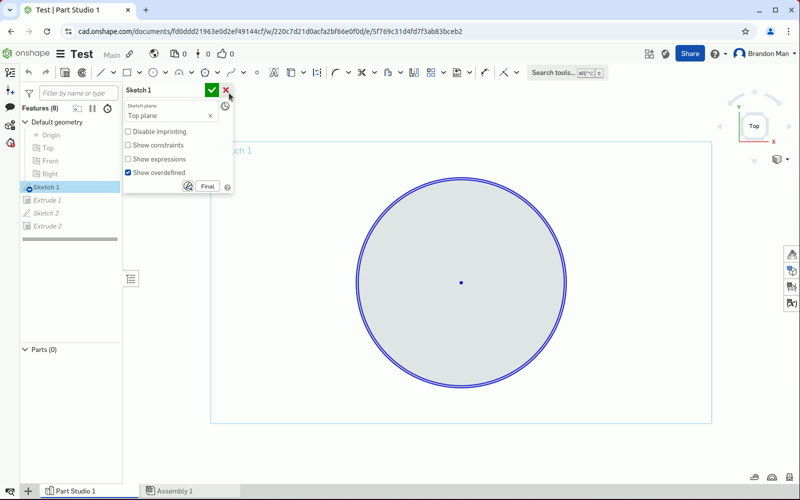
key(shift+s)
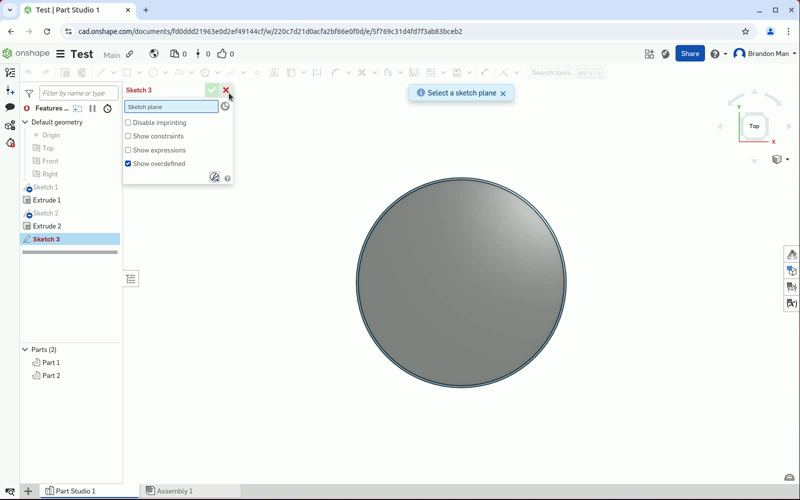
mouse_move(73, 150)
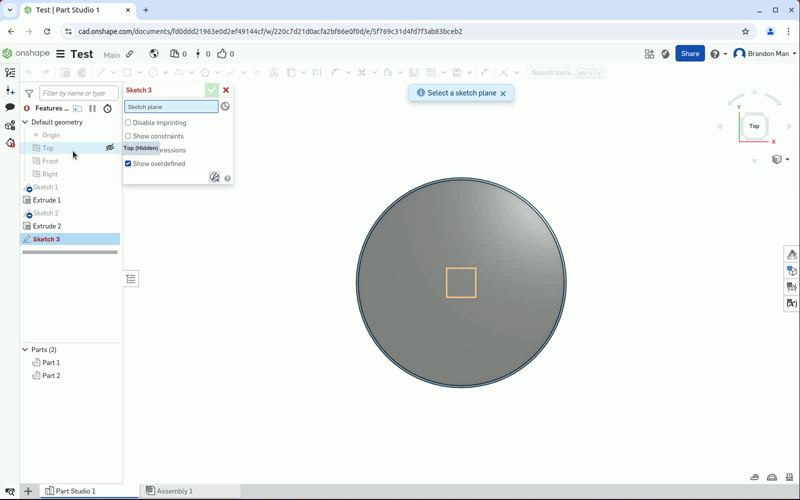
click(73, 150)
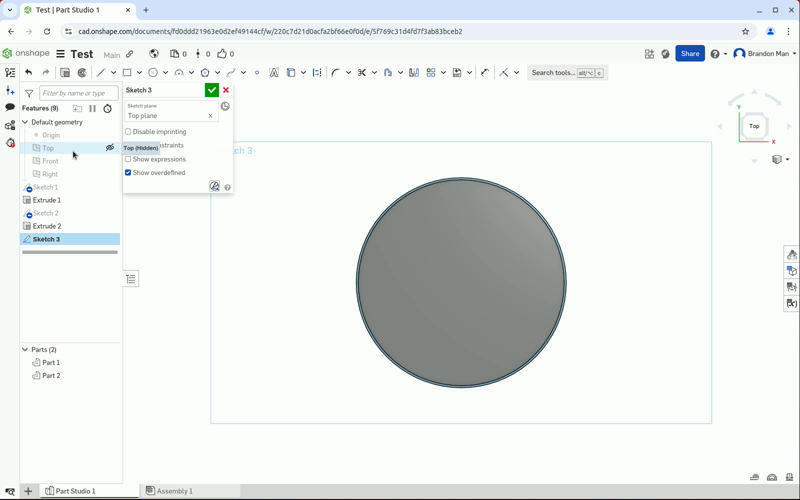
mouse_move(73, 352)
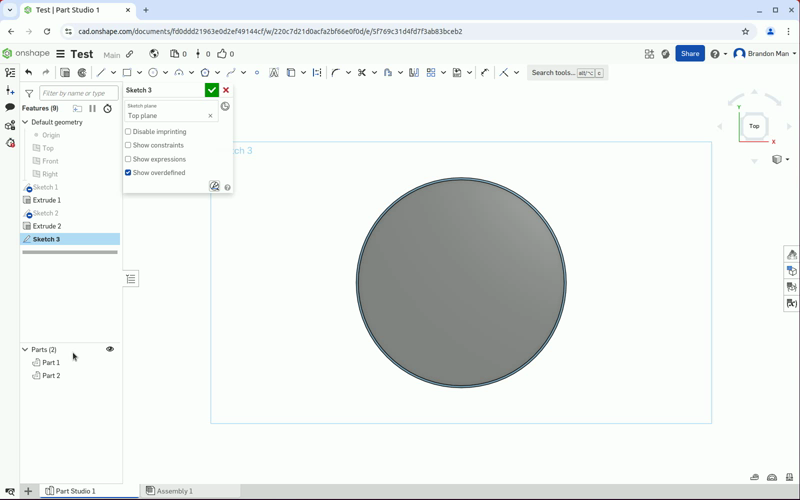
key(y)
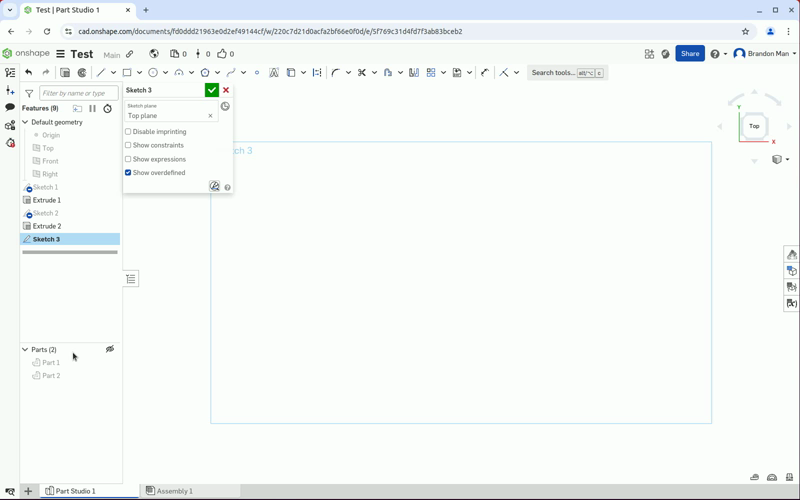
key(c)
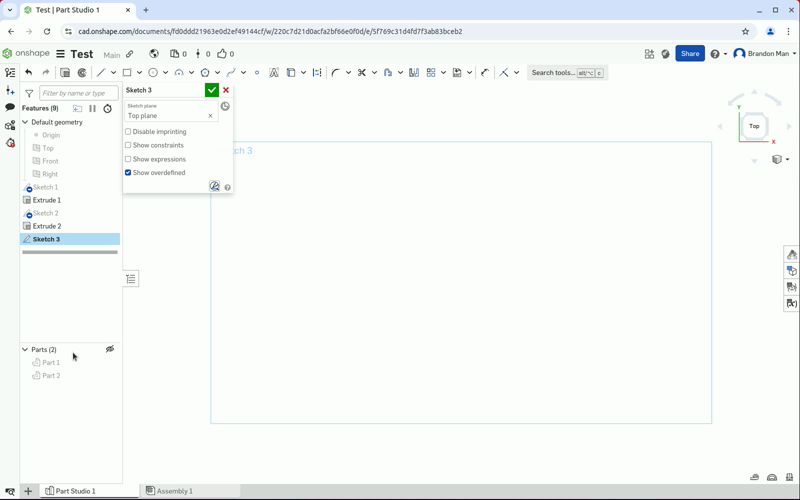
key_down(shift)
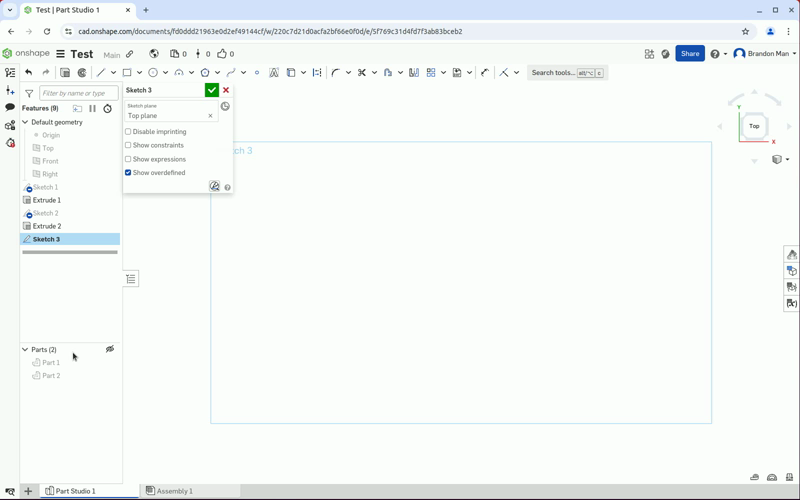
mouse_move(461, 282)
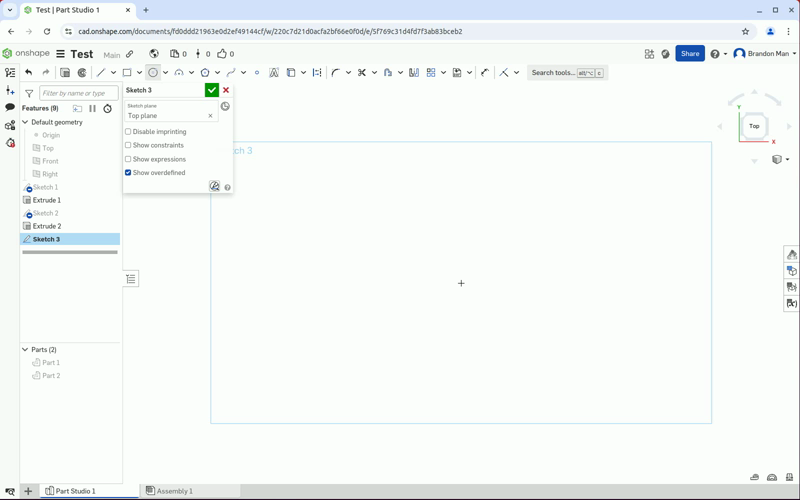
click(461, 282)
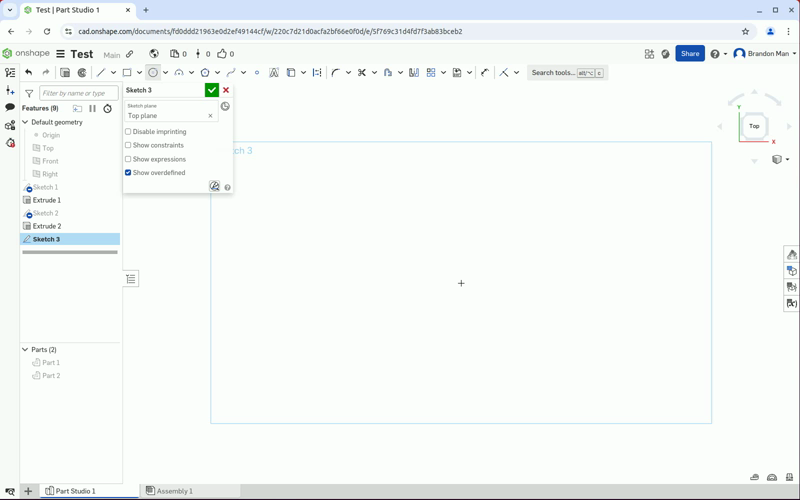
key_up(shift)
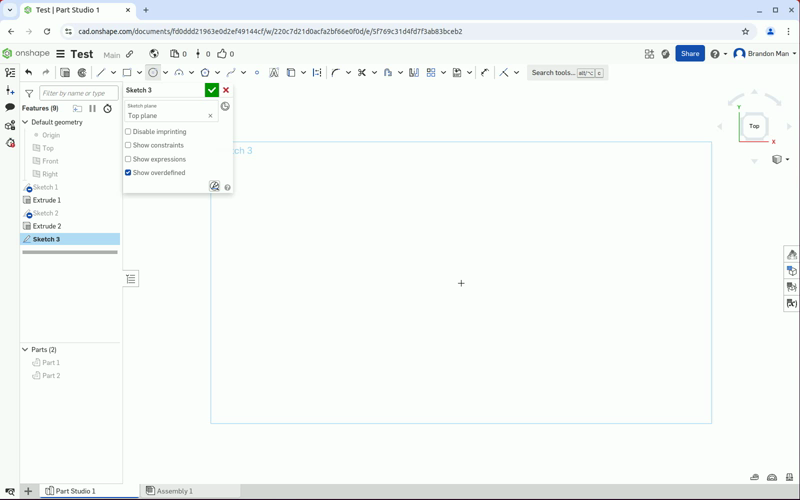
mouse_move(566, 282)
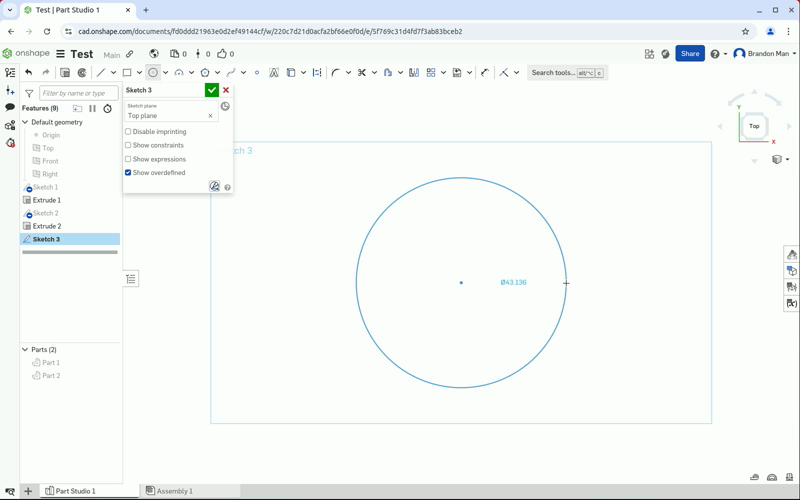
click(566, 282)
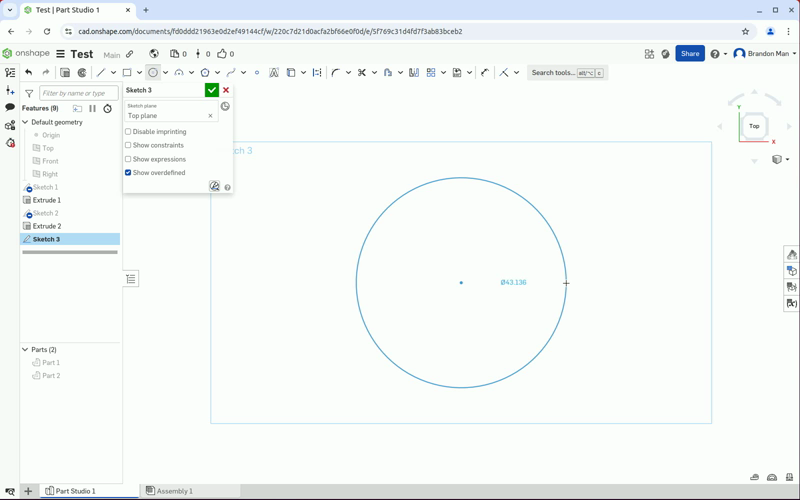
key(esc)
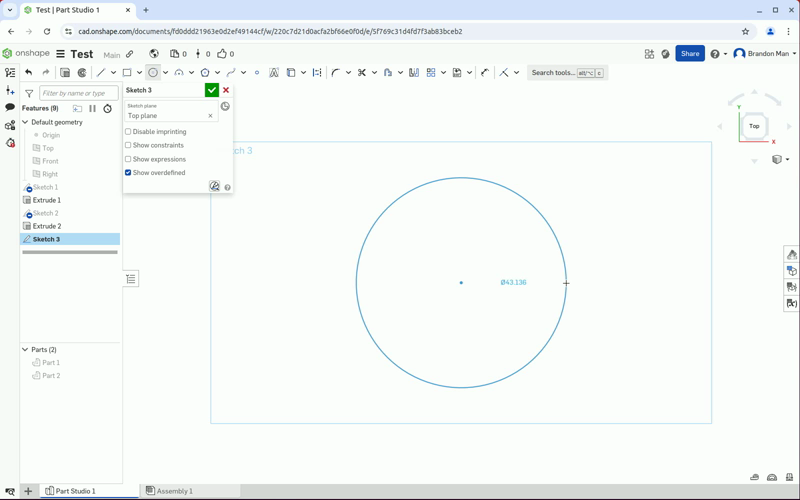
key(c)
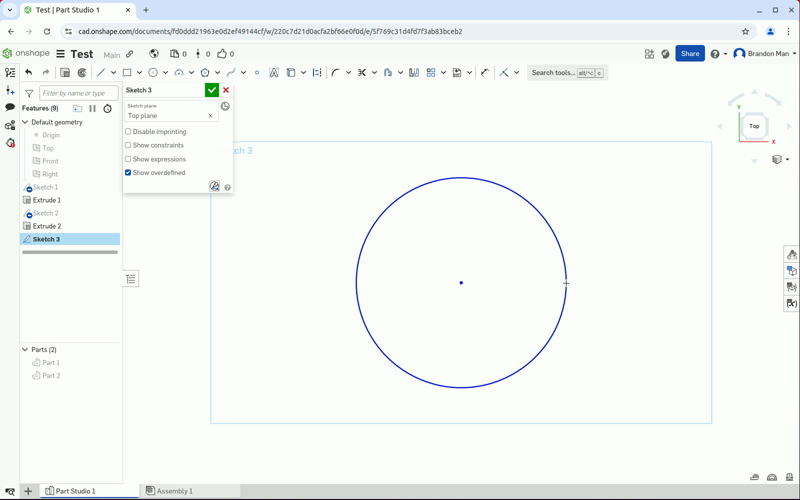
key_down(shift)
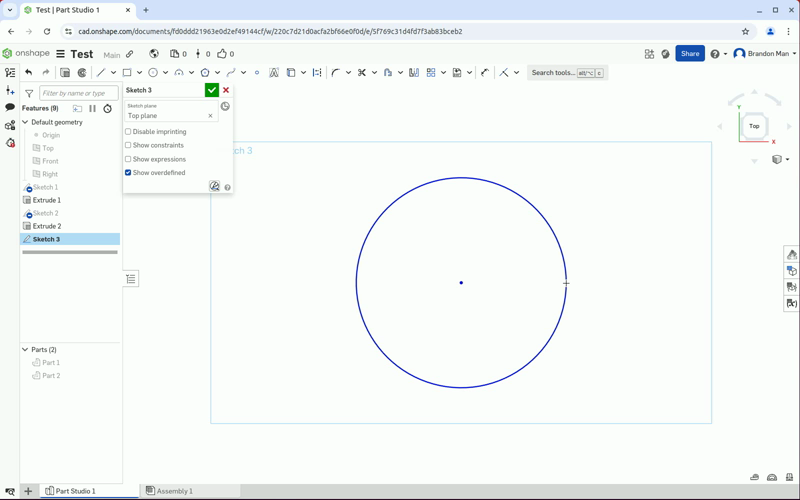
mouse_move(461, 282)
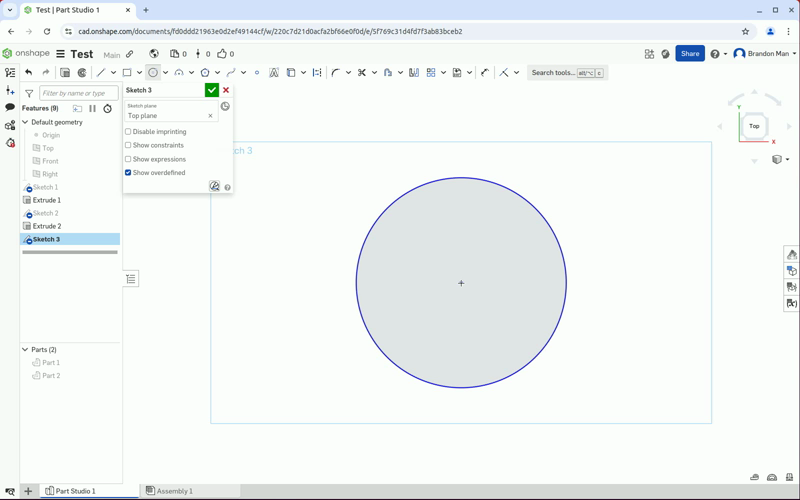
click(461, 282)
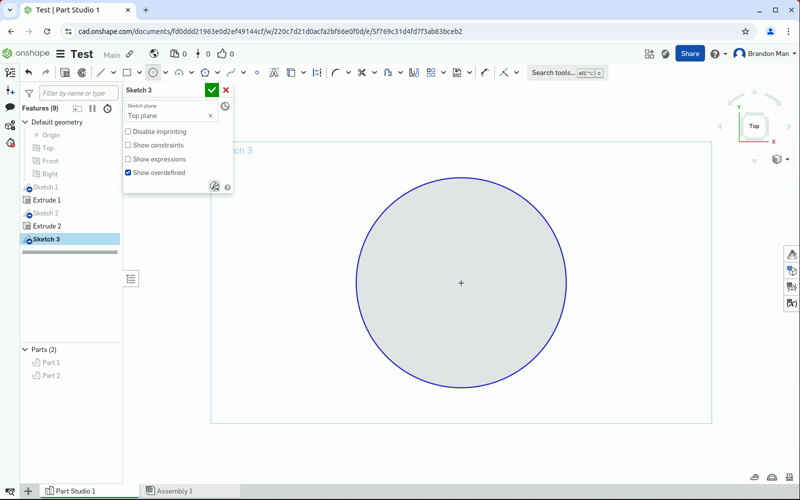
key_up(shift)
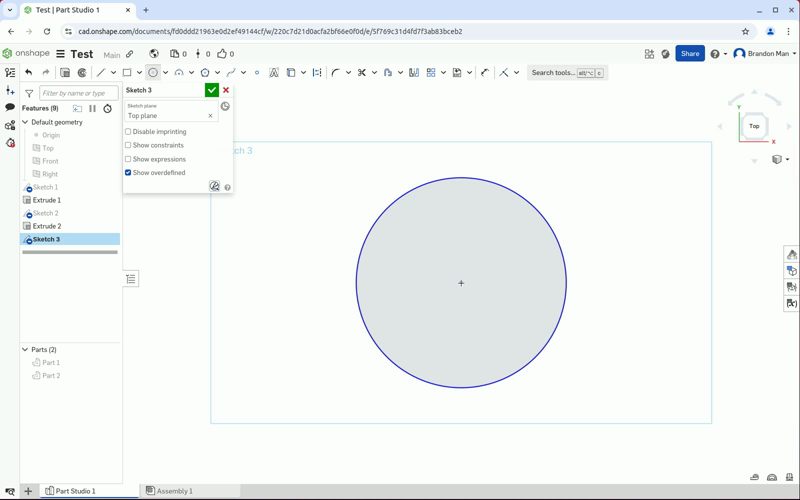
mouse_move(564, 282)
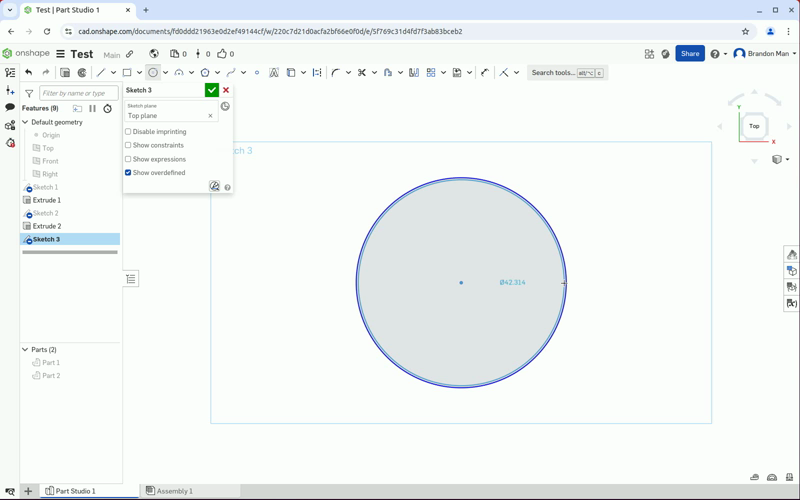
scroll(6)
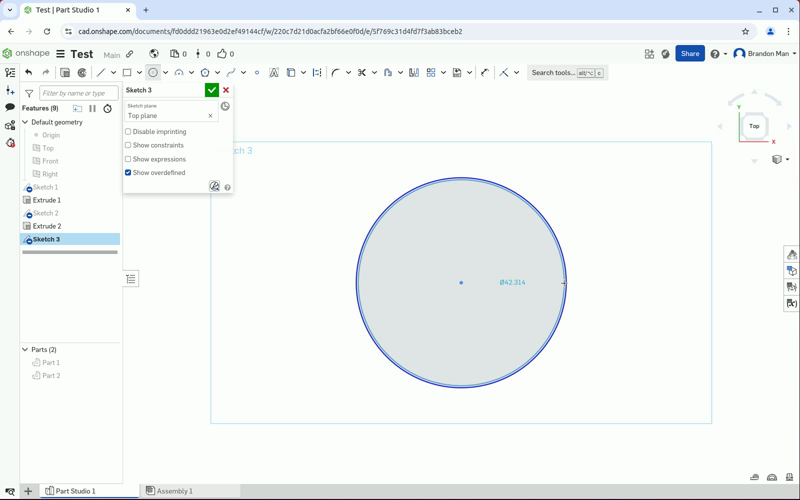
scroll(6)
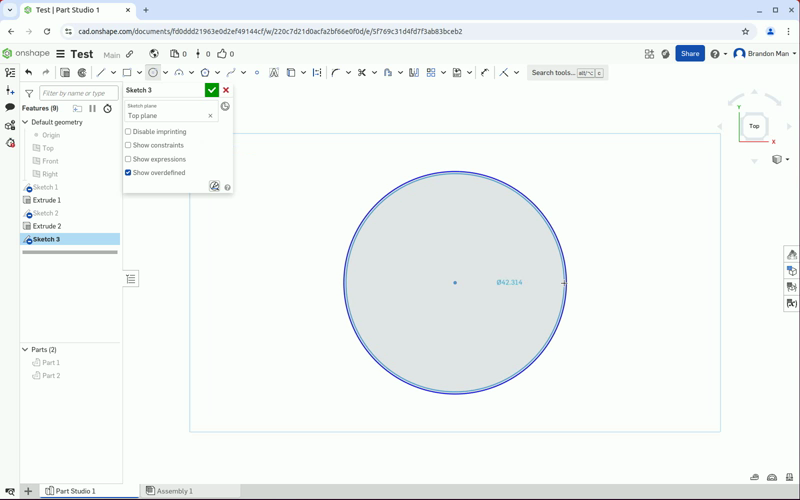
scroll(6)
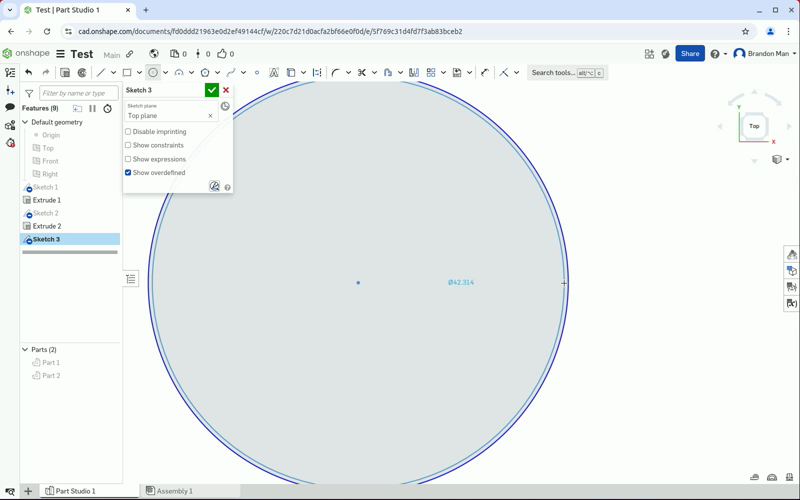
scroll(6)
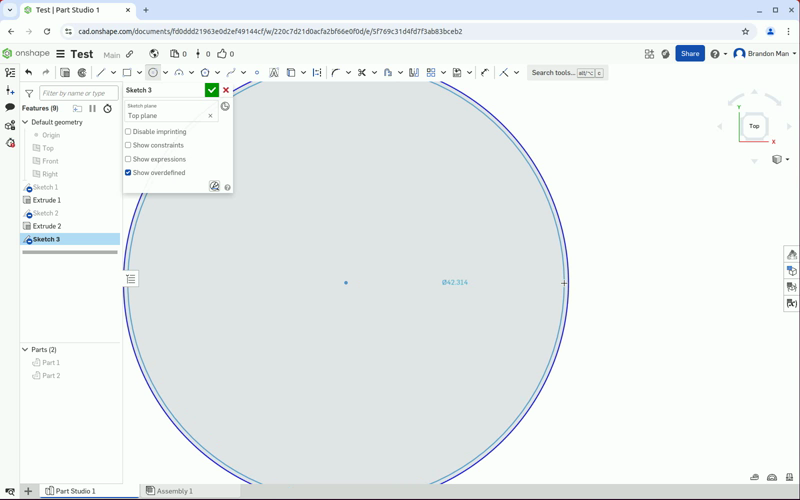
scroll(6)
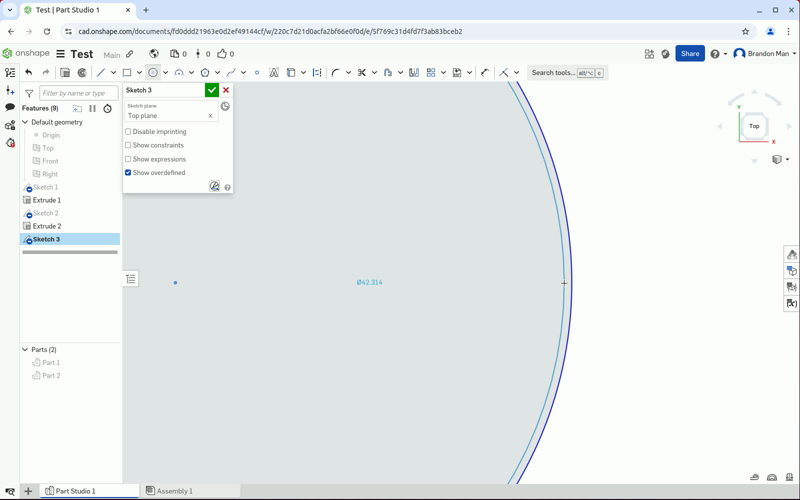
scroll(6)
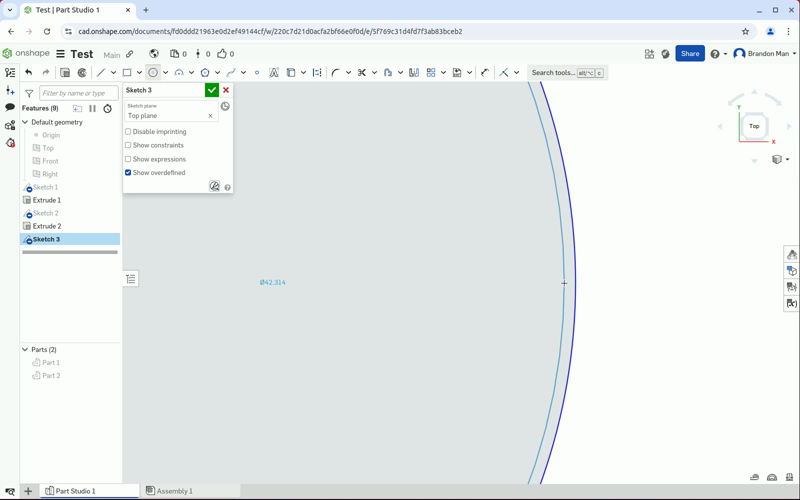
scroll(6)
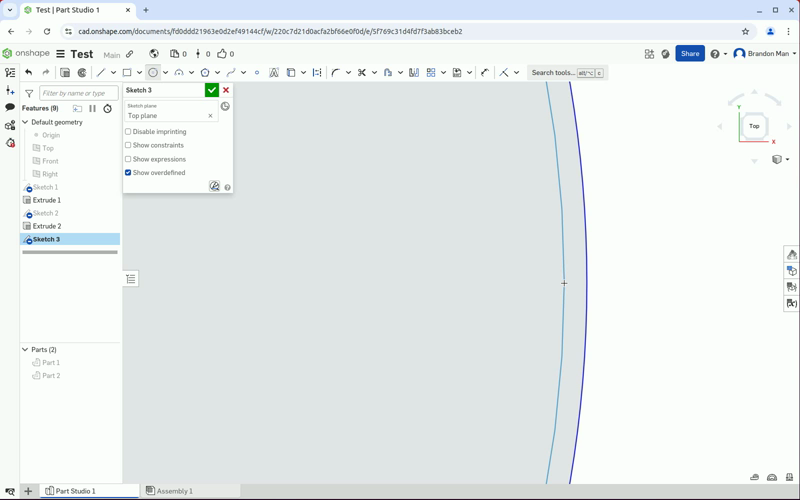
click(564, 282)
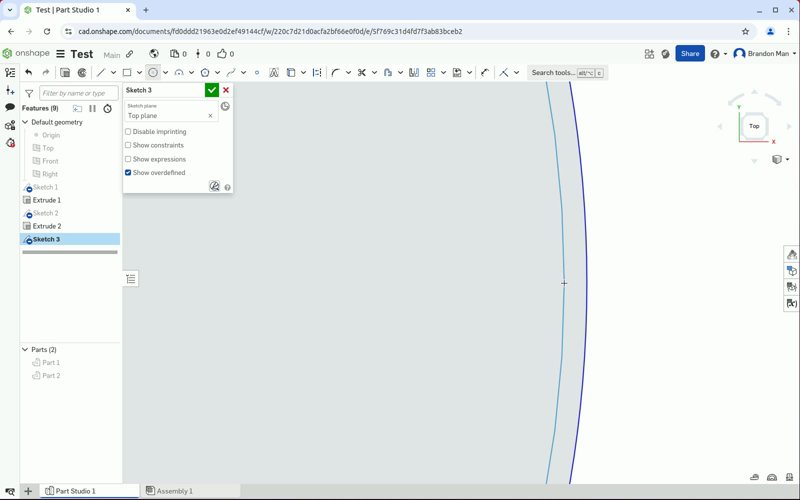
scroll(-6)
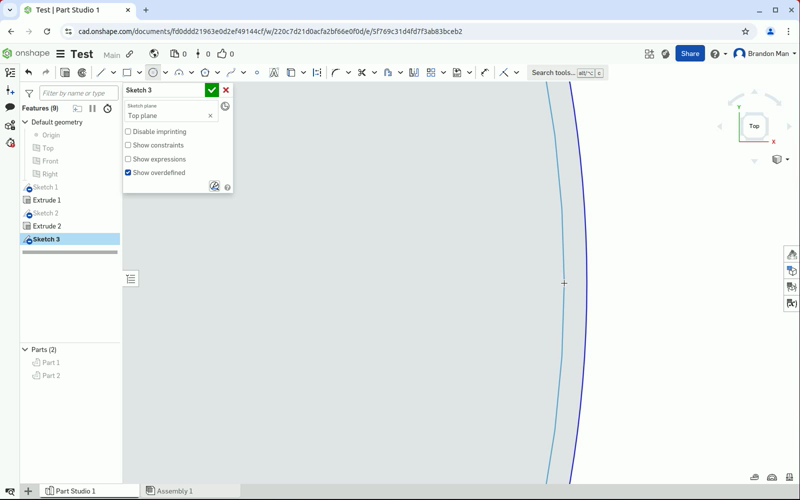
scroll(-6)
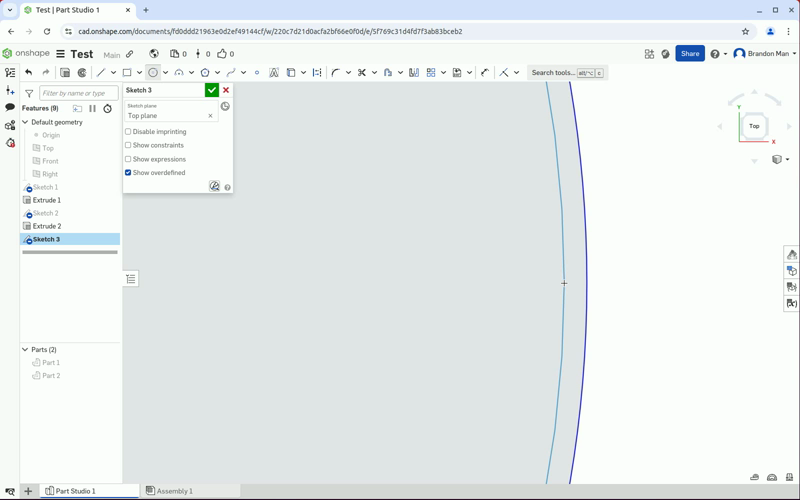
scroll(-6)
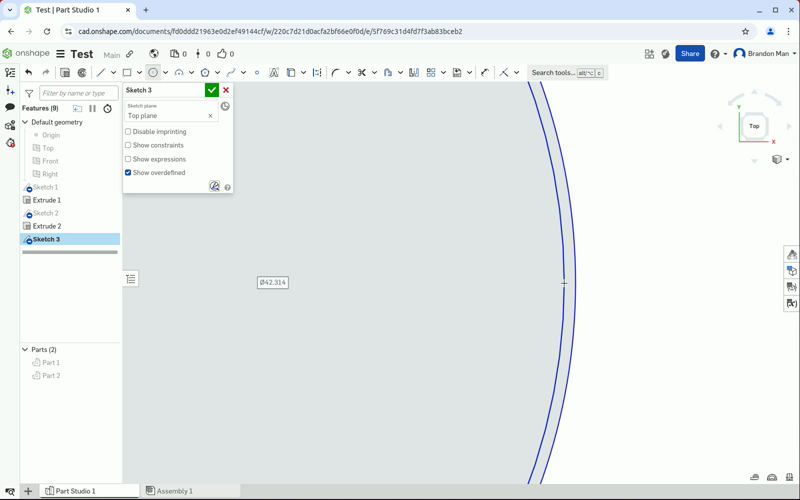
scroll(-6)
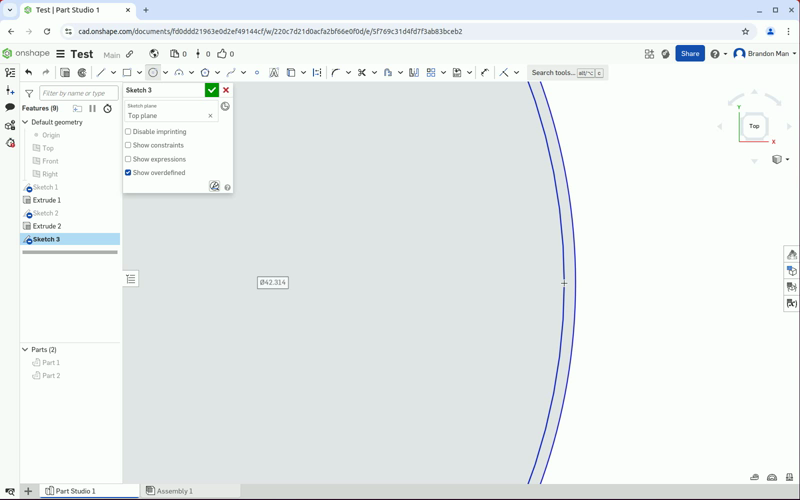
scroll(-6)
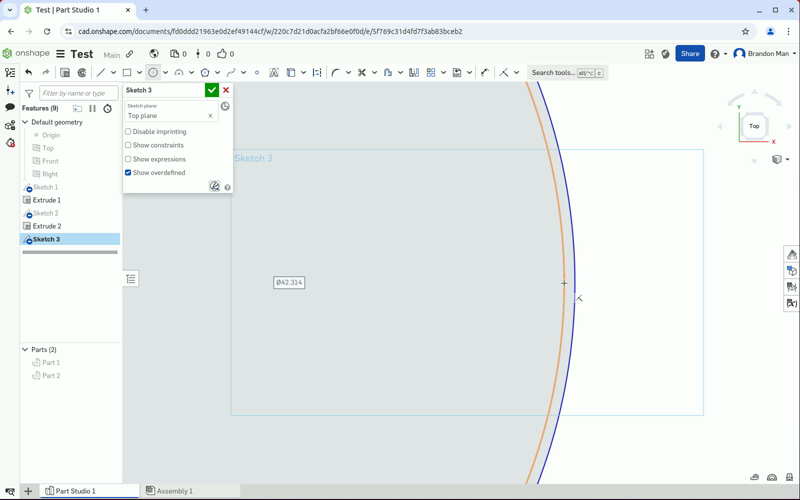
scroll(-6)
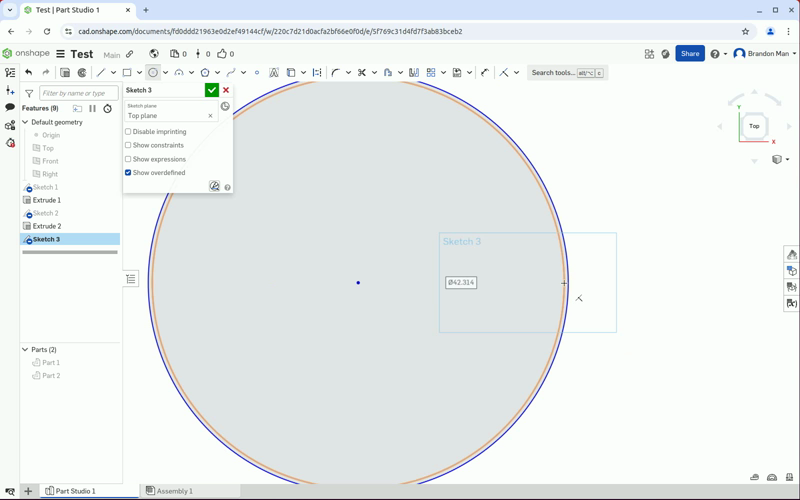
scroll(-6)
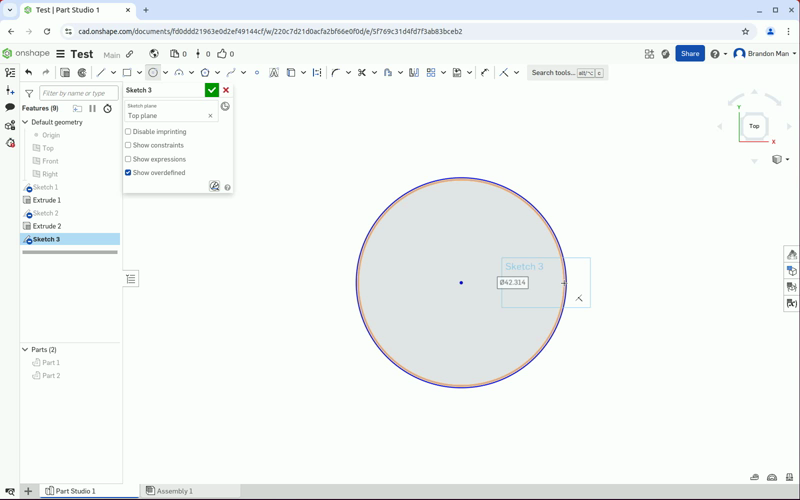
key(esc)
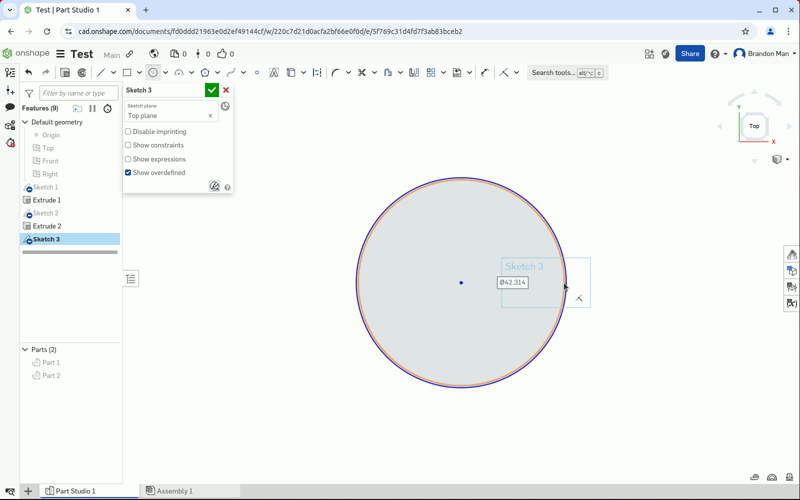
mouse_move(482, 384)
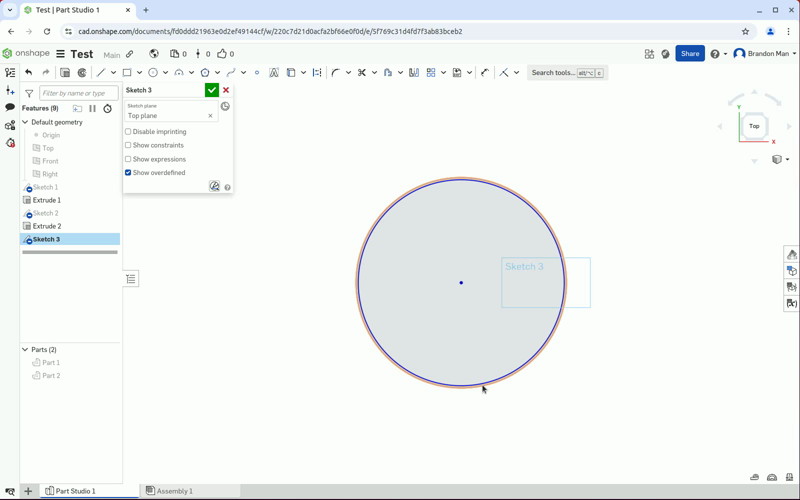
scroll(6)
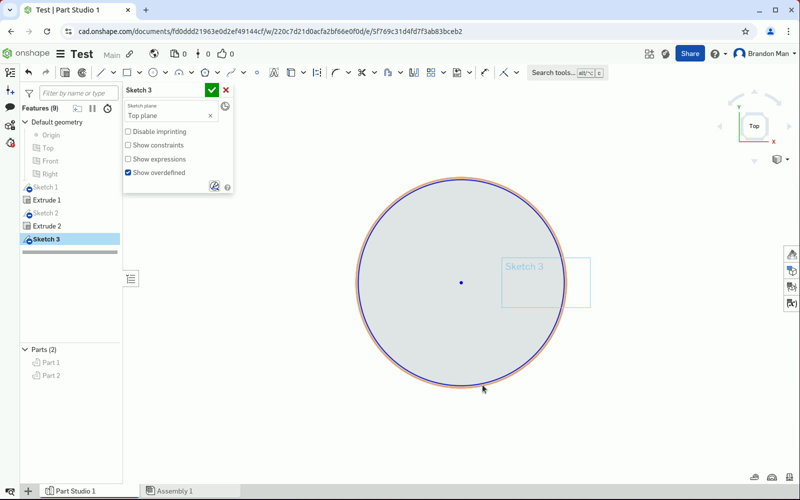
scroll(6)
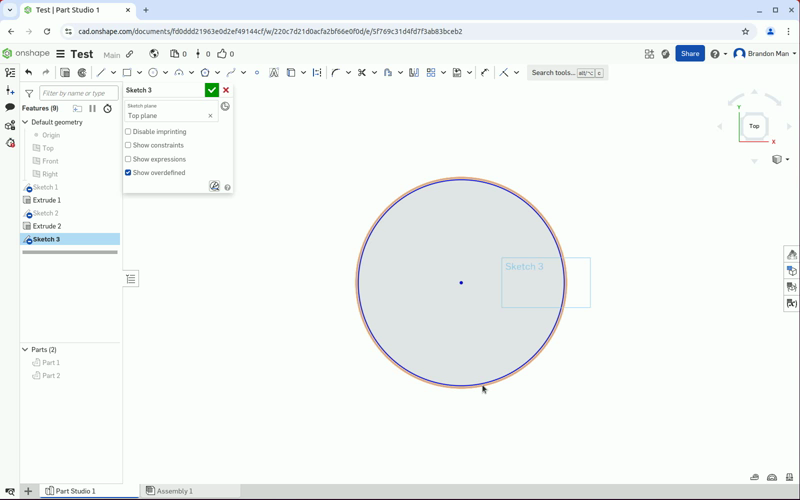
scroll(6)
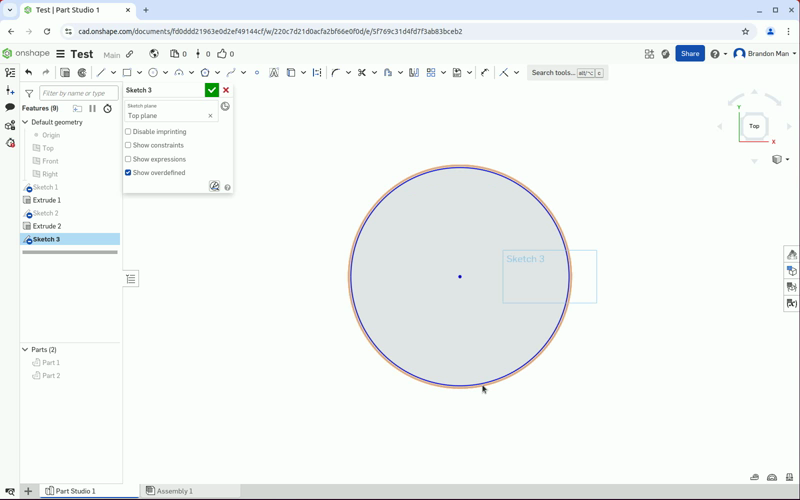
scroll(6)
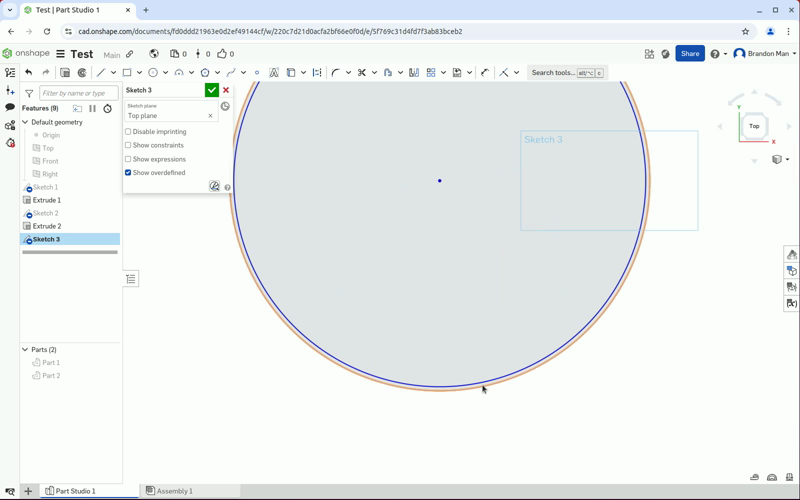
scroll(6)
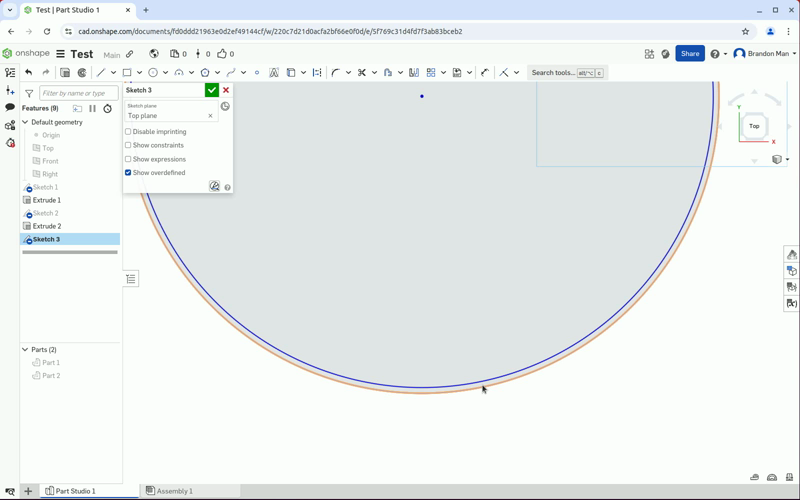
scroll(6)
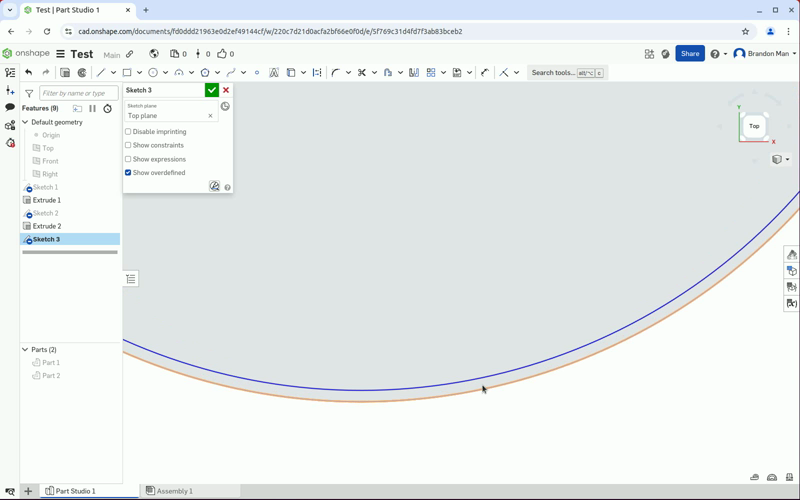
scroll(6)
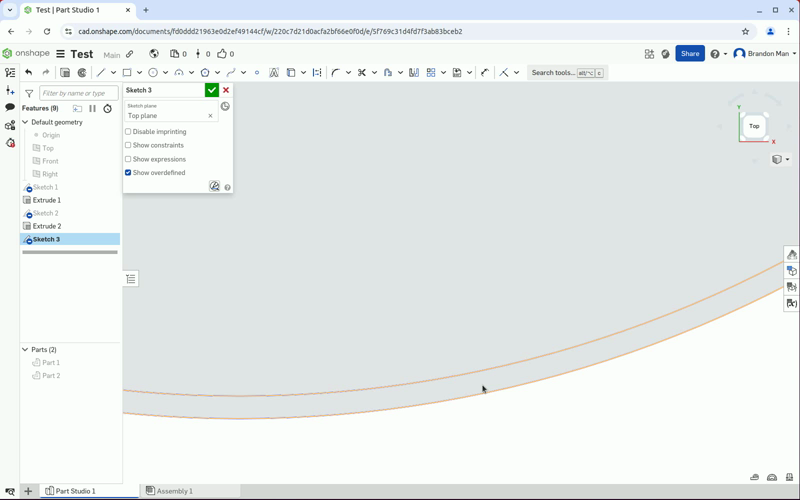
click(482, 384)
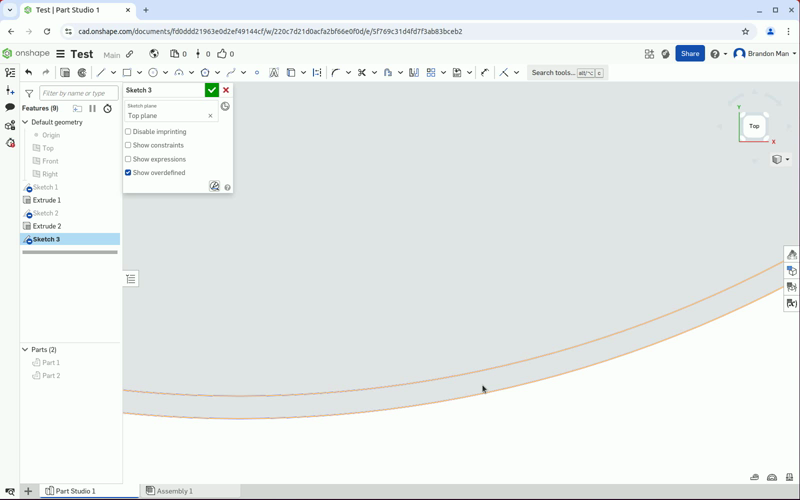
scroll(-6)
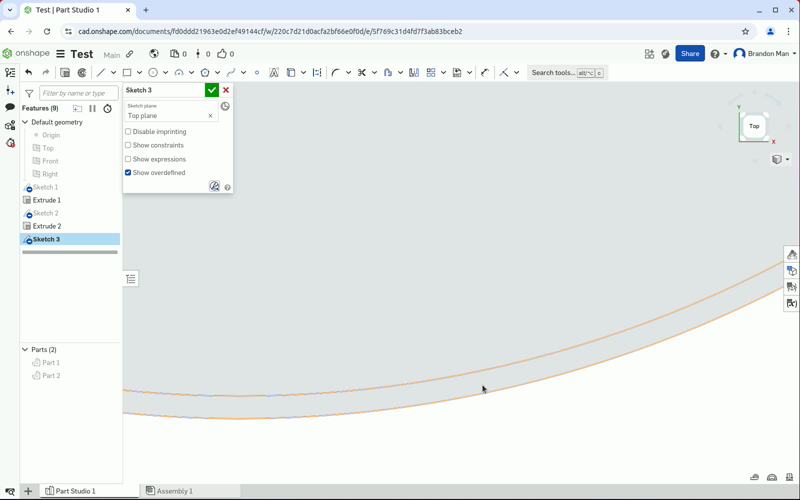
scroll(-6)
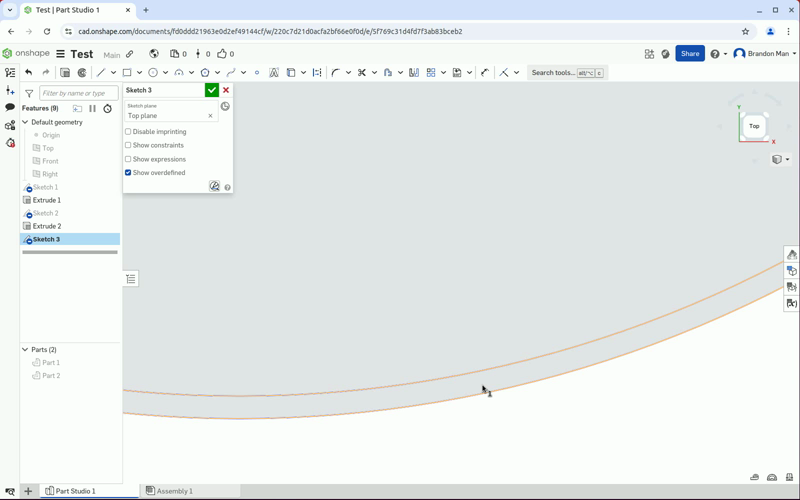
scroll(-6)
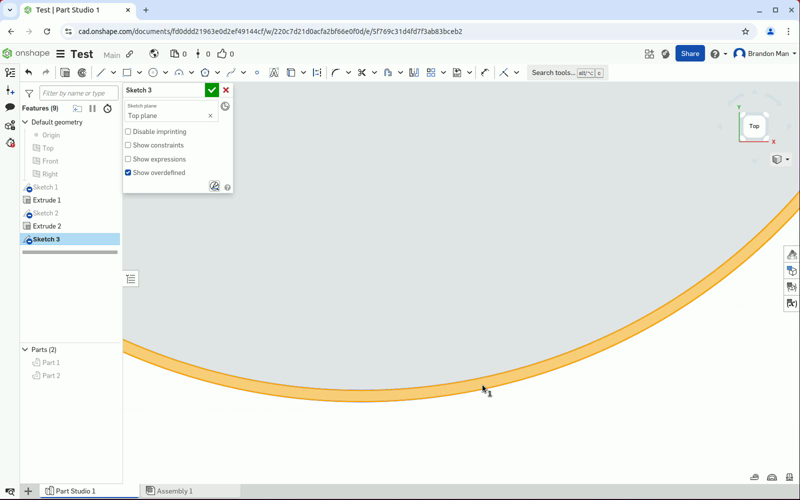
scroll(-6)
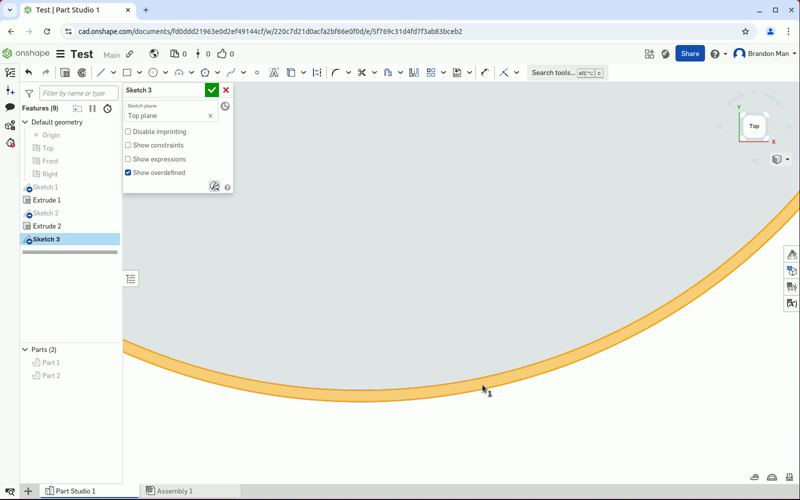
scroll(-6)
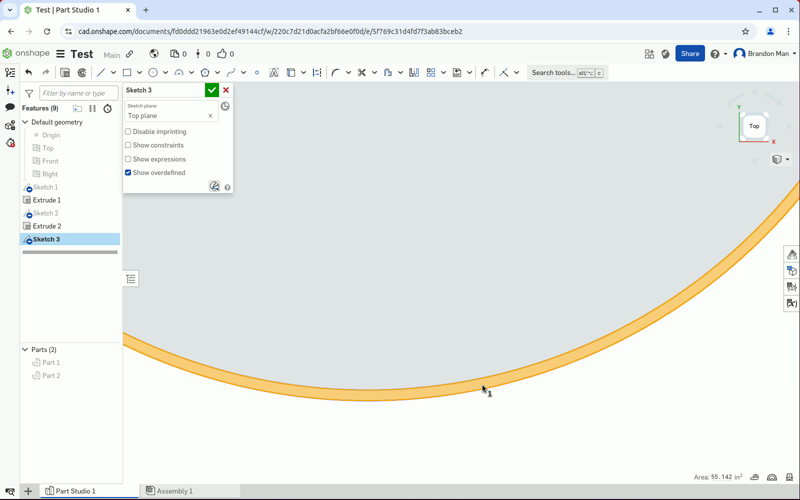
scroll(-6)
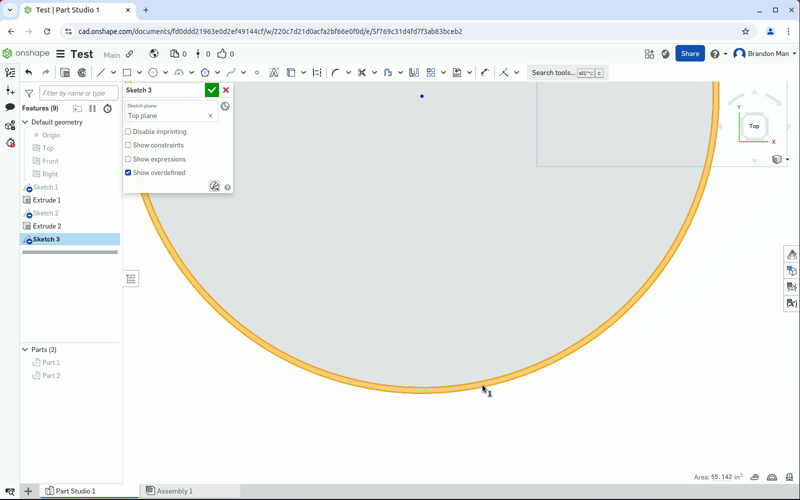
scroll(-6)
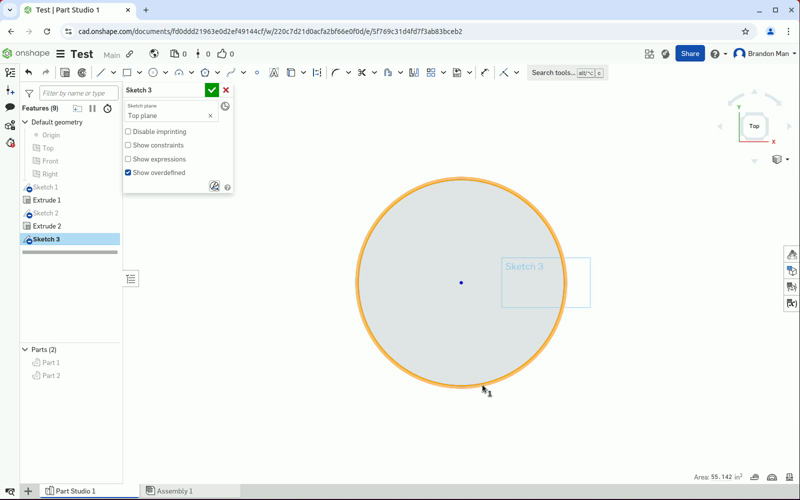
mouse_move(73, 352)
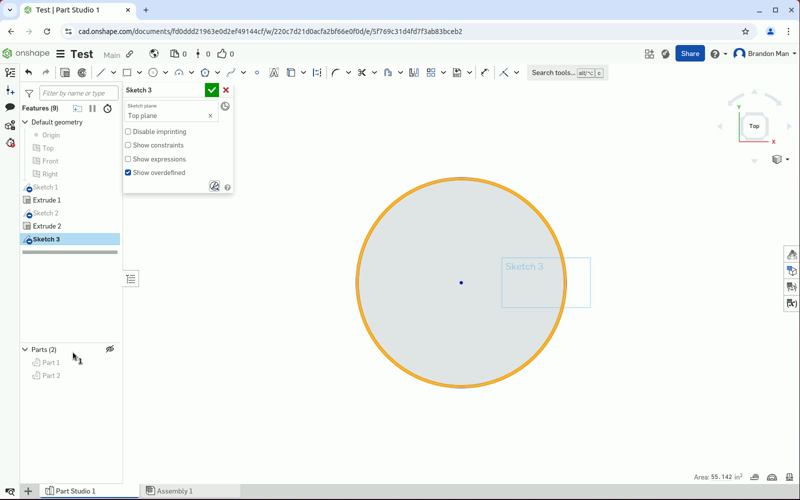
key(shift+y)
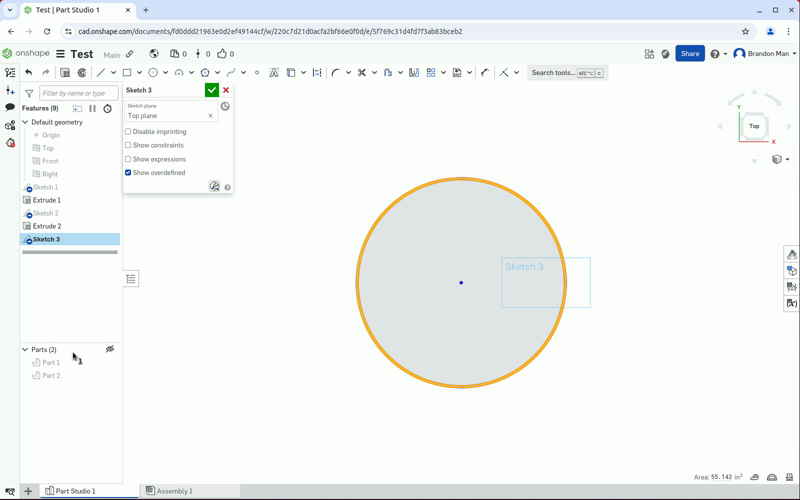
key(shift+e)
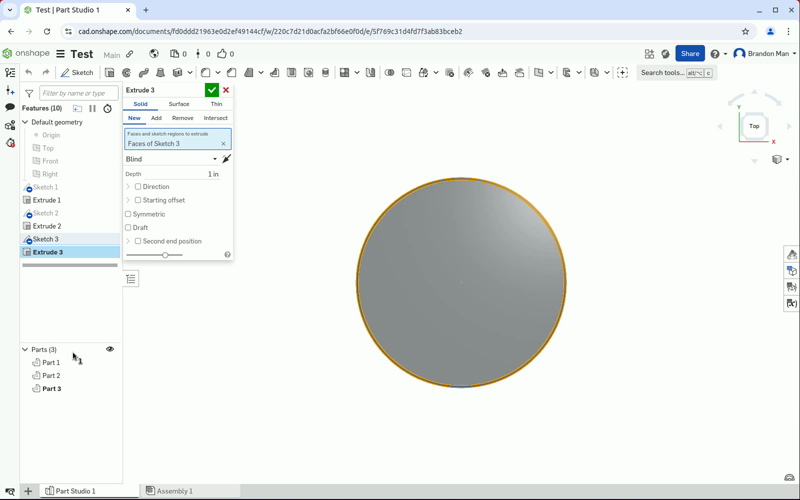
mouse_move(143, 106)
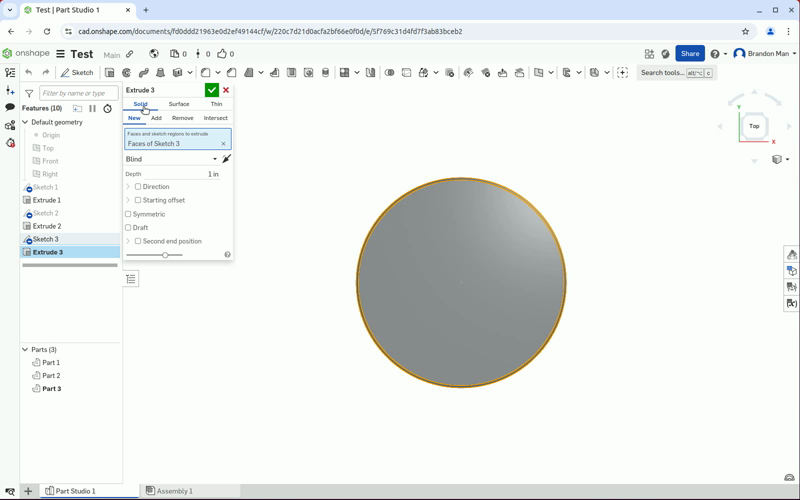
click(143, 106)
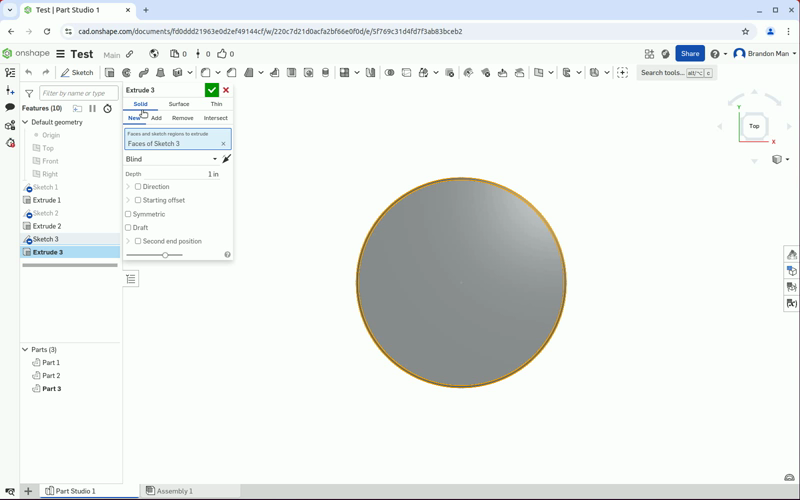
mouse_move(137, 120)
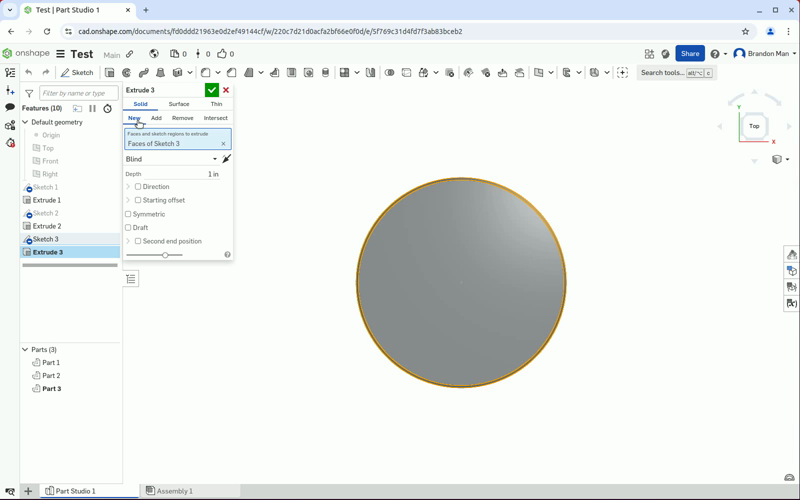
click(137, 120)
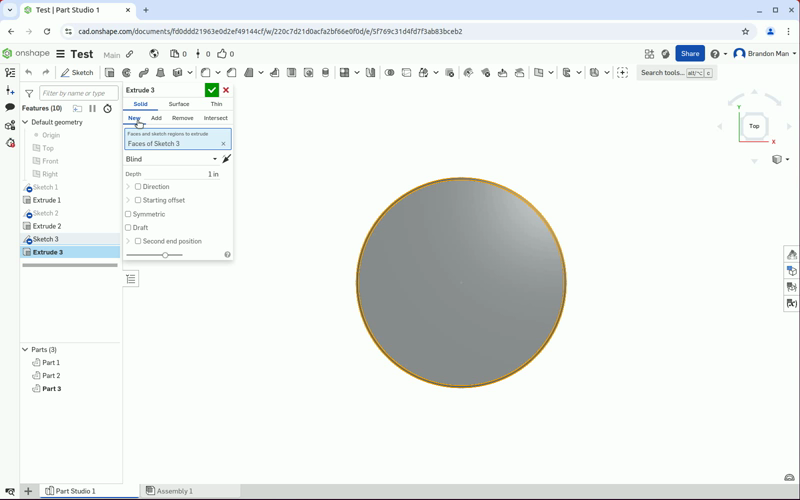
key(tab, 4)
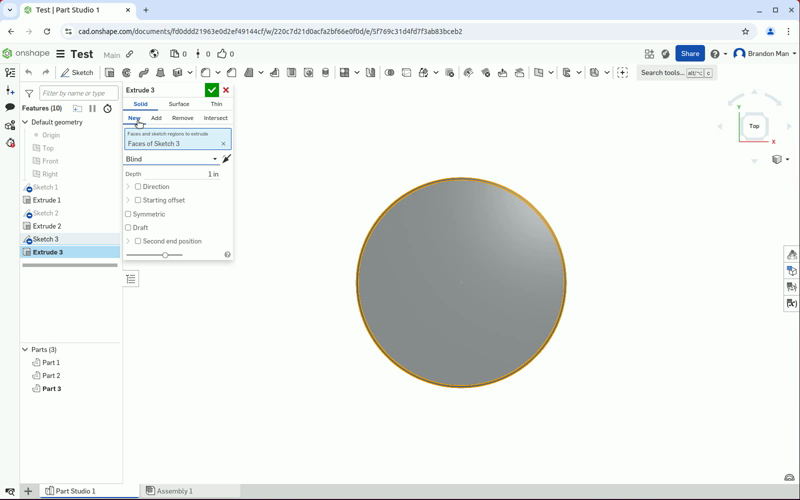
text(-0.241)
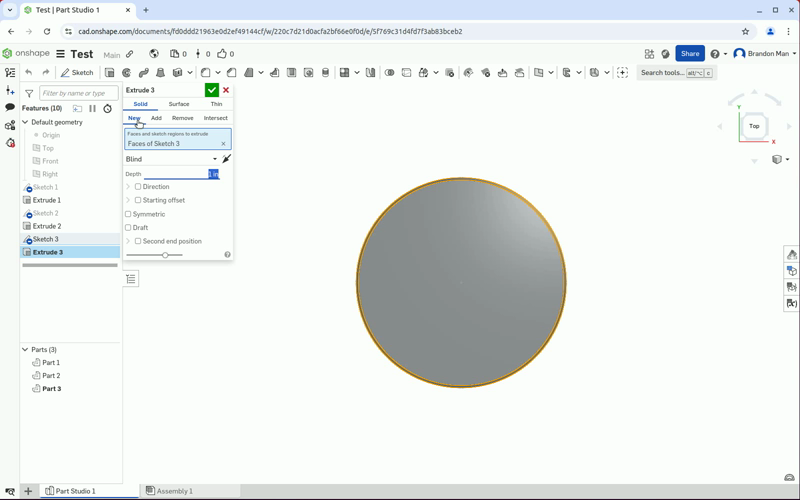
key(enter)
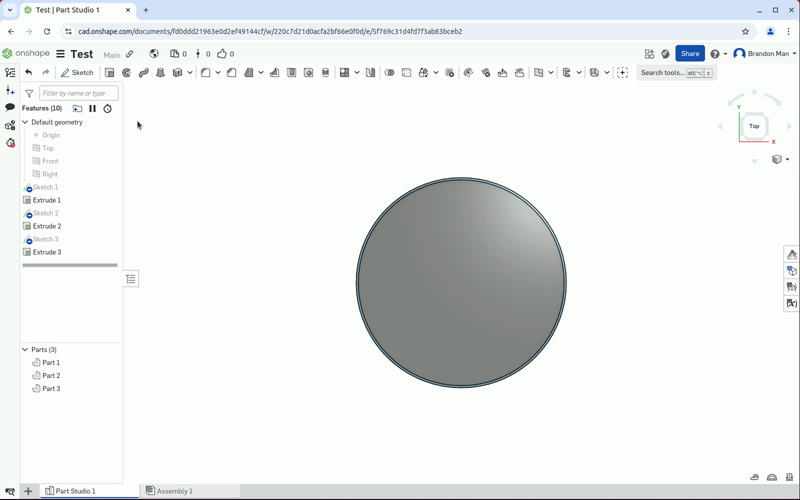
key(shift+h)
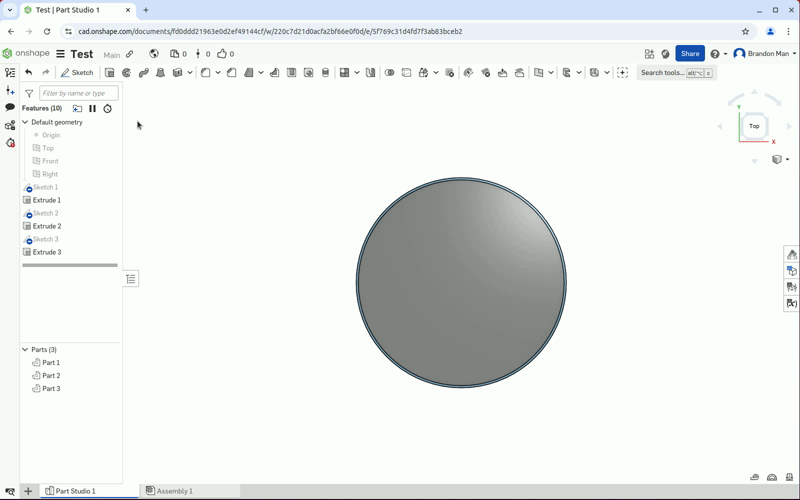
key(shift+h)
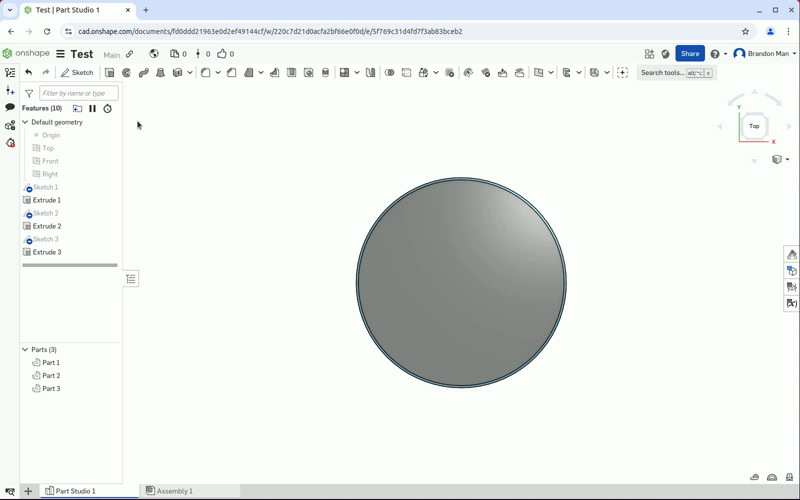
mouse_move(73, 189)
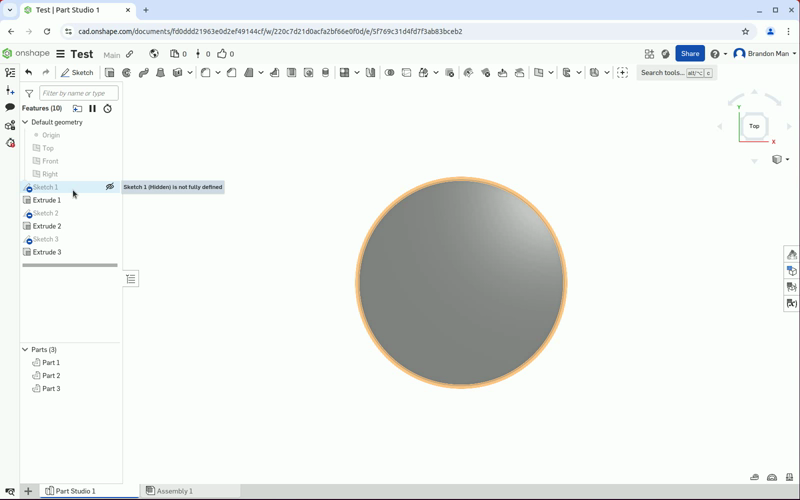
click(73, 189)
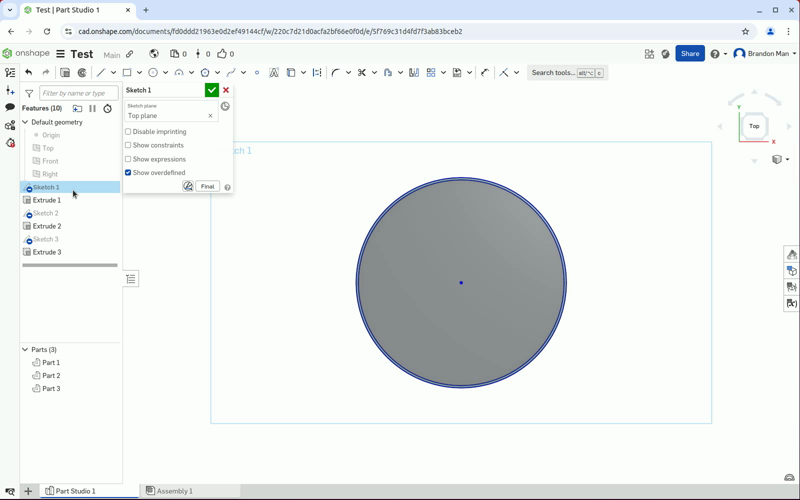
mouse_move(229, 92)
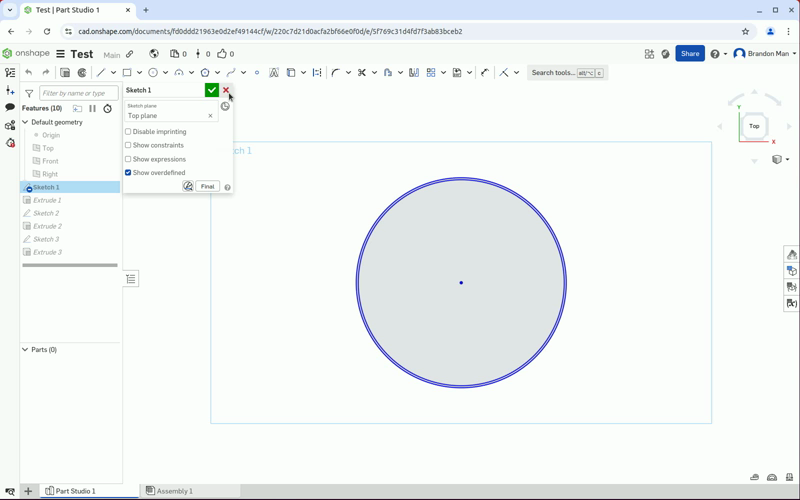
click(229, 92)
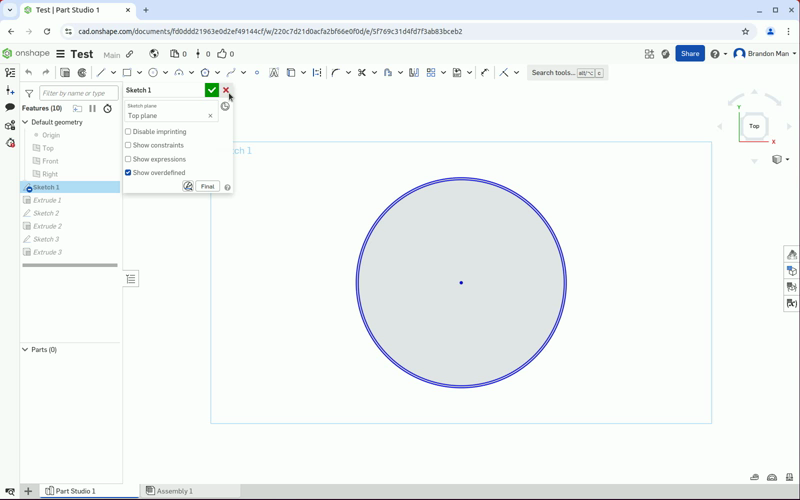
key(shift+s)
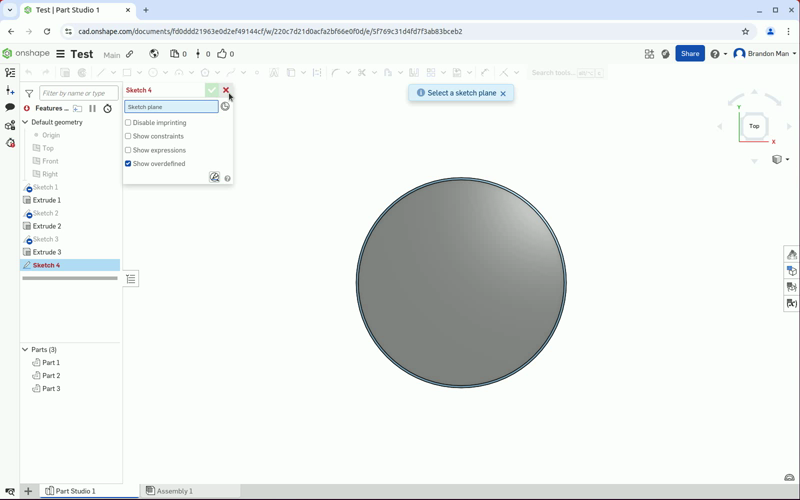
mouse_move(73, 150)
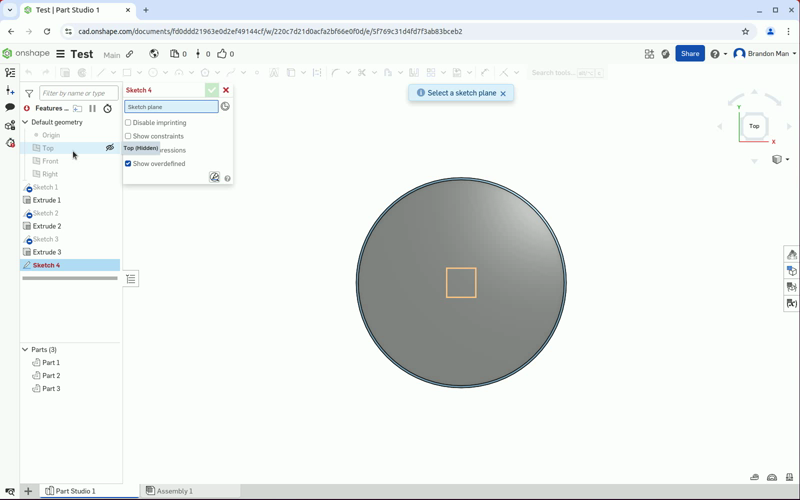
click(73, 150)
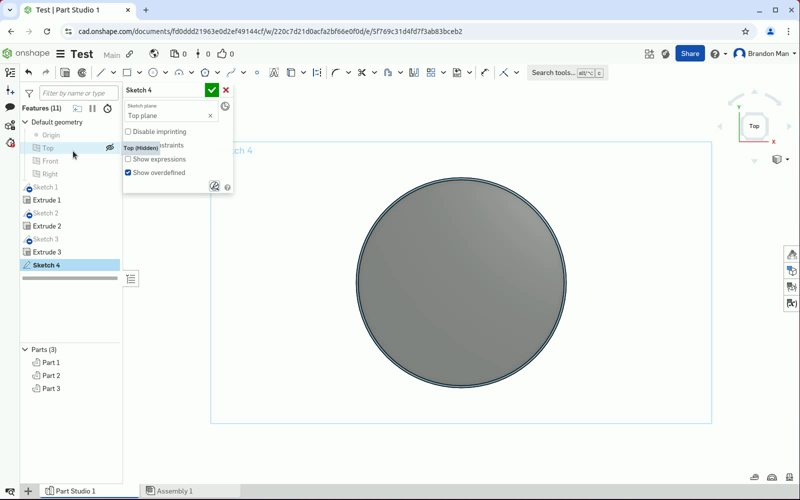
mouse_move(73, 352)
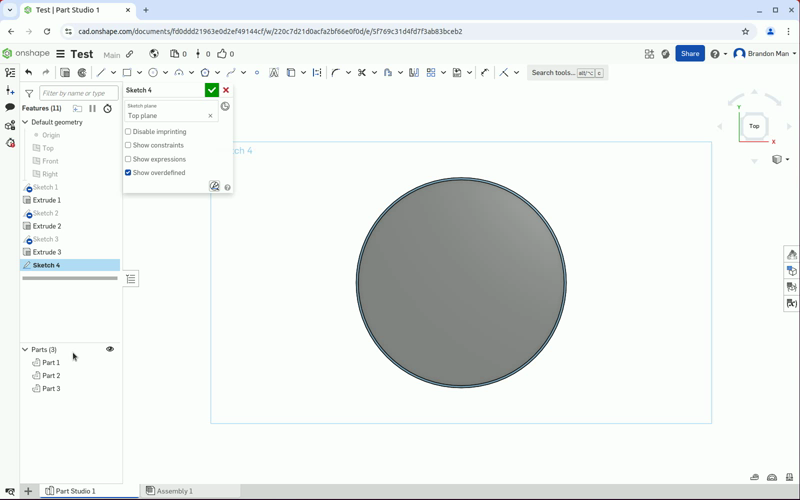
key(y)
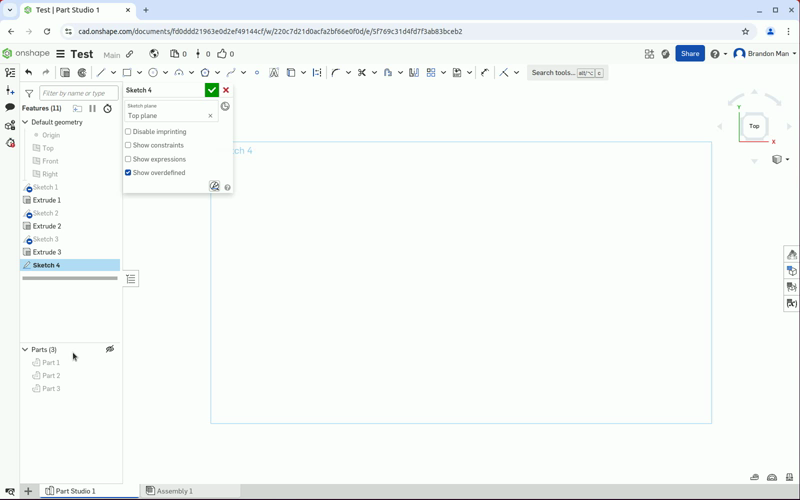
key(c)
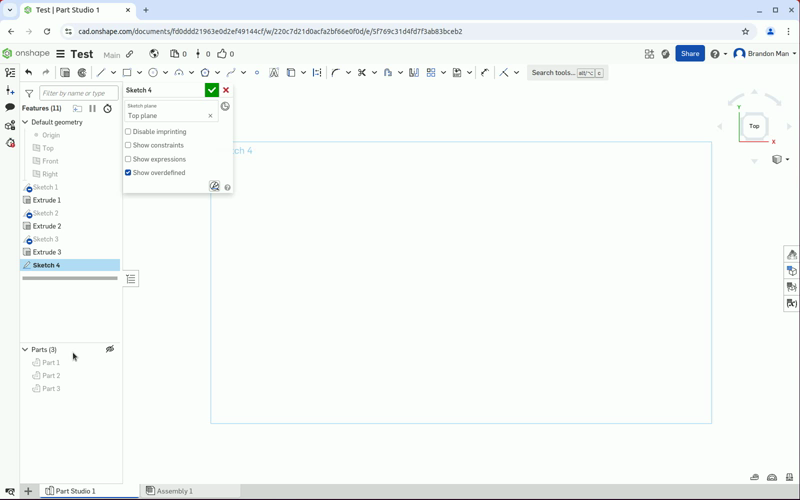
key_down(shift)
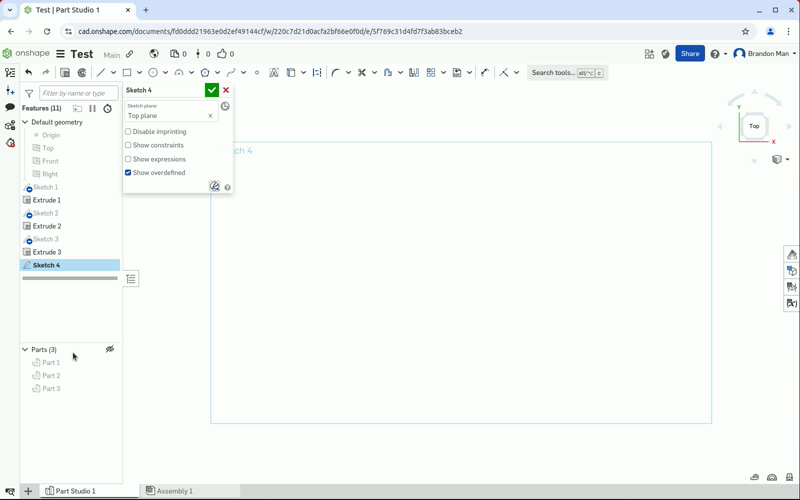
mouse_move(461, 282)
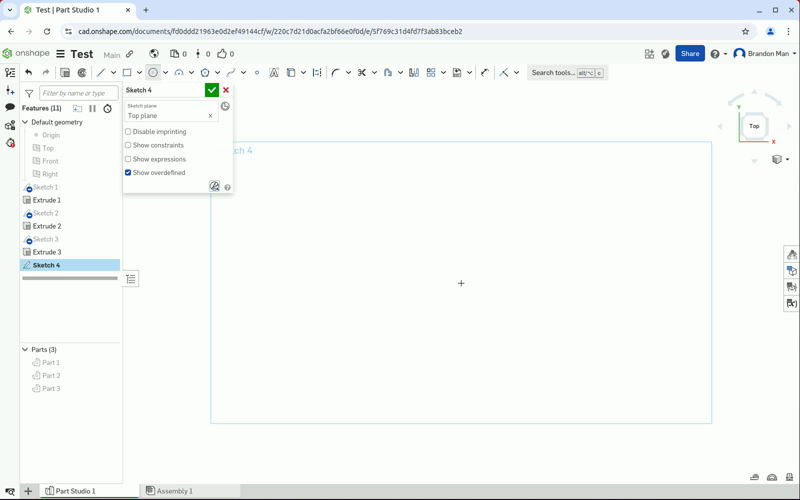
click(461, 282)
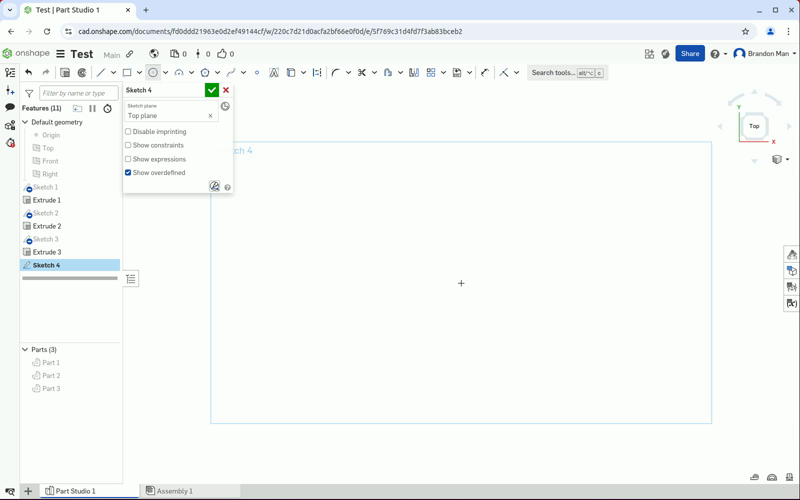
key_up(shift)
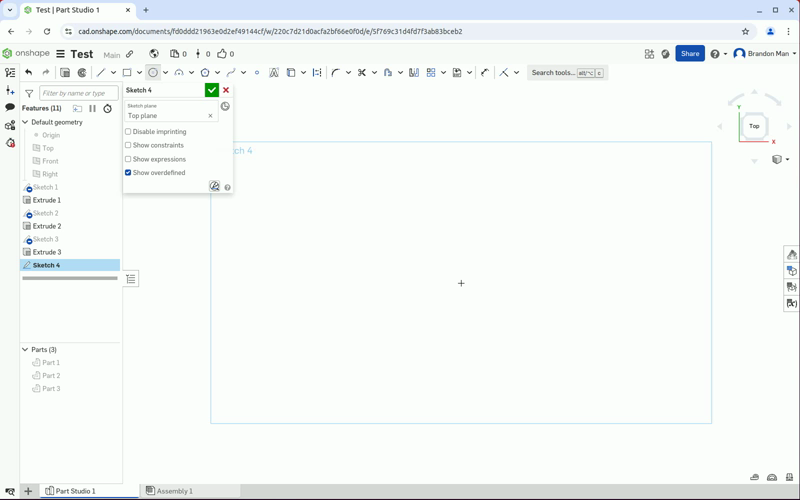
mouse_move(574, 282)
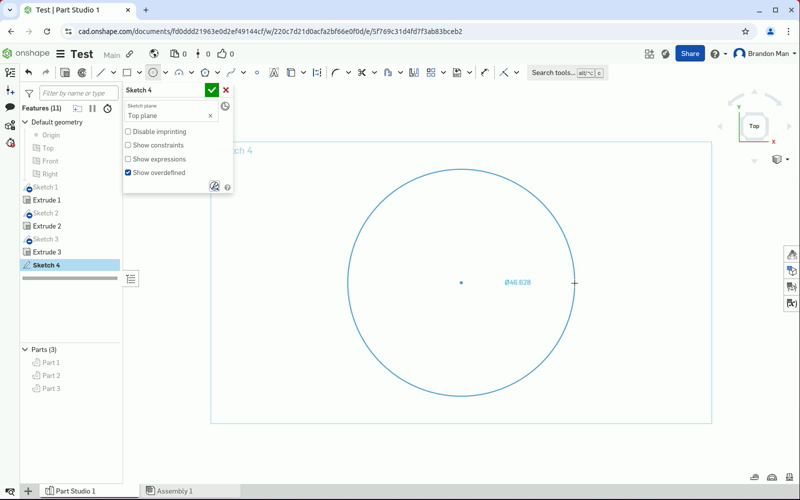
click(574, 282)
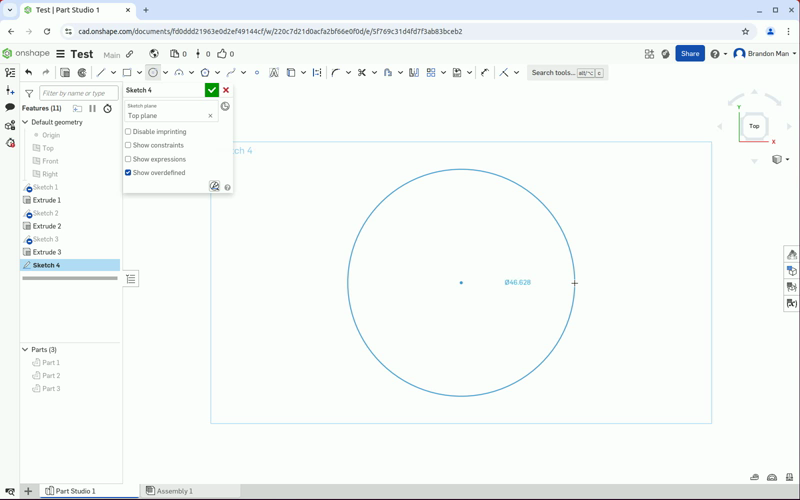
key(esc)
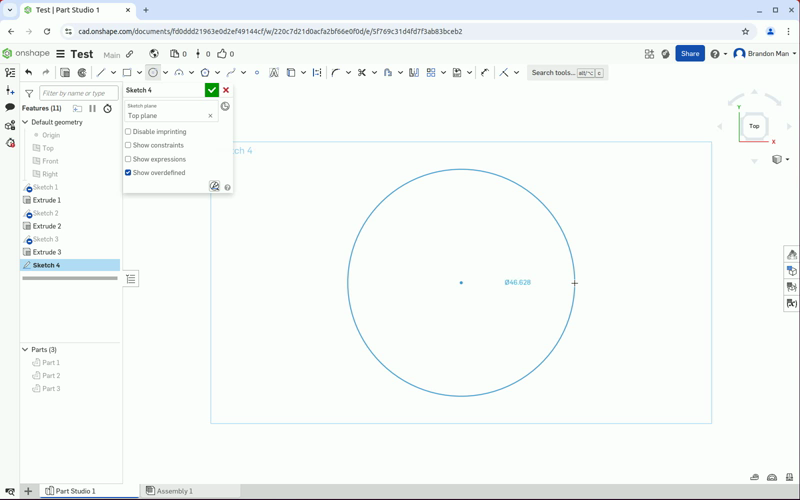
key(c)
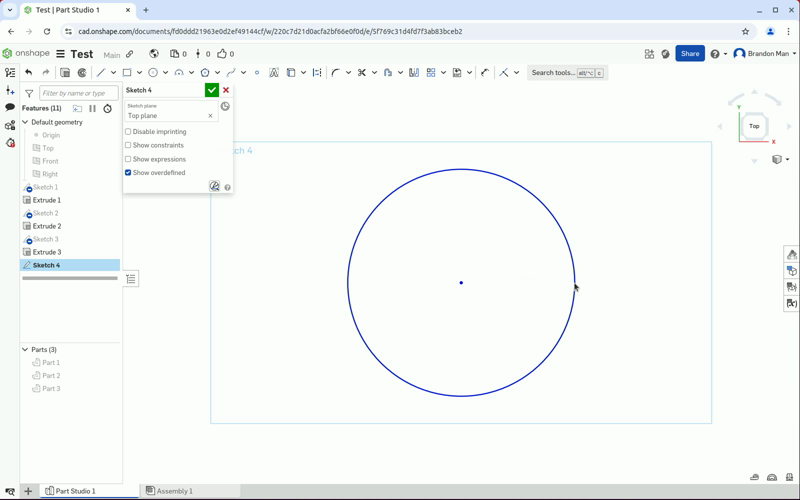
key_down(shift)
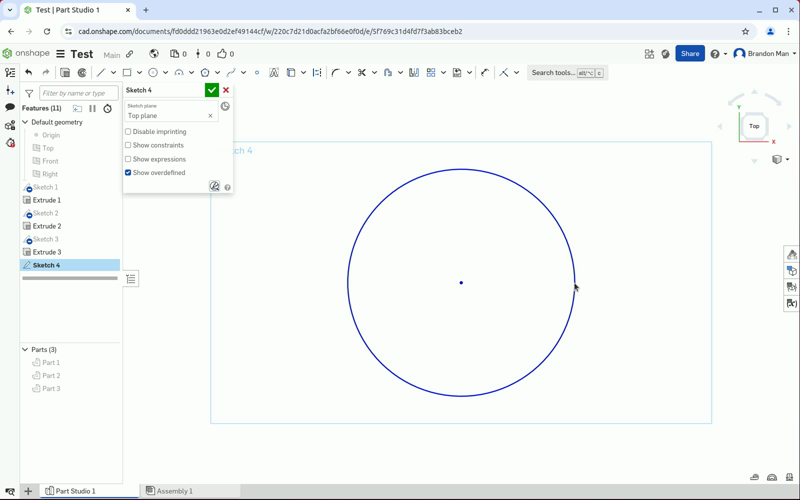
mouse_move(461, 282)
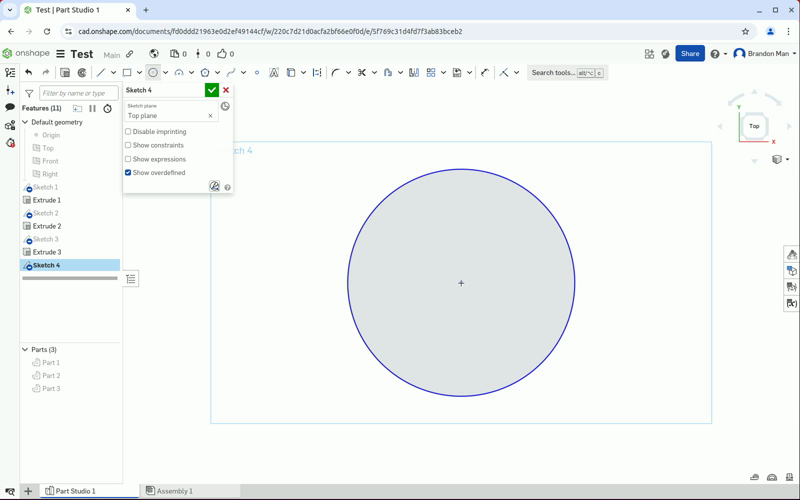
click(461, 282)
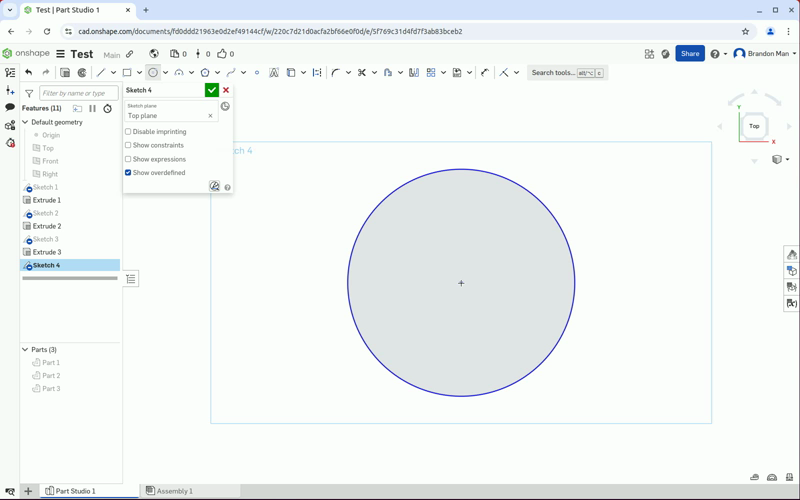
key_up(shift)
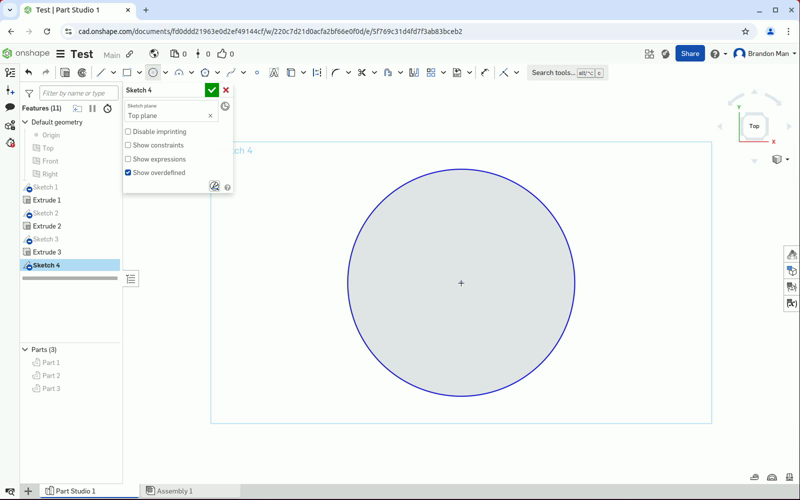
mouse_move(565, 282)
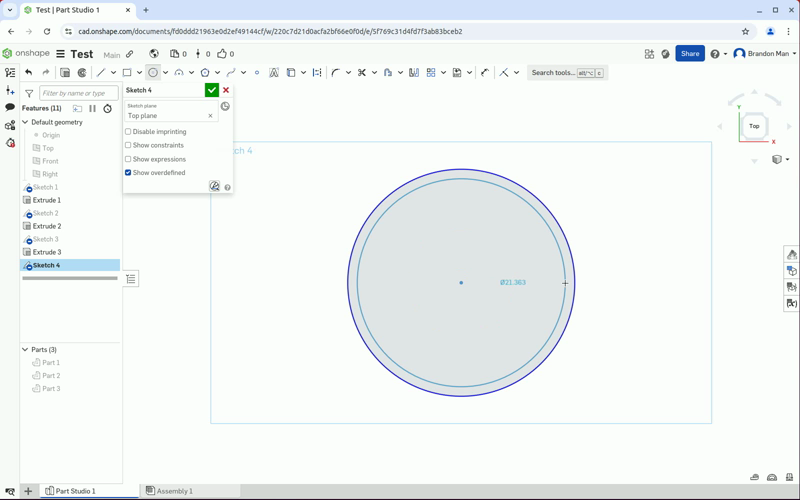
click(565, 282)
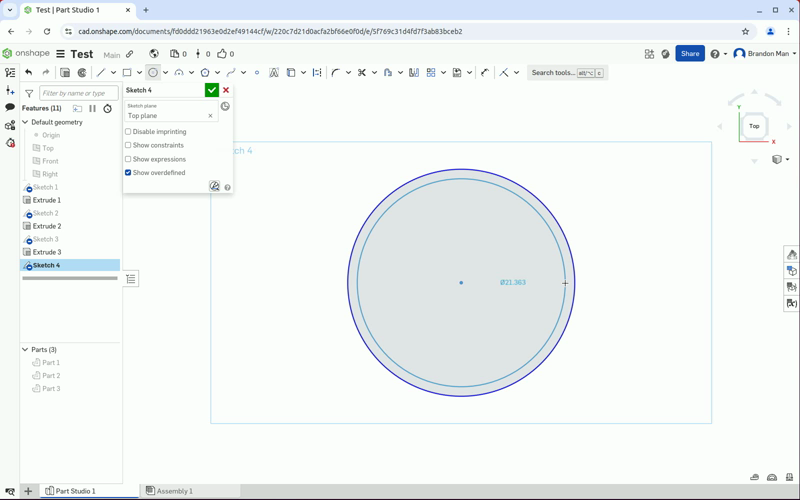
key(esc)
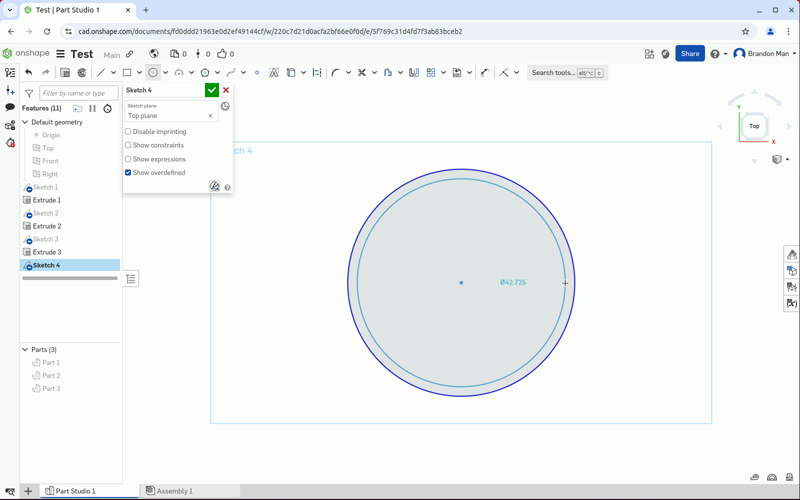
mouse_move(488, 177)
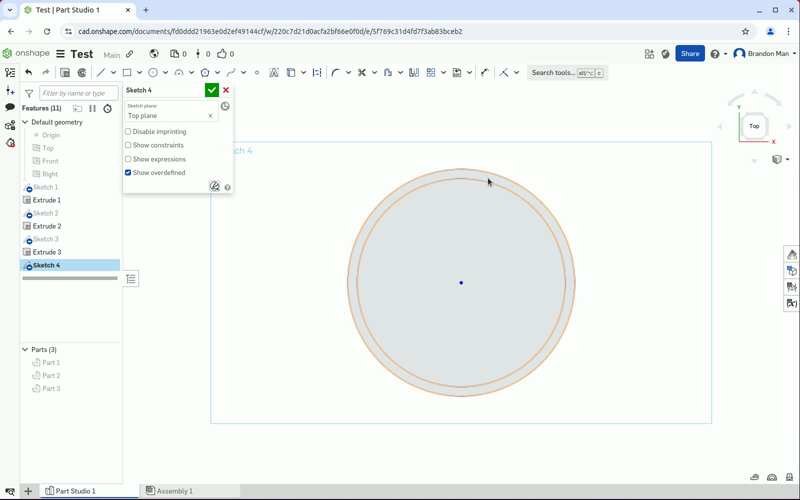
click(488, 177)
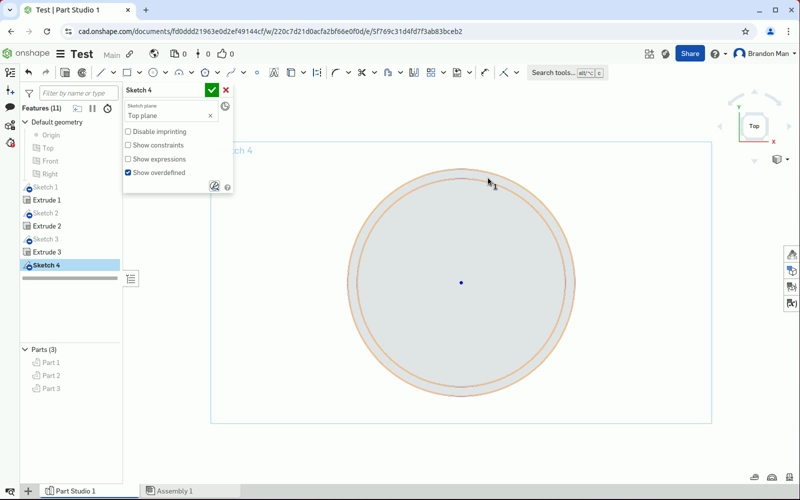
mouse_move(73, 352)
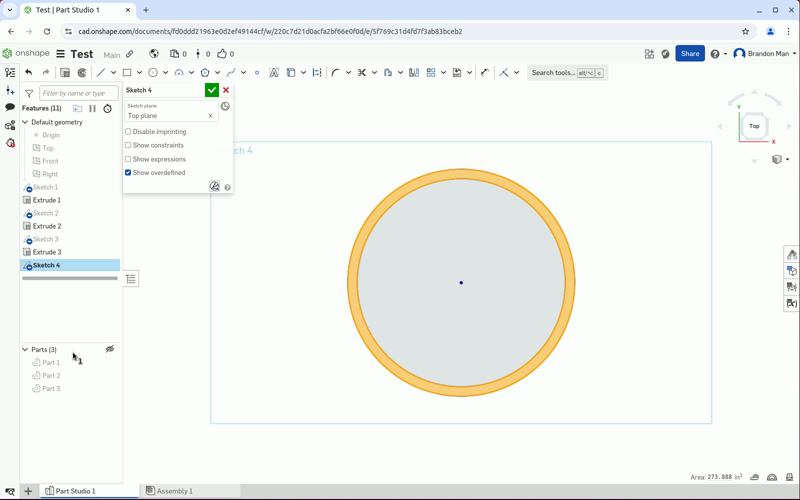
key(shift+y)
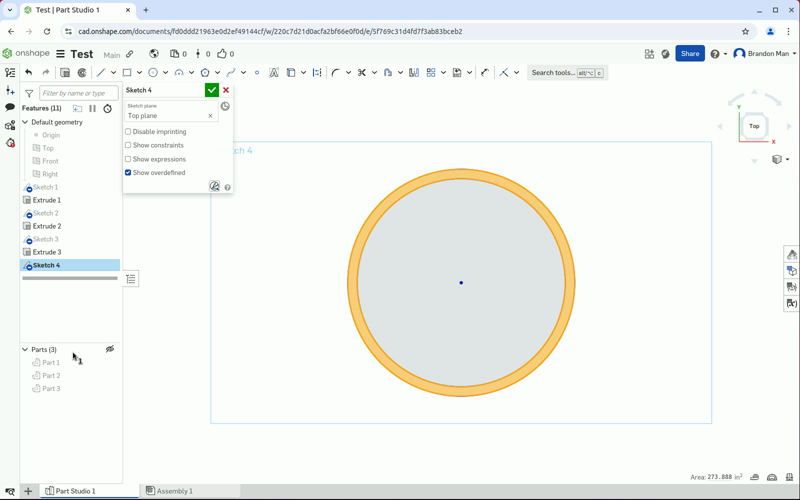
key(shift+e)
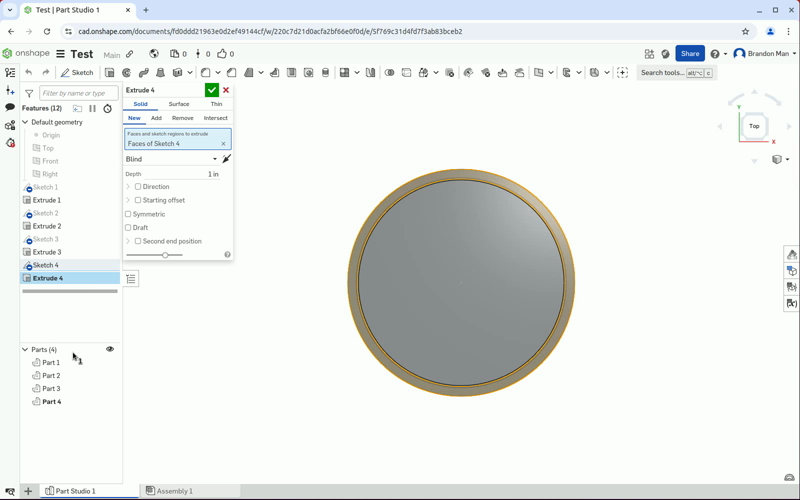
mouse_move(143, 106)
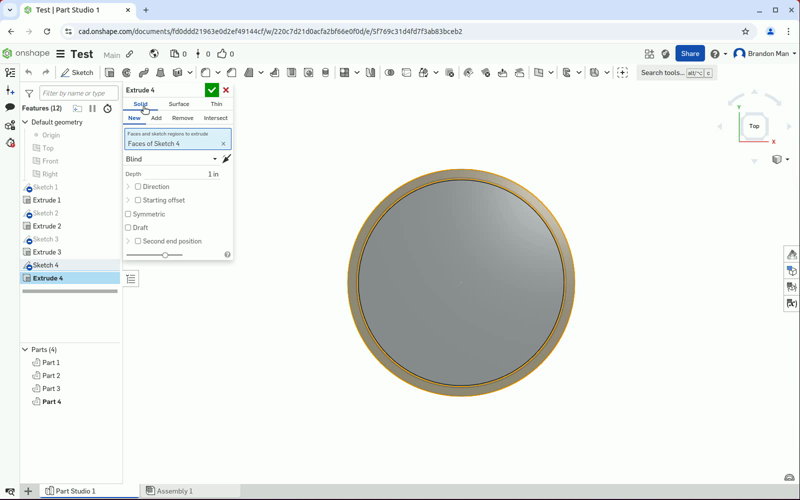
click(143, 106)
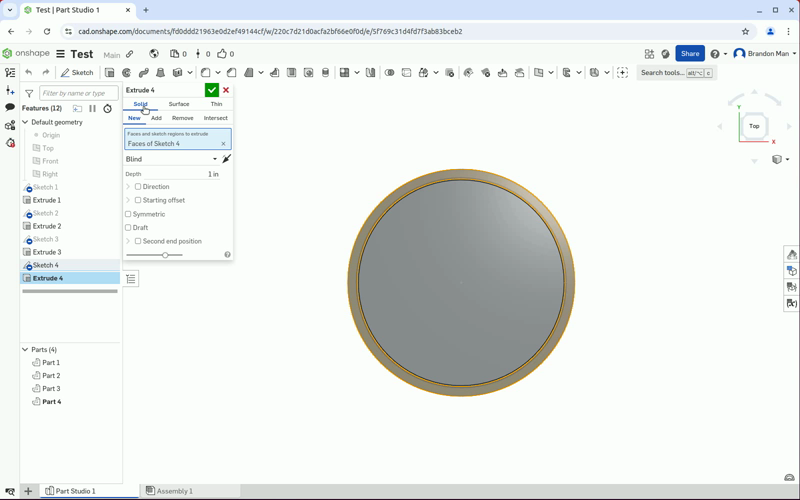
mouse_move(137, 120)
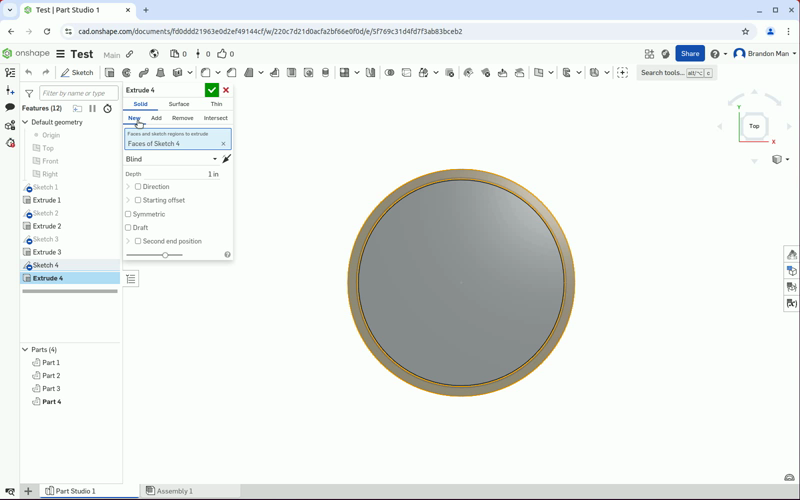
click(137, 120)
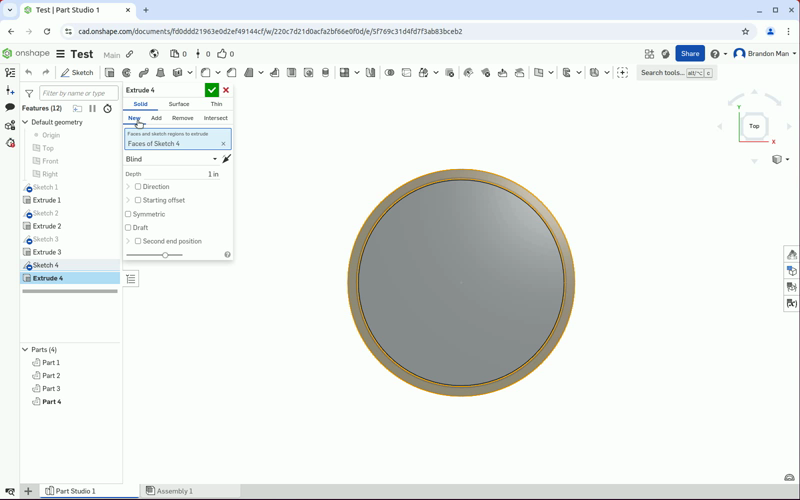
key(tab, 4)
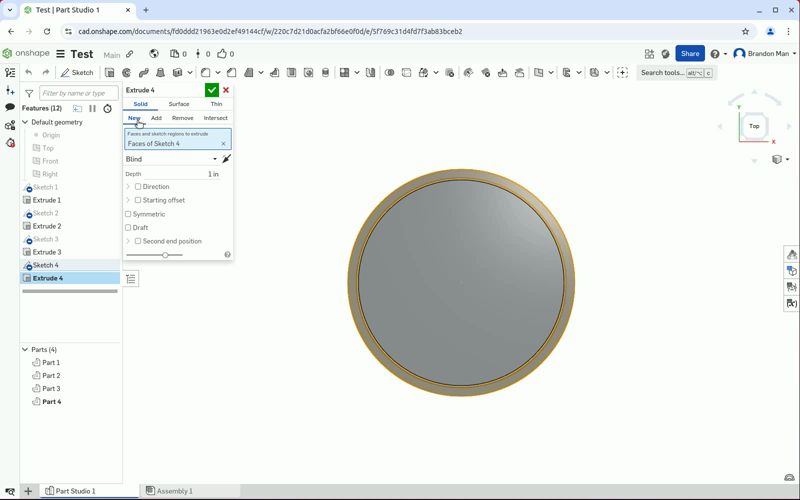
text(-0.241)
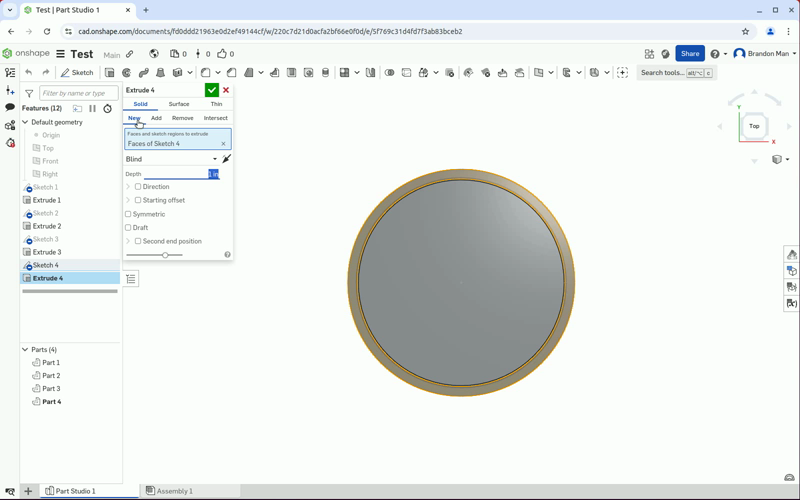
key(enter)
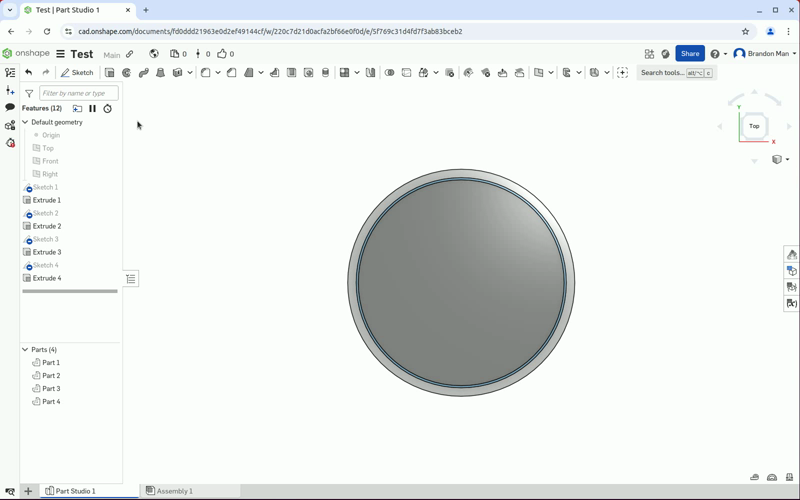
key(shift+h)
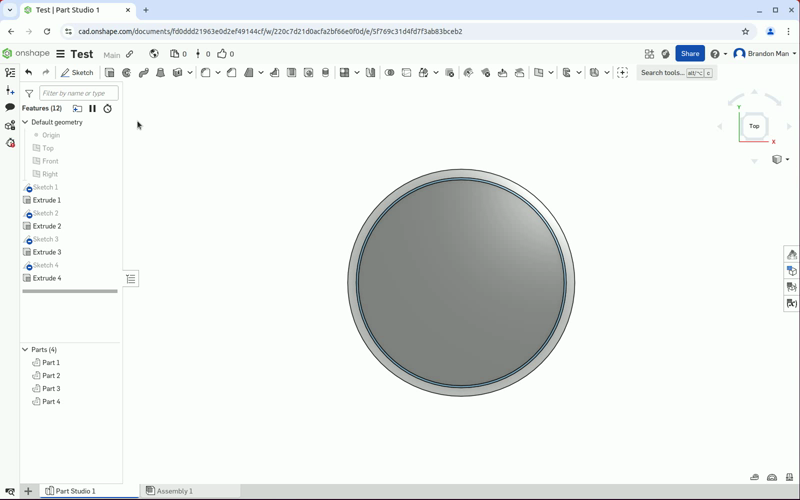
key(shift+h)
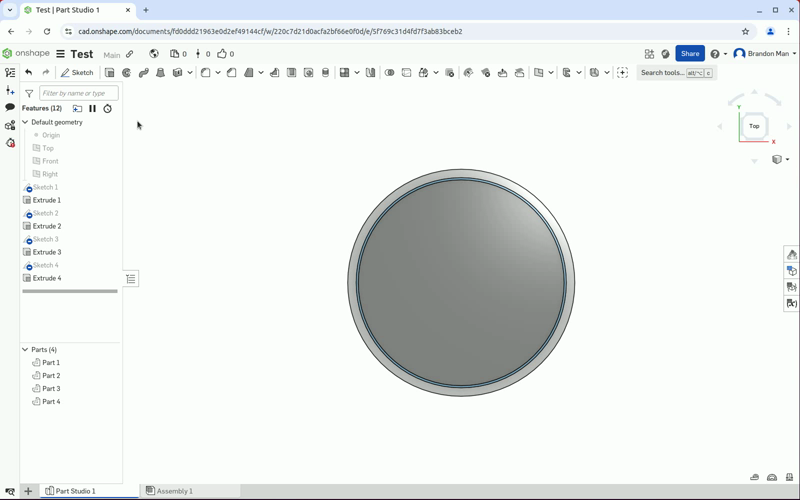
key(shift+7)
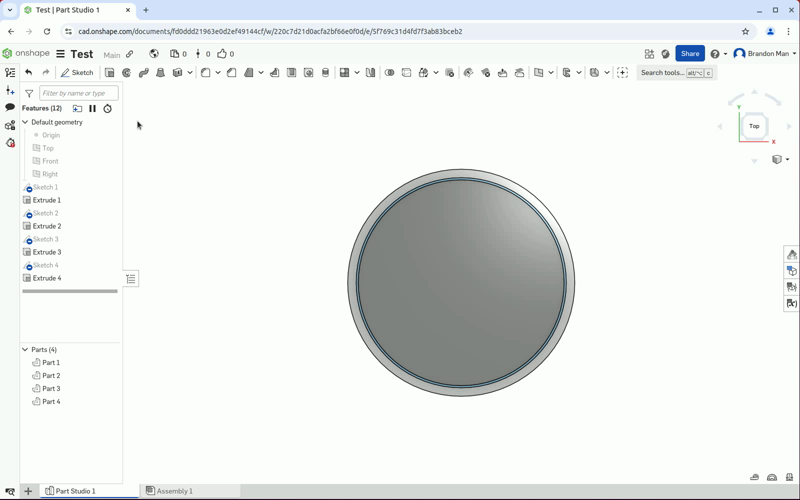
key(up, 3)
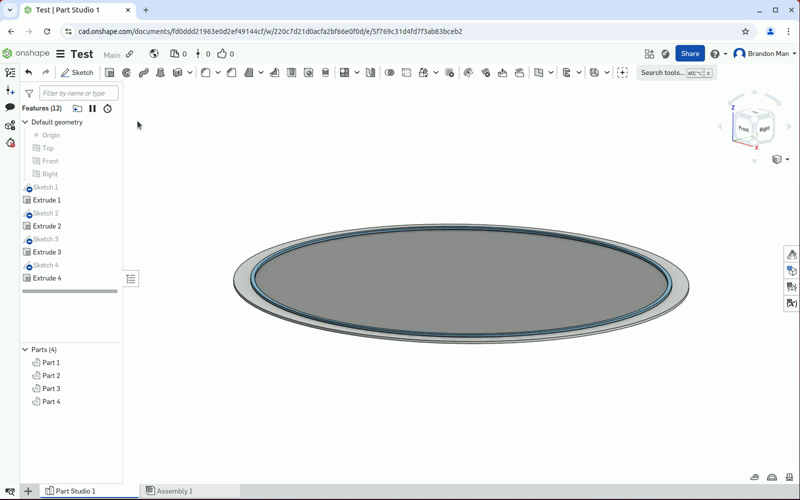
key(left, 3)
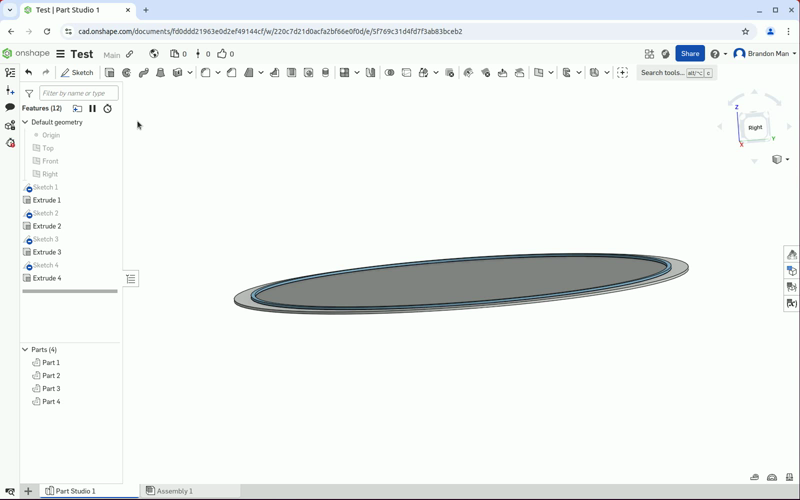
key(right, 3)
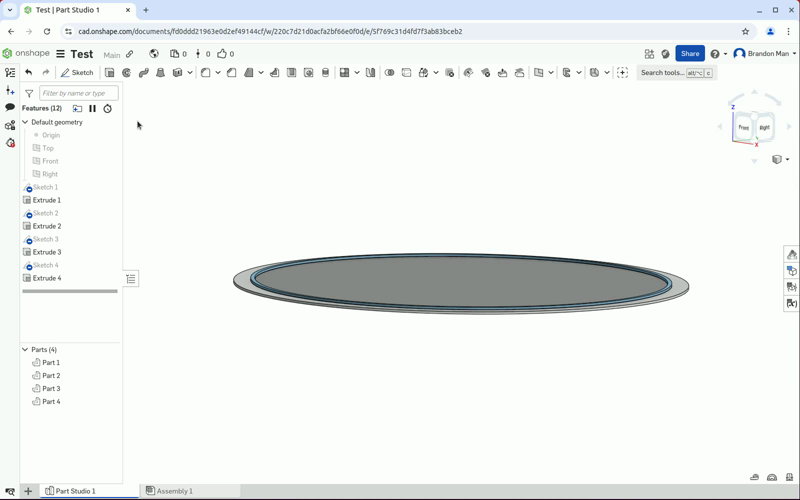
key(down, 3)
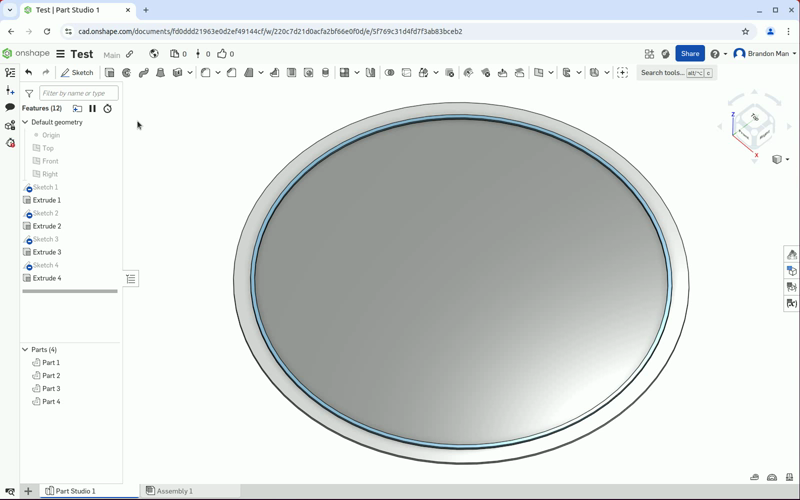
mouse_move(73, 189)
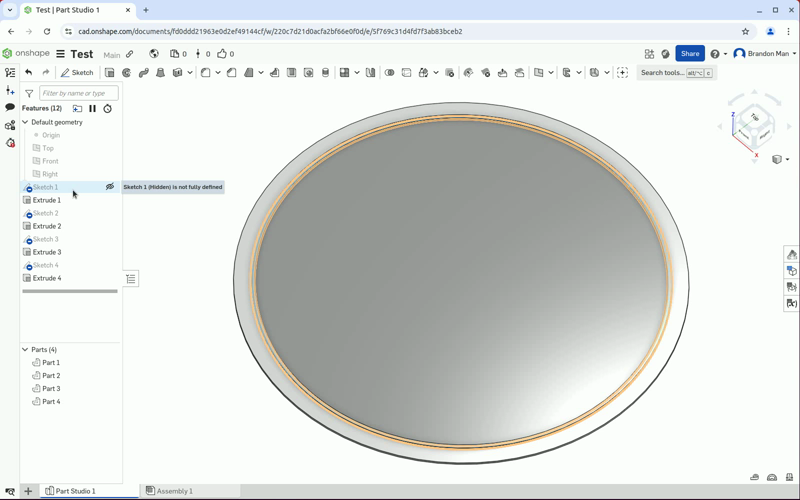
click(73, 189)